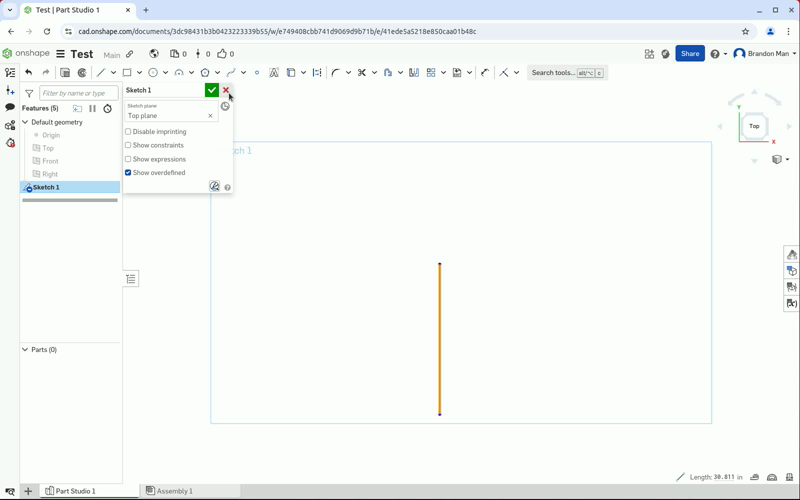
key(shift+h)
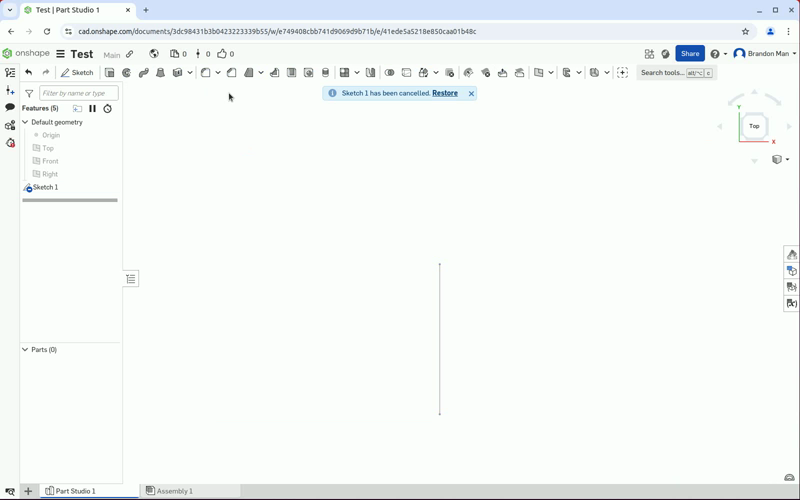
key(shift+s)
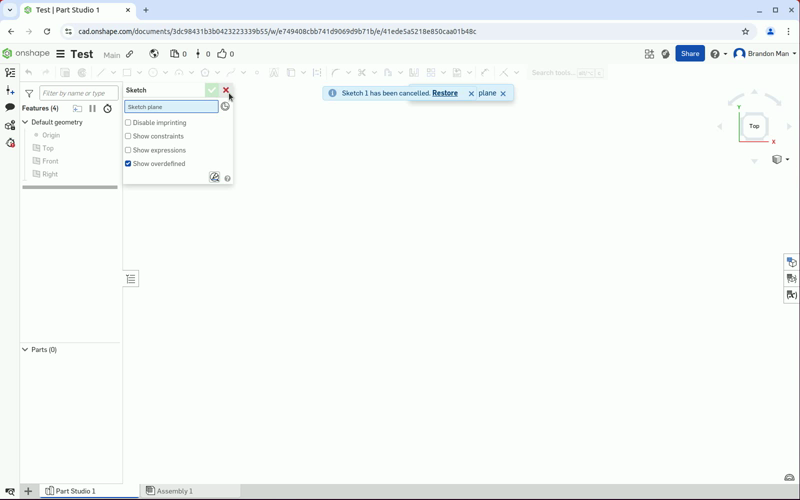
mouse_move(73, 150)
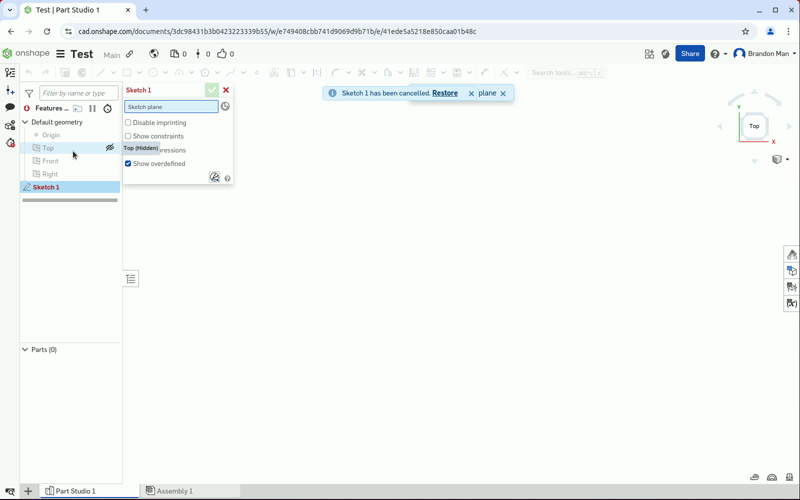
click(73, 150)
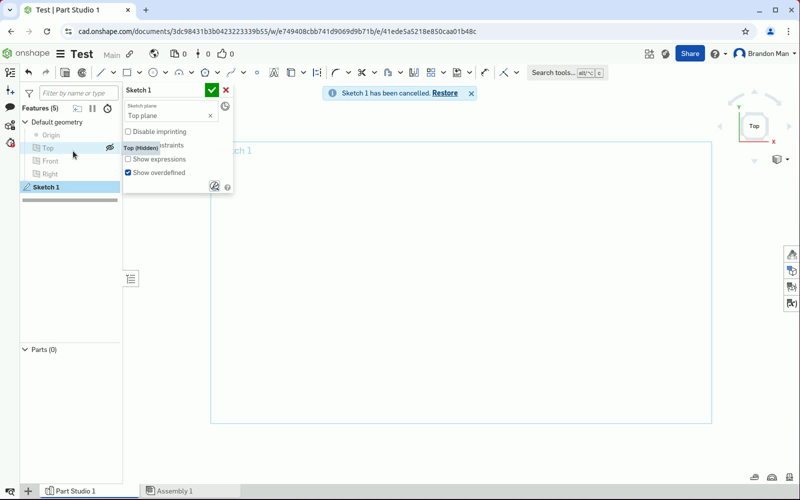
mouse_move(73, 352)
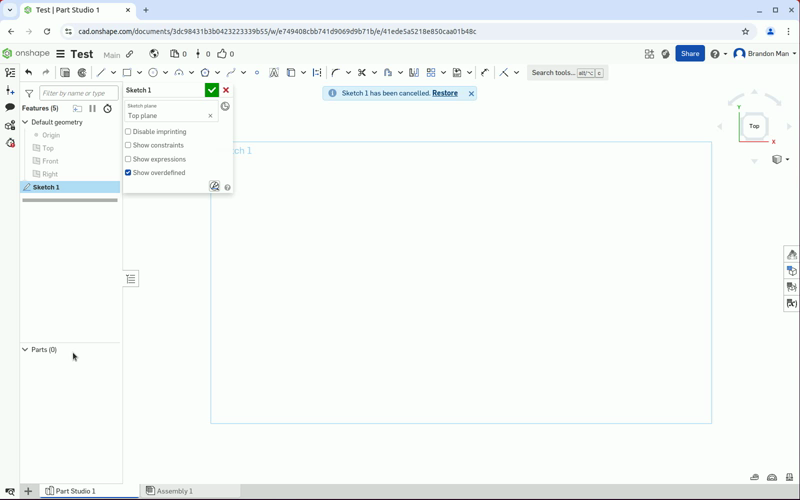
key(y)
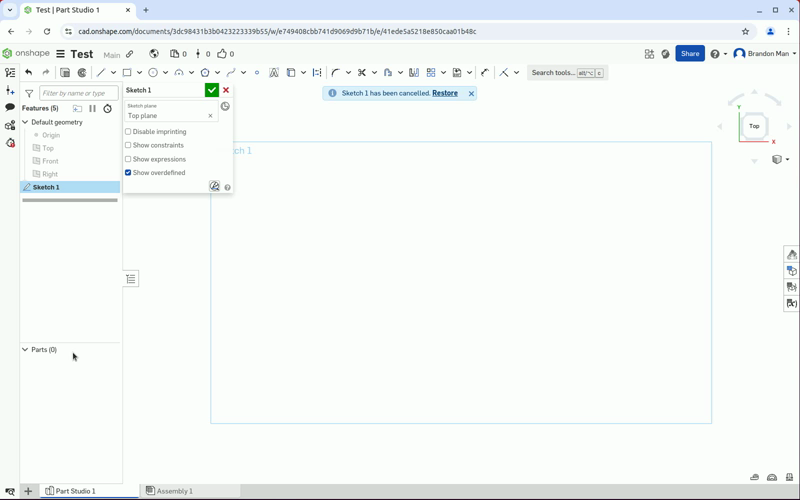
key(l)
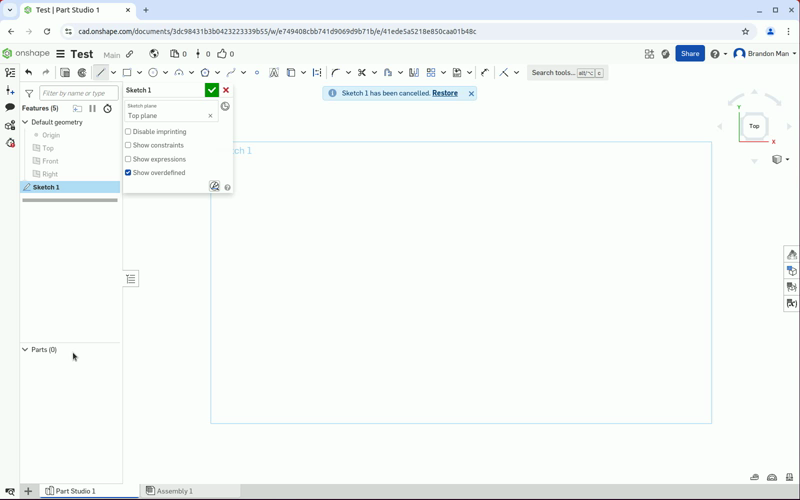
key_down(shift)
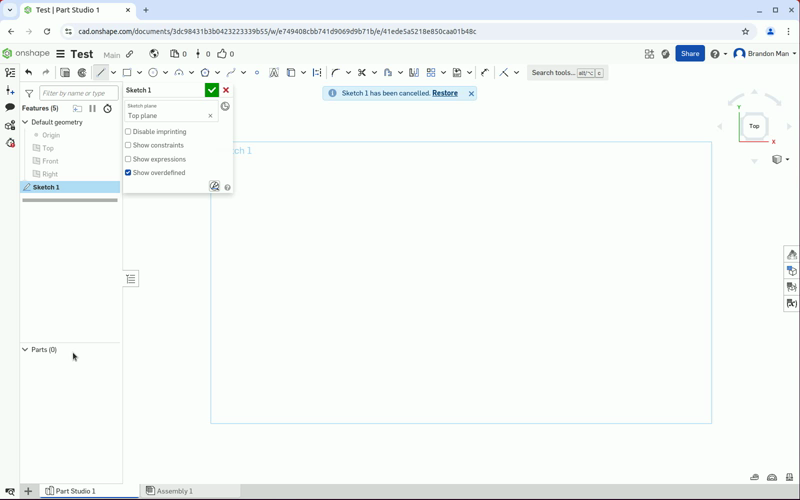
mouse_move(418, 324)
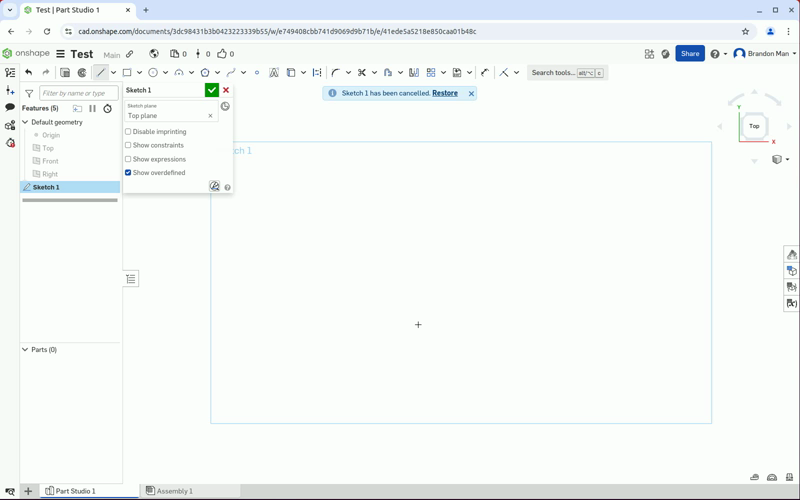
click(418, 324)
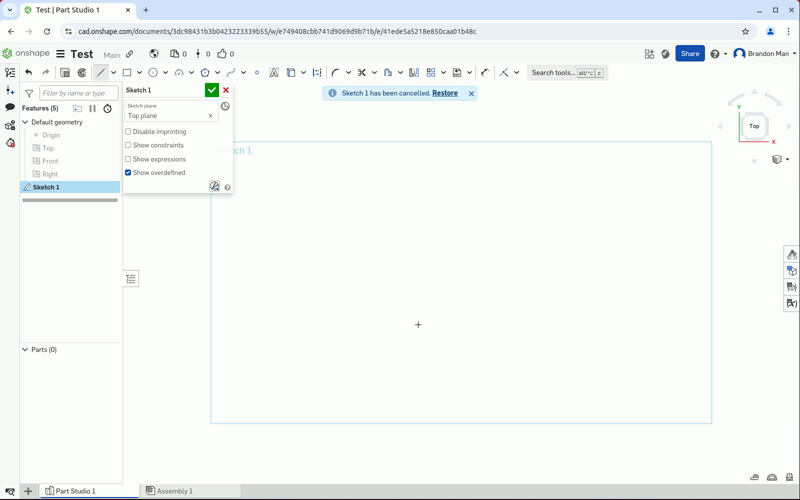
key_up(shift)
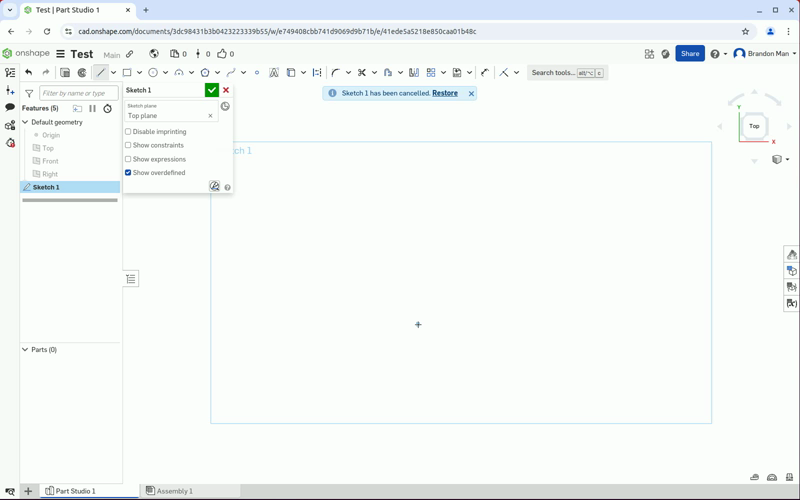
key_down(shift)
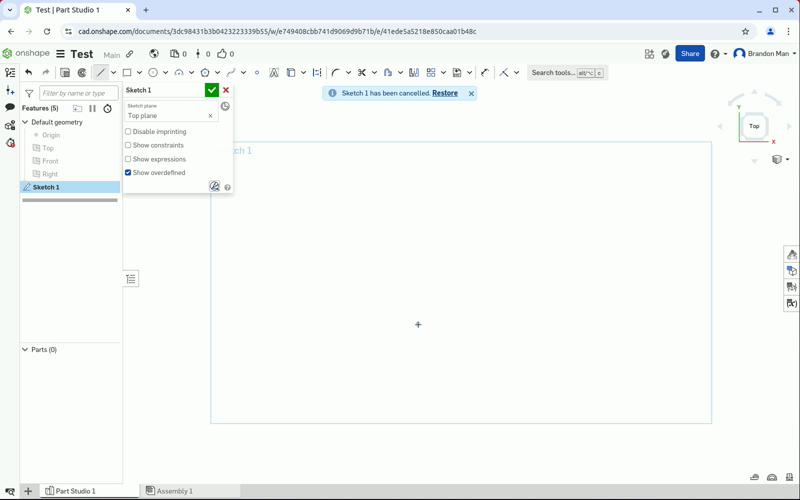
mouse_move(497, 324)
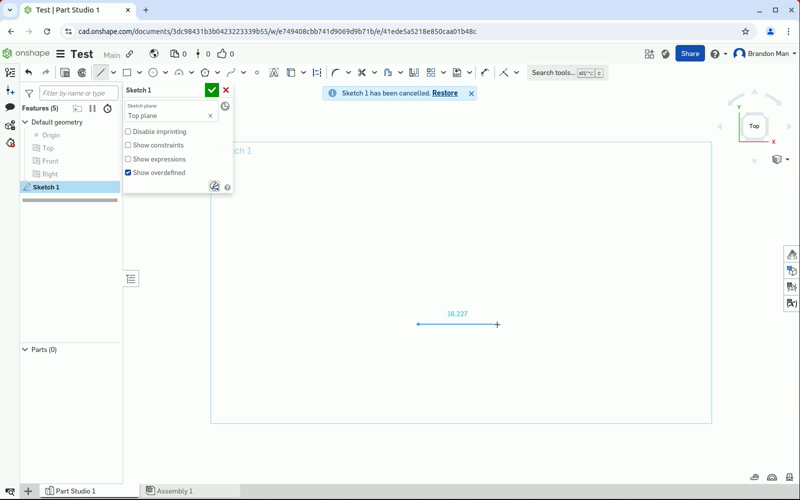
click(497, 324)
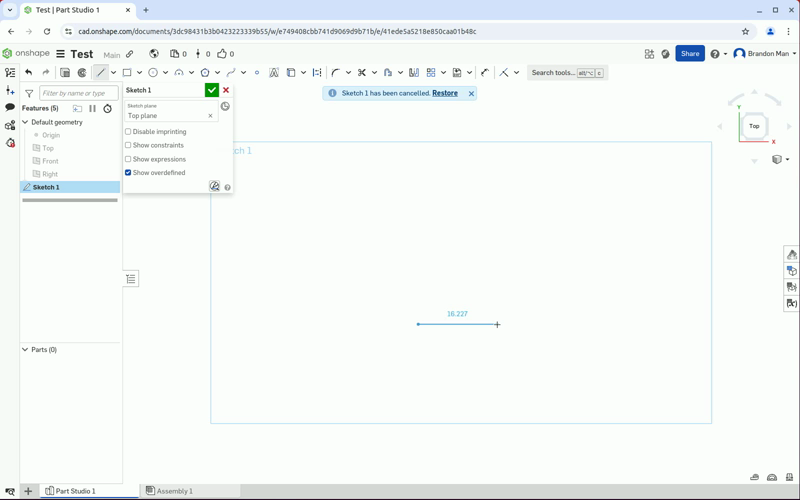
key_up(shift)
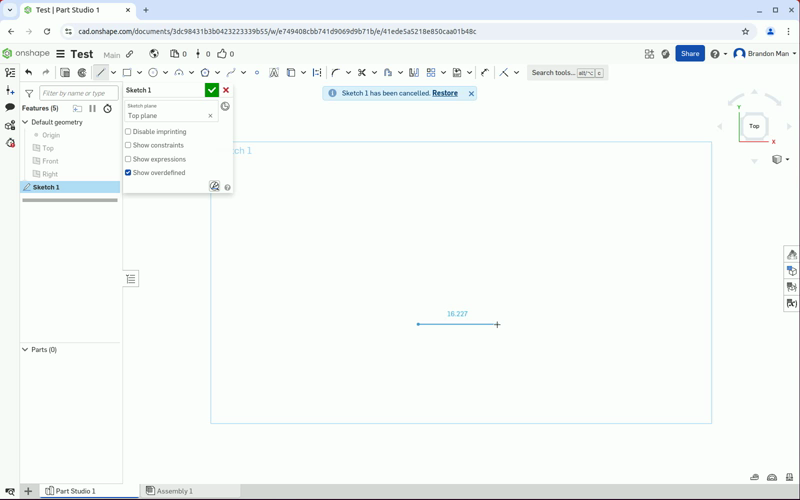
key_down(shift)
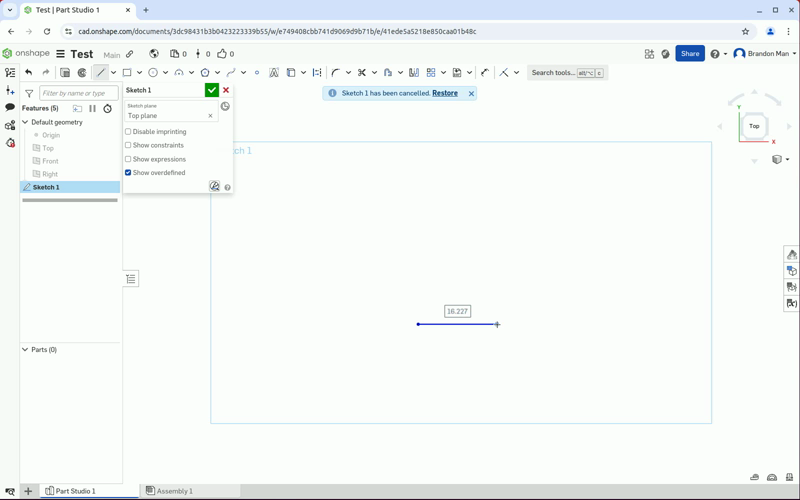
mouse_move(497, 256)
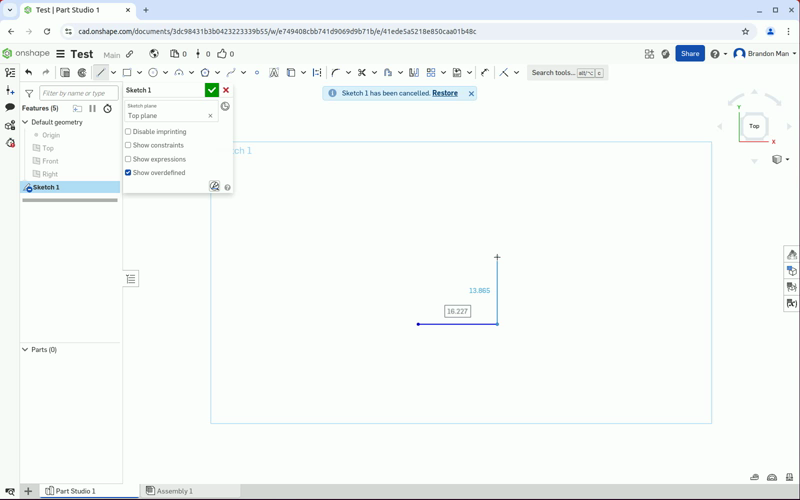
click(497, 256)
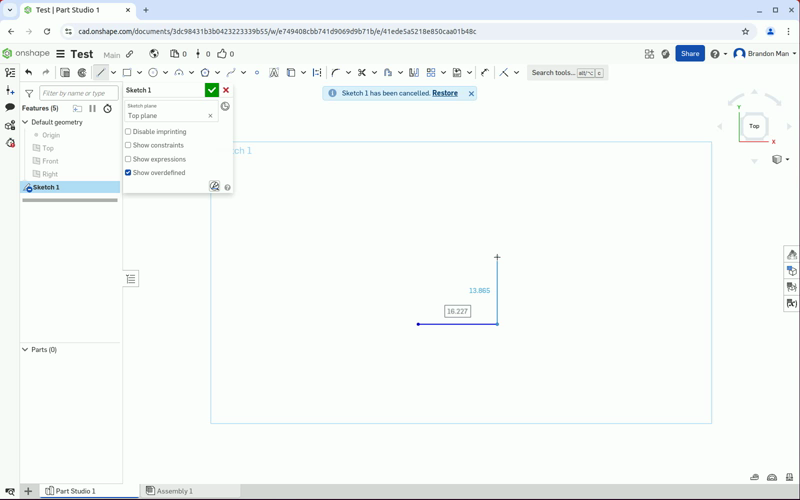
key_up(shift)
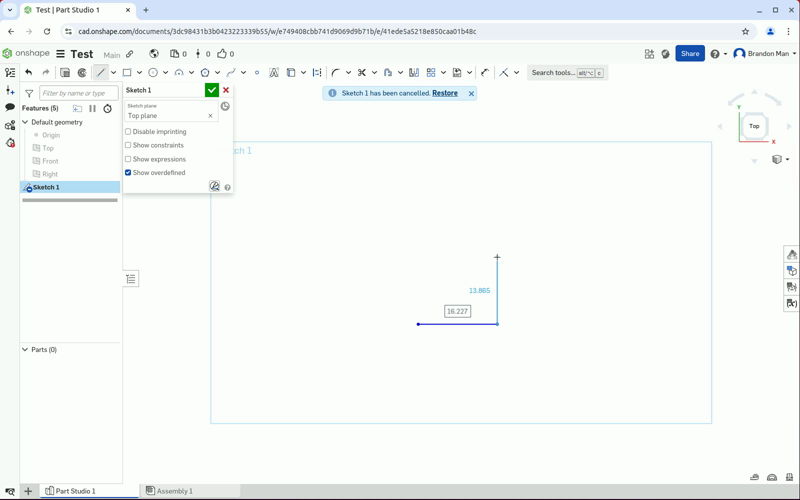
key_down(shift)
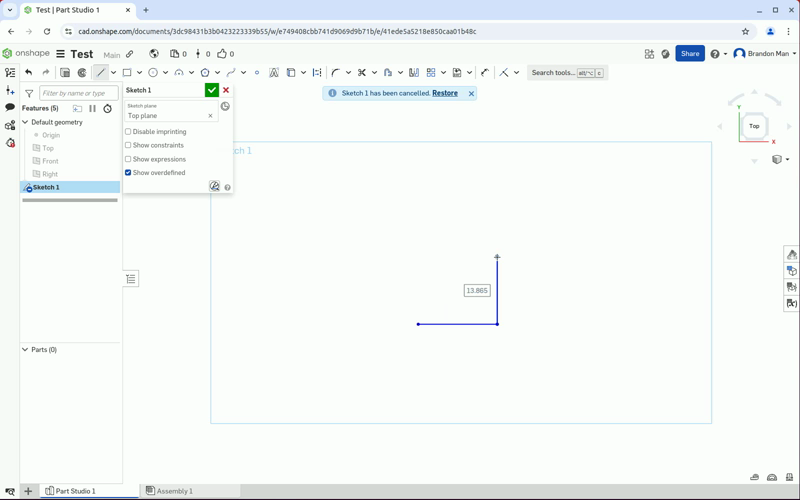
mouse_move(418, 256)
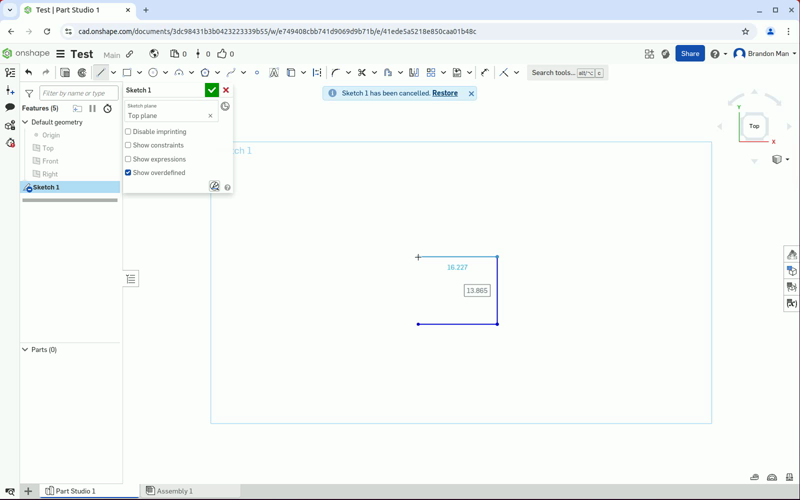
click(418, 256)
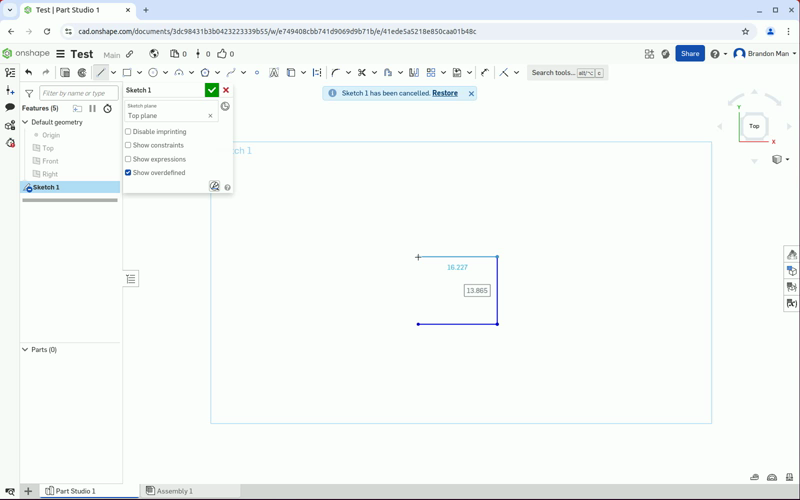
key_up(shift)
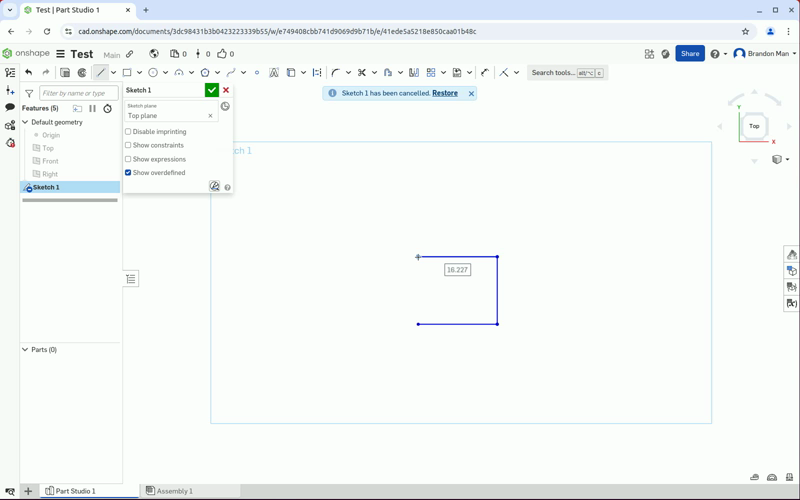
key(esc)
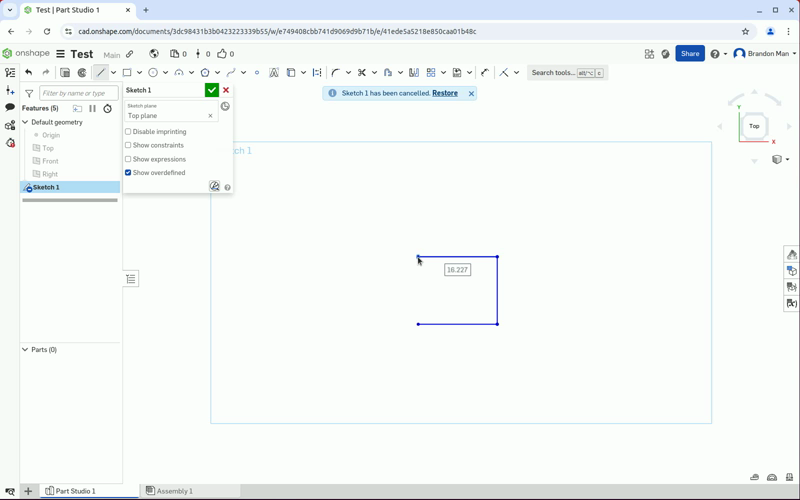
key(a)
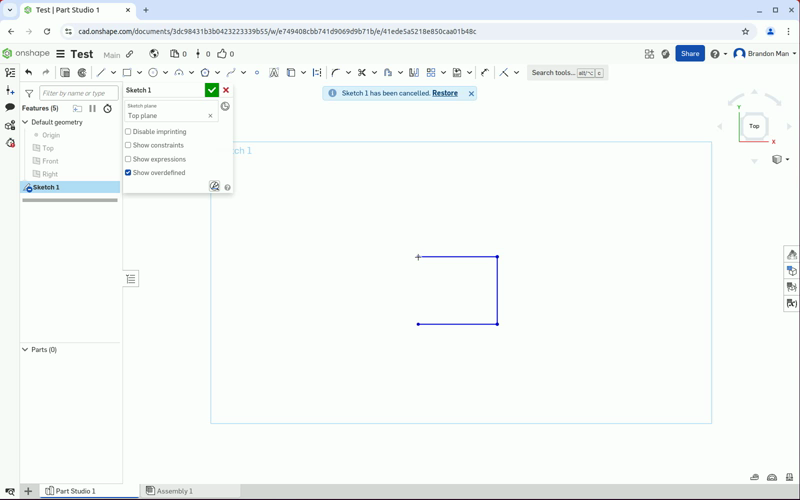
mouse_move(418, 256)
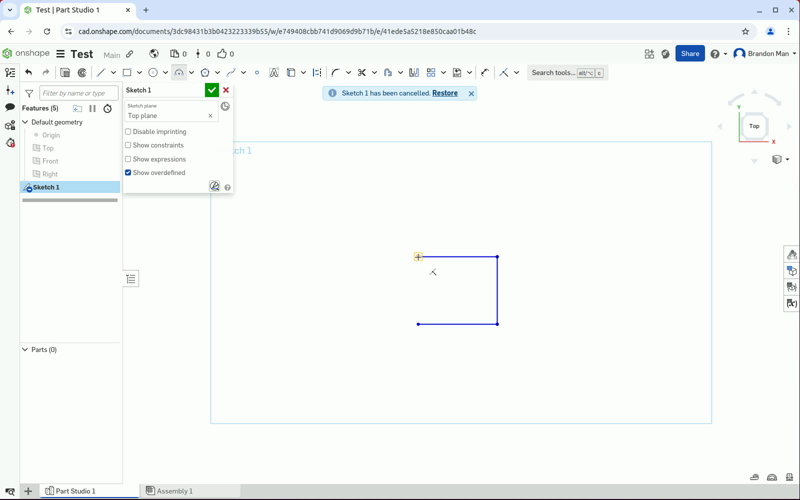
click(418, 256)
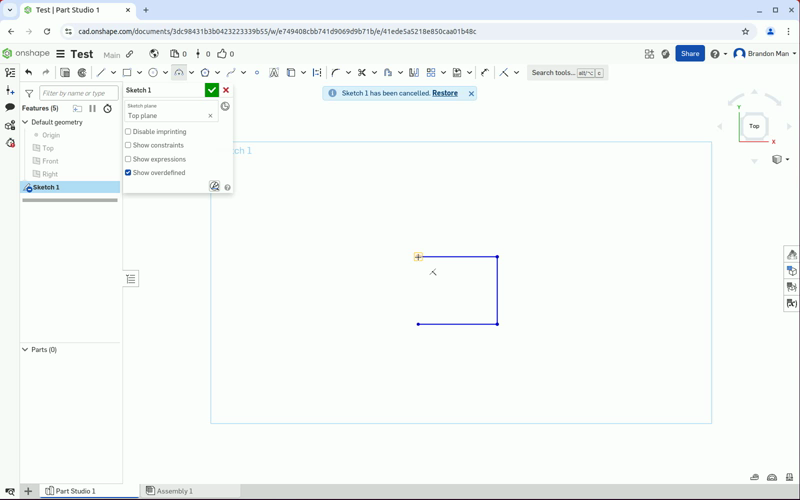
mouse_move(418, 324)
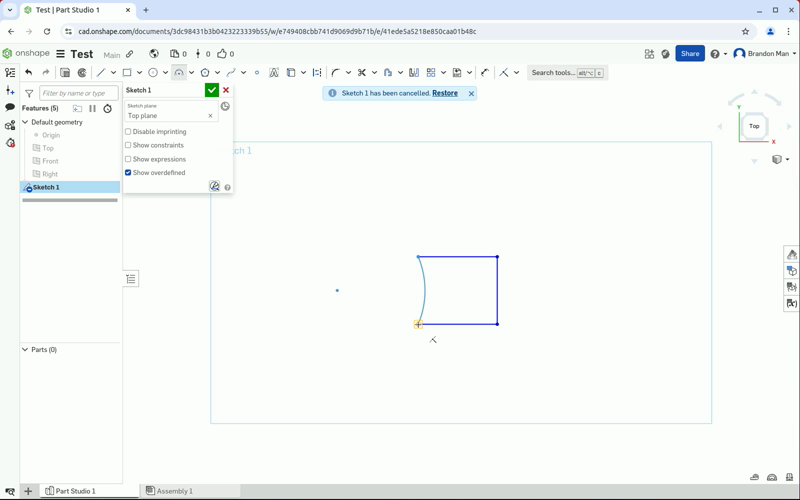
click(418, 324)
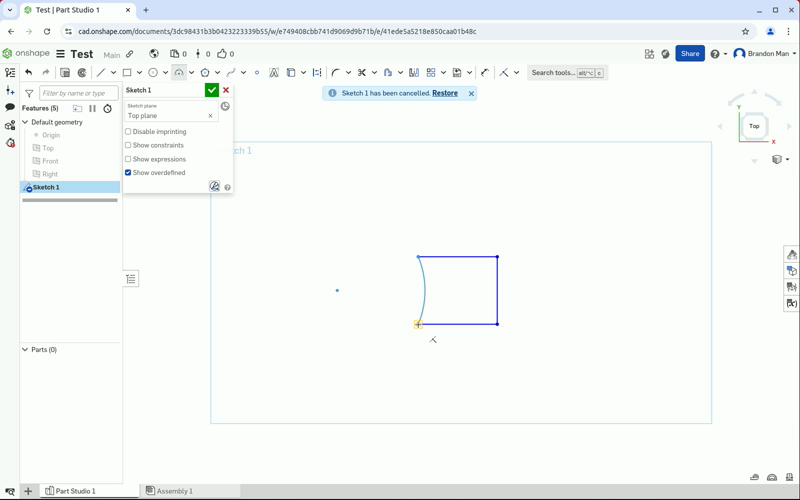
key_down(shift)
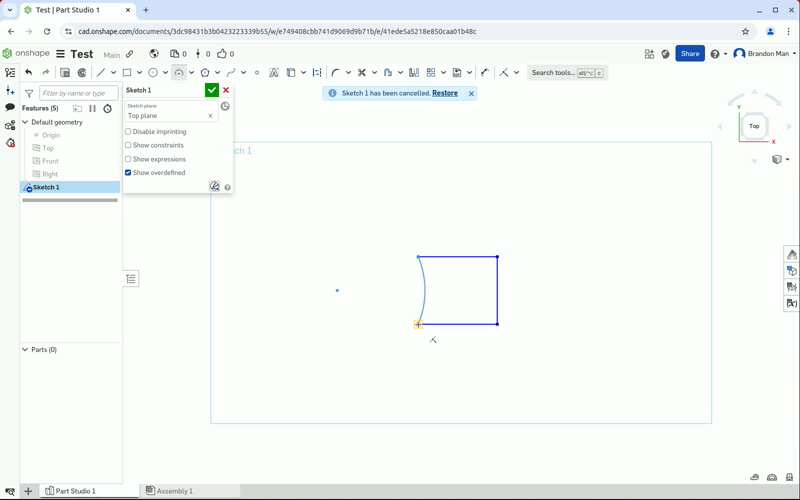
mouse_move(452, 290)
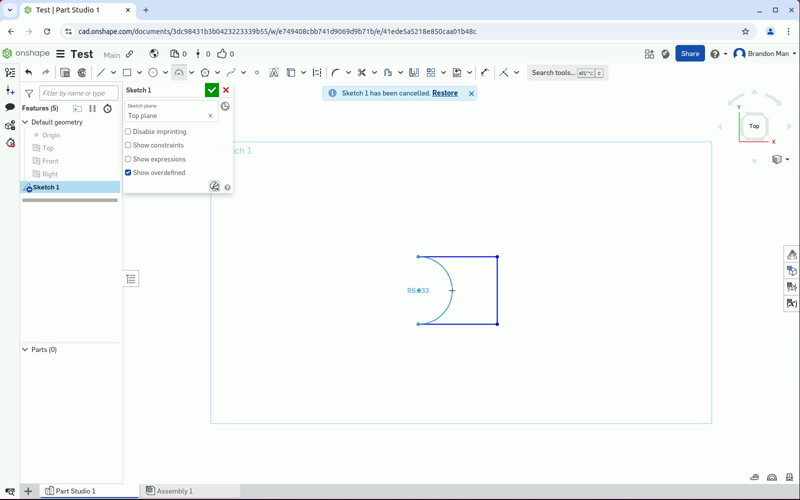
click(452, 290)
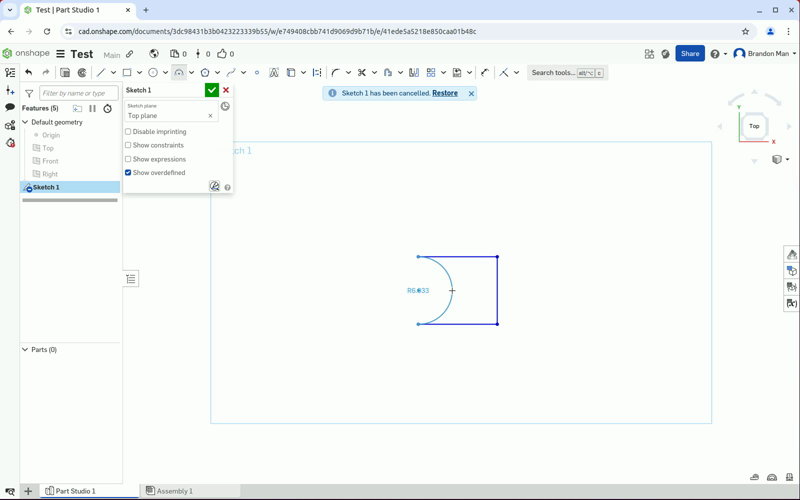
key_up(shift)
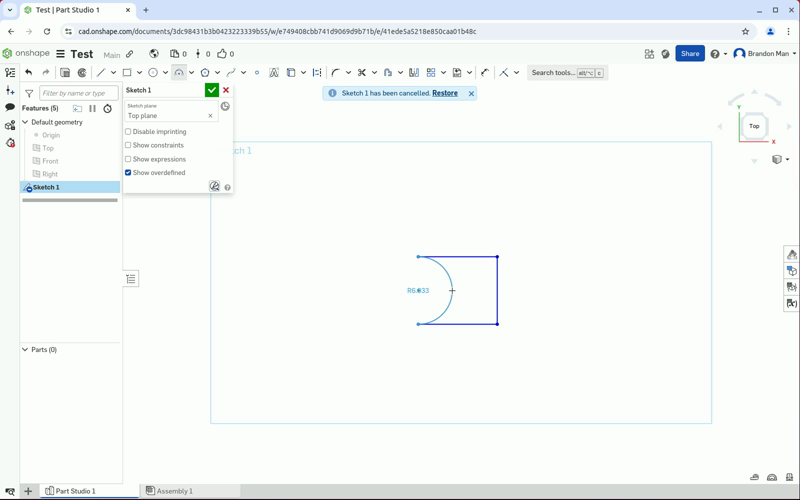
key(esc)
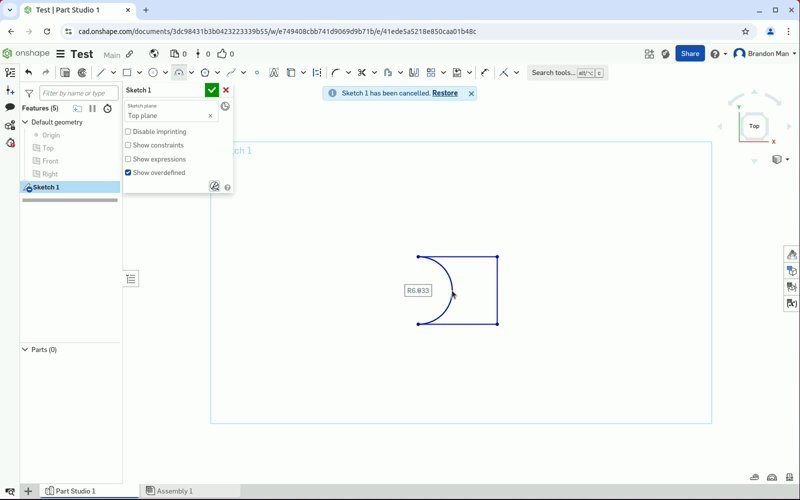
mouse_move(472, 290)
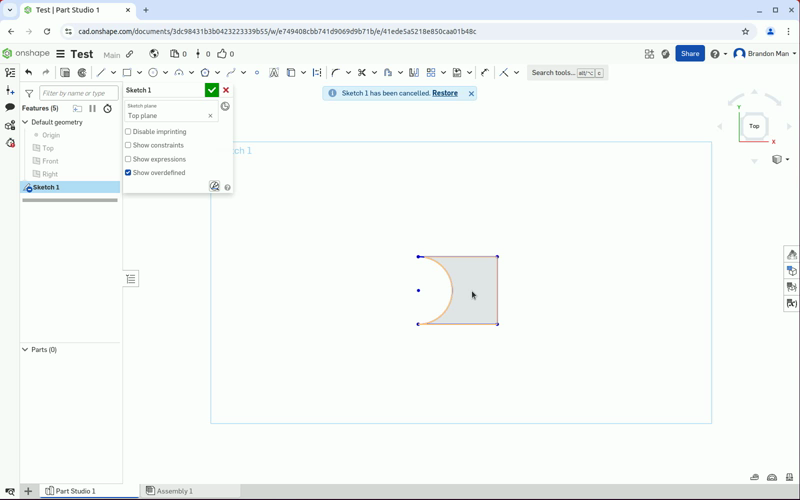
scroll(6)
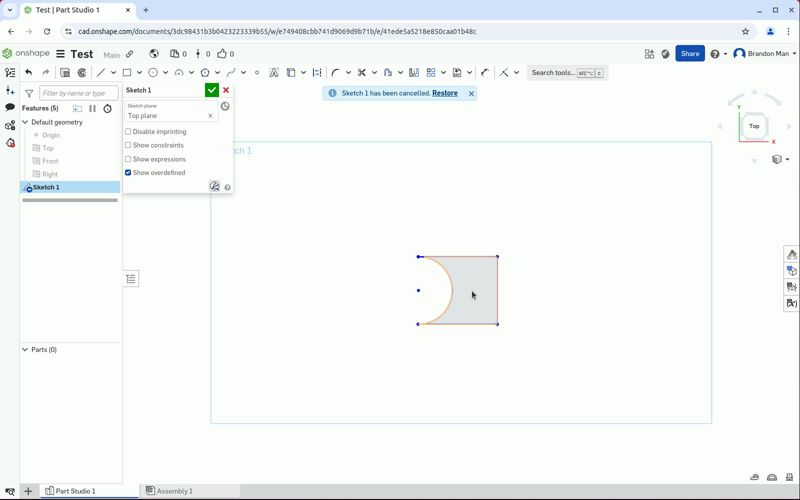
scroll(6)
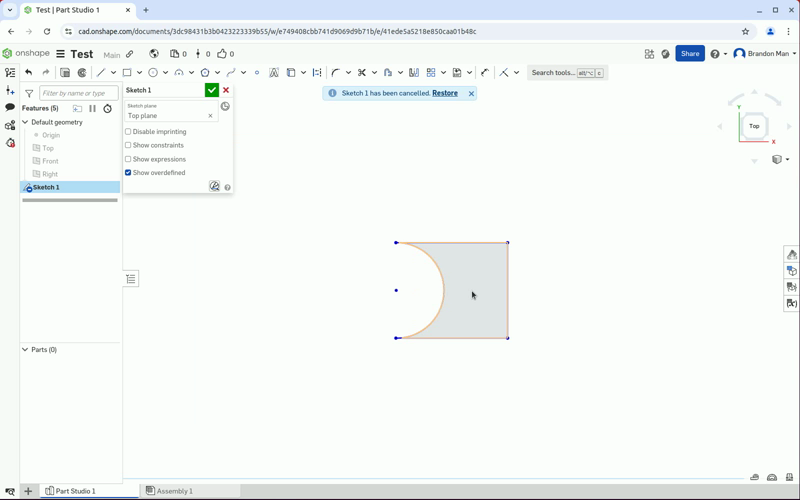
scroll(6)
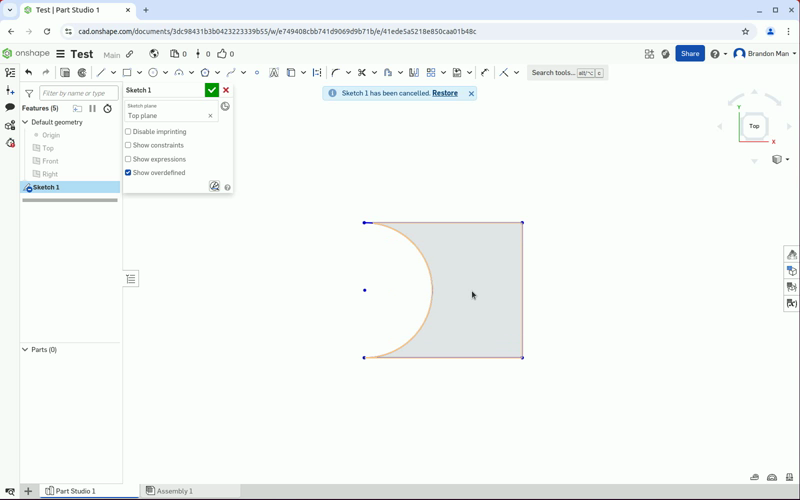
scroll(6)
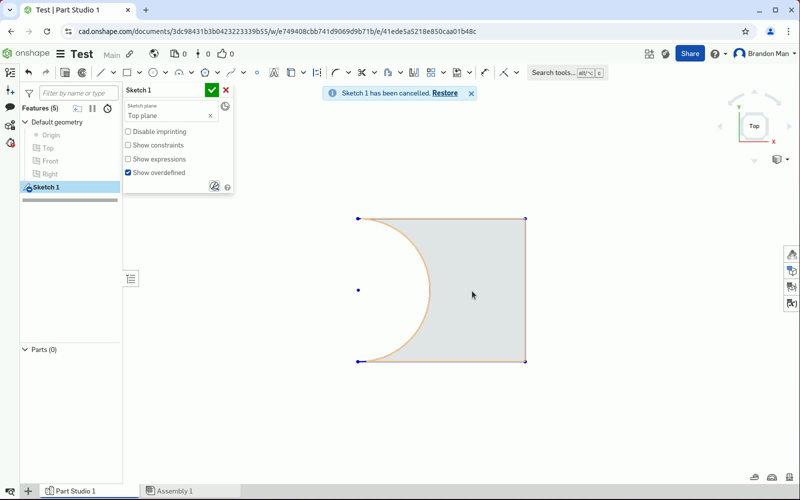
scroll(6)
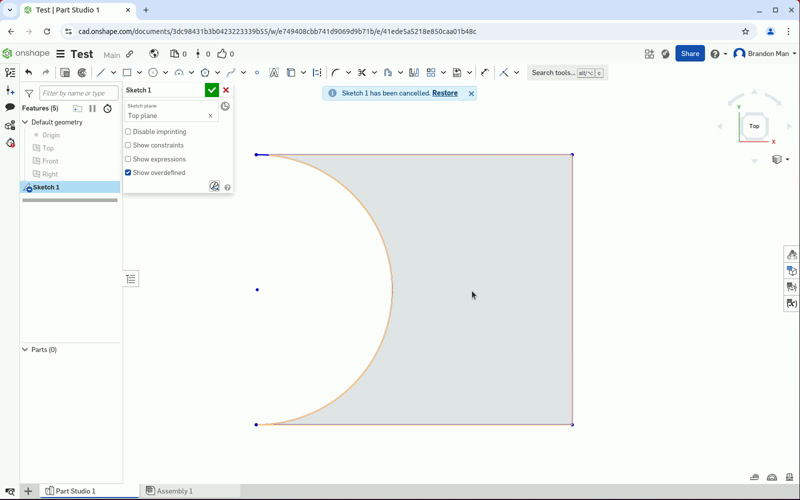
scroll(6)
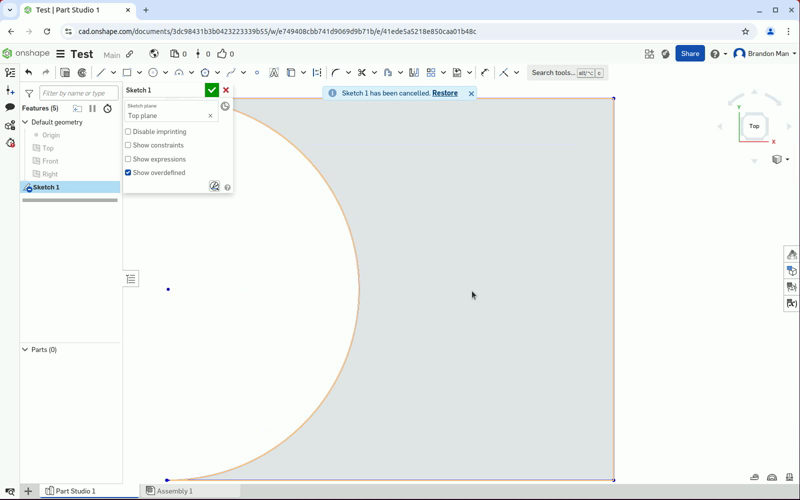
scroll(6)
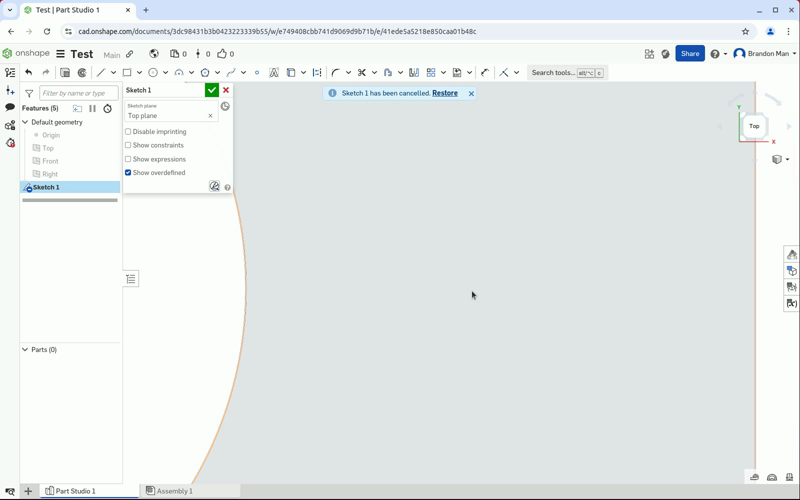
click(472, 290)
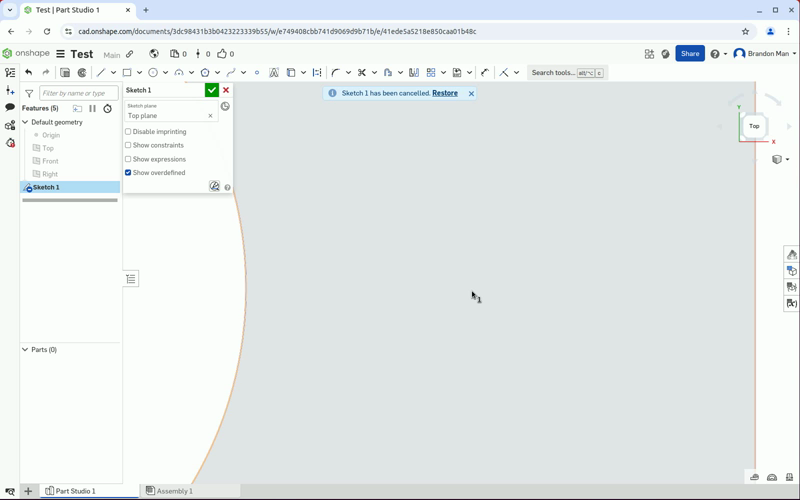
scroll(-6)
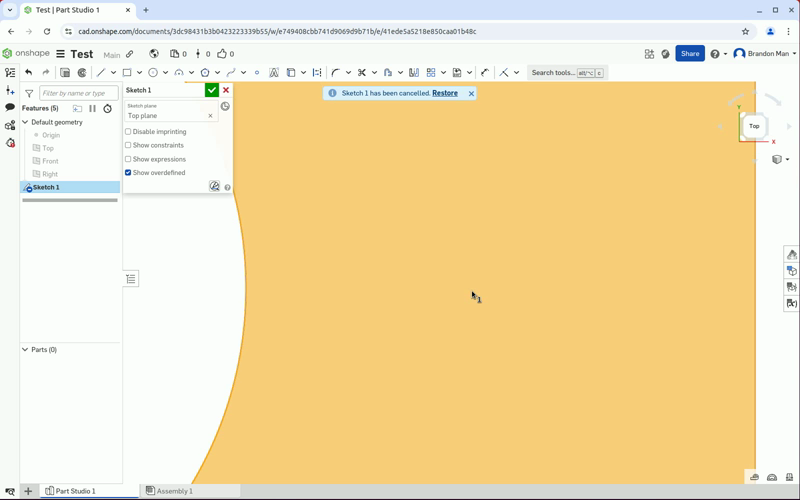
scroll(-6)
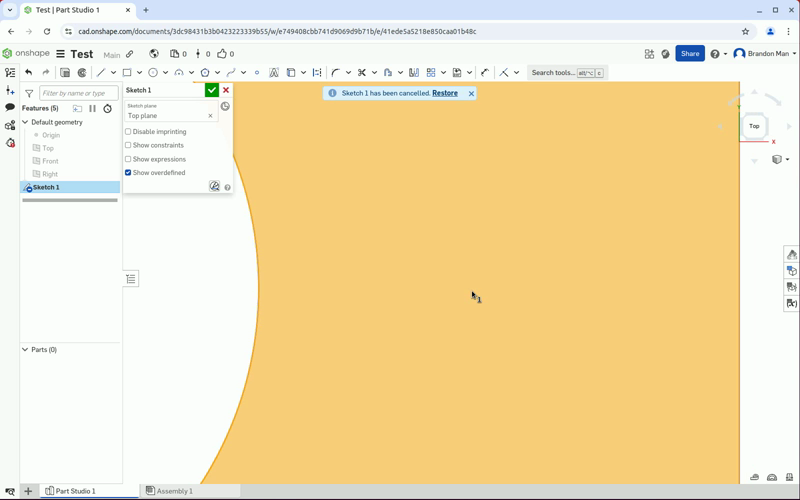
scroll(-6)
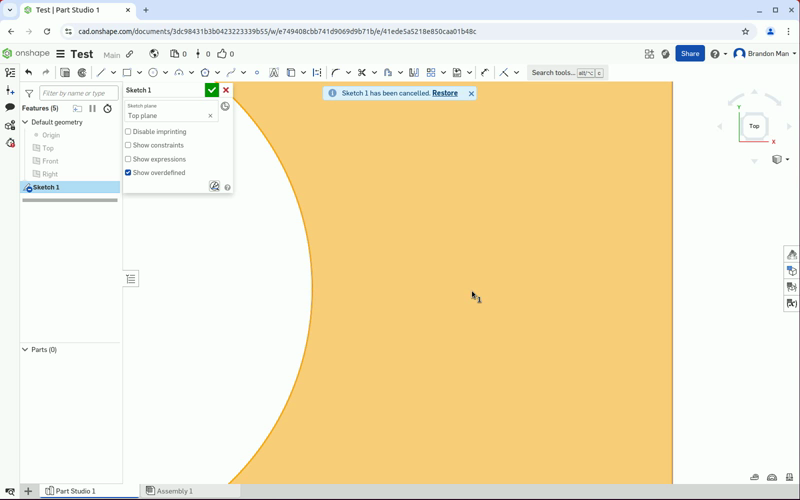
scroll(-6)
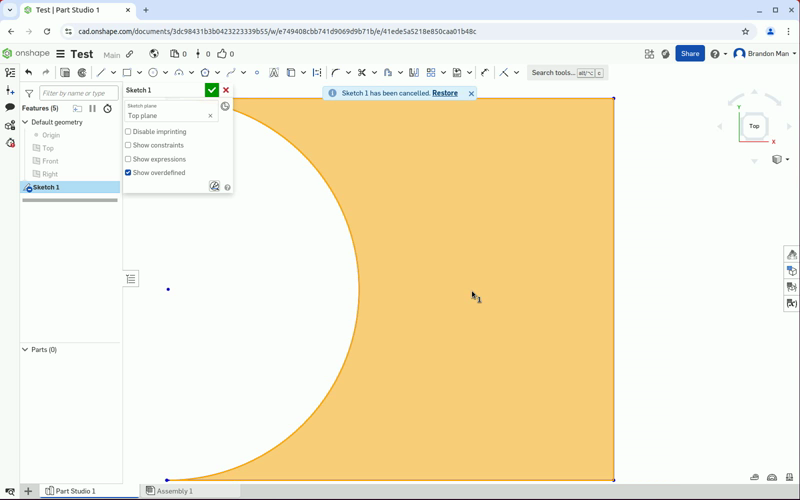
scroll(-6)
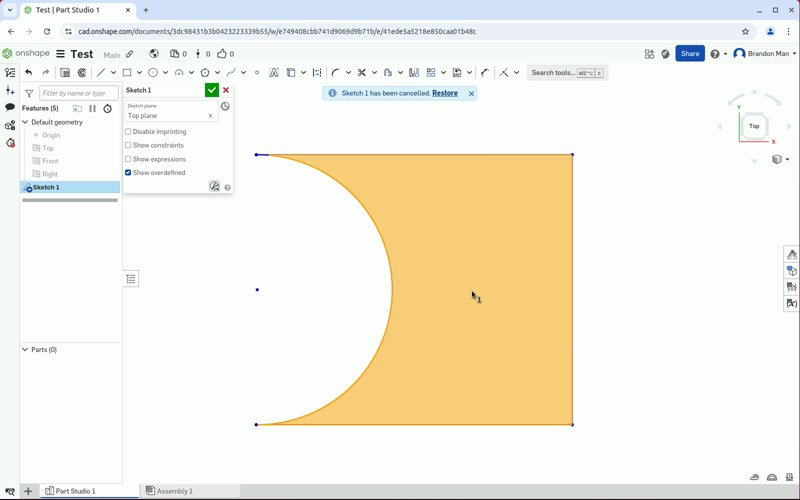
scroll(-6)
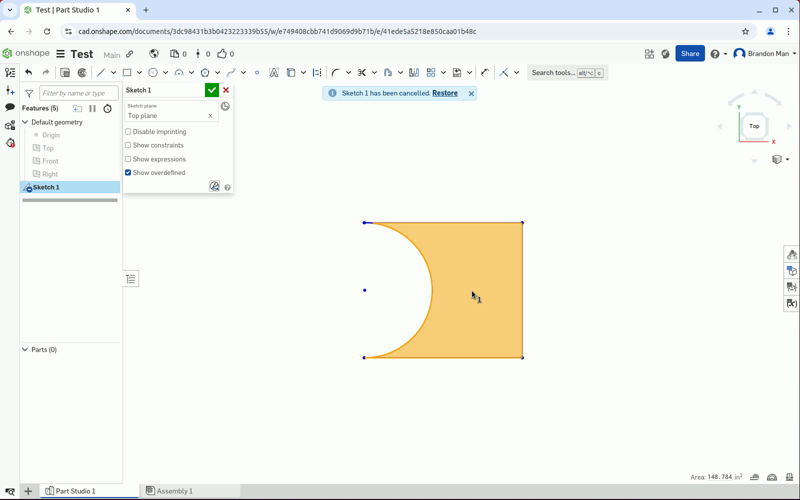
scroll(-6)
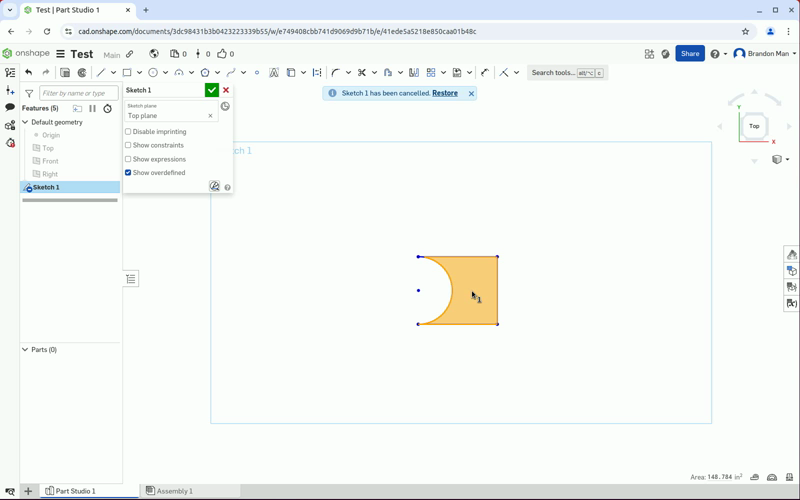
mouse_move(73, 352)
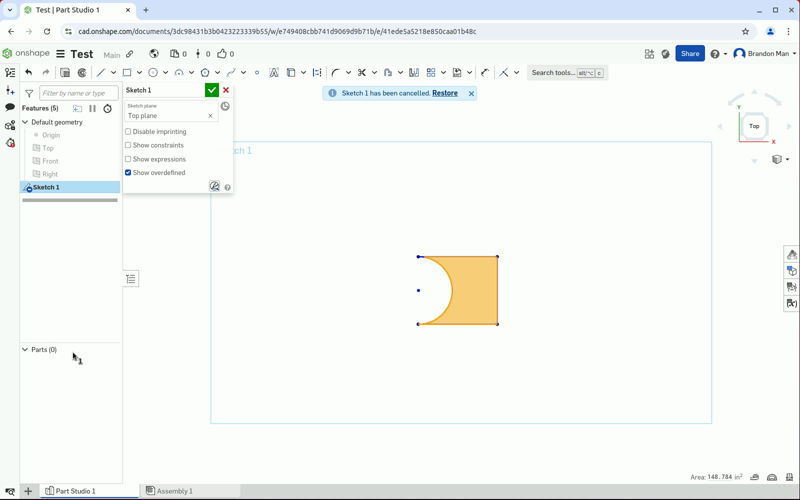
key(shift+y)
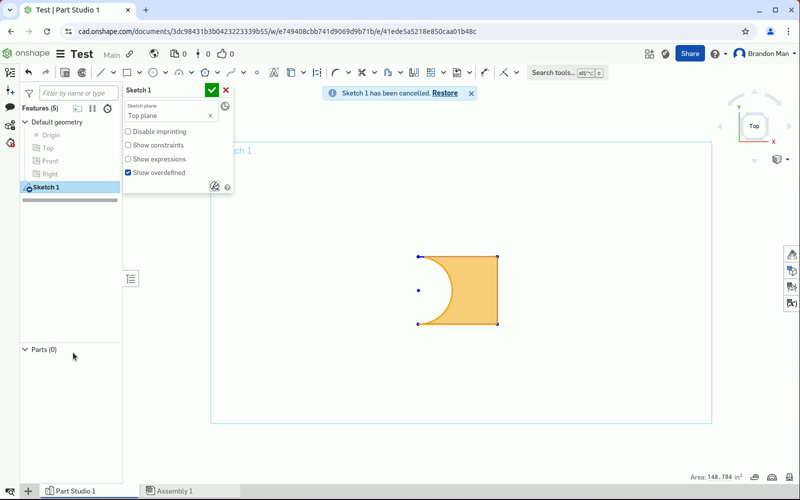
key(shift+e)
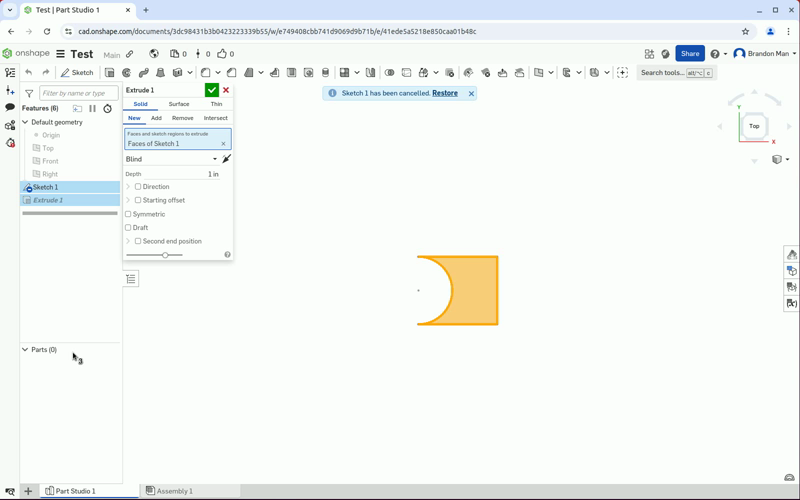
mouse_move(143, 106)
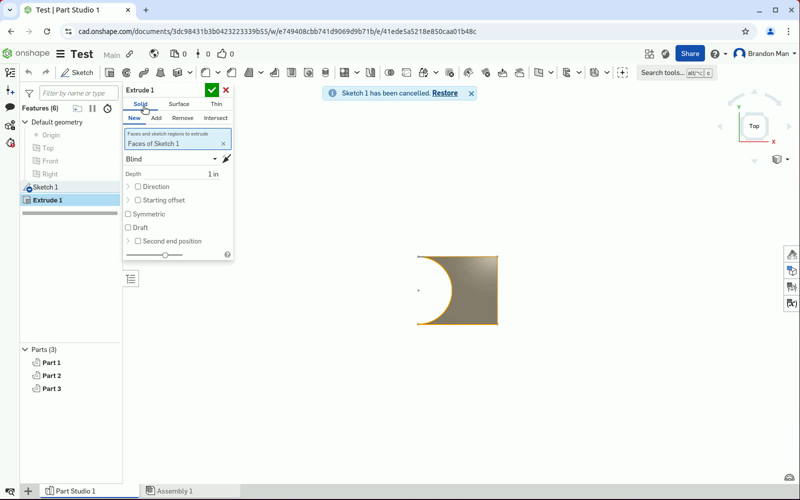
click(143, 106)
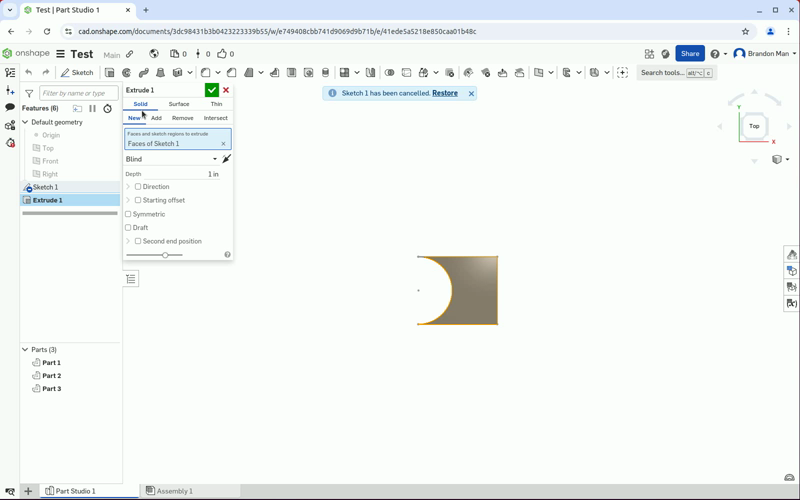
mouse_move(137, 120)
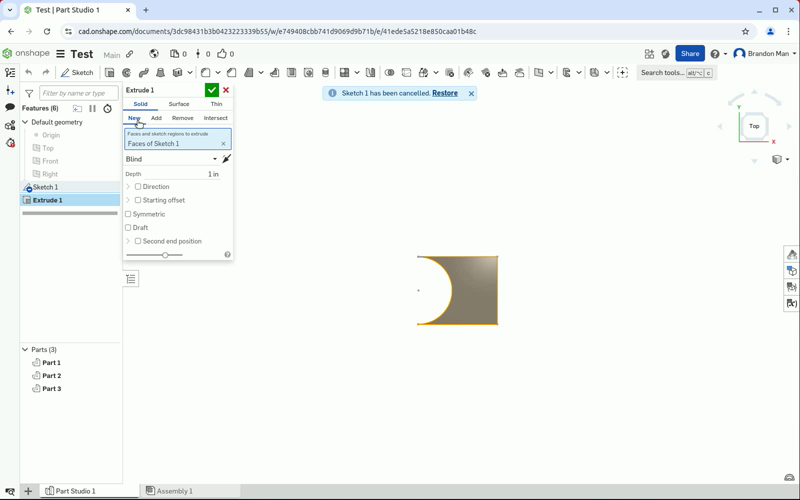
click(137, 120)
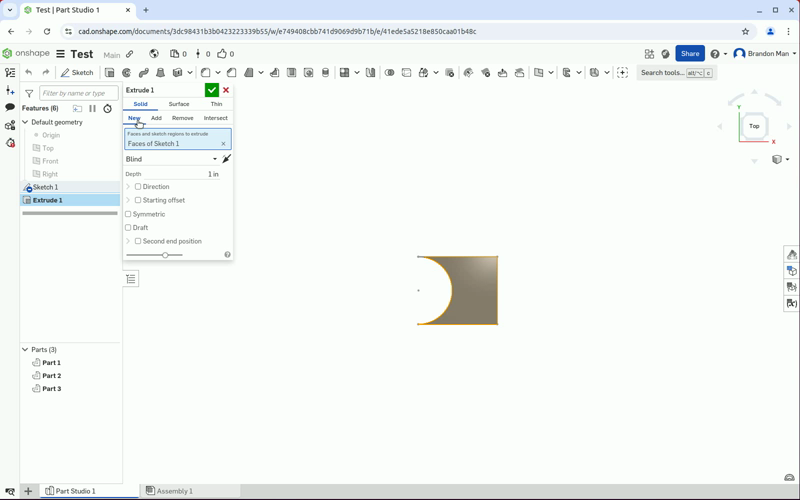
key(tab, 4)
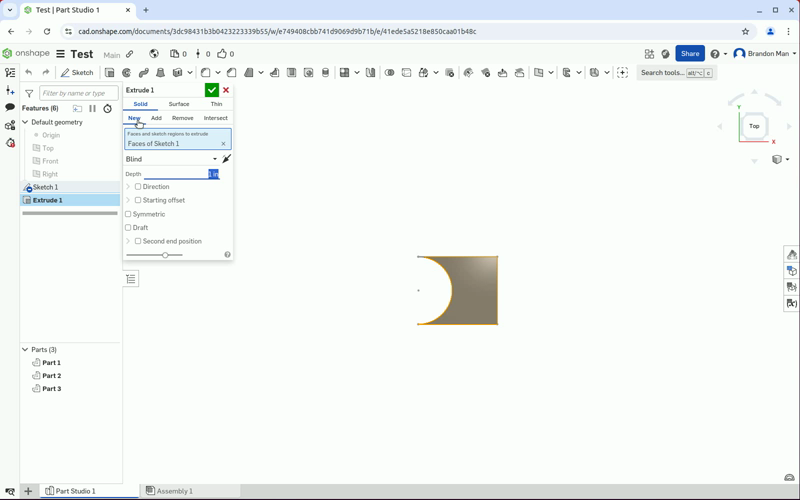
text(23.108)
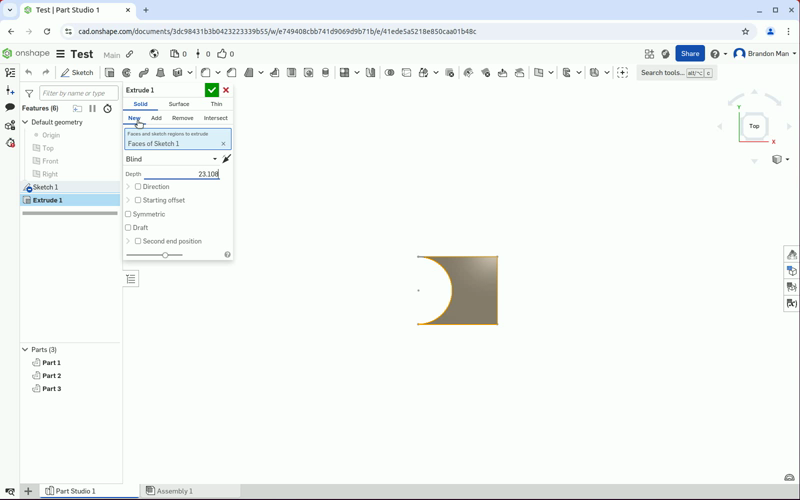
key(enter)
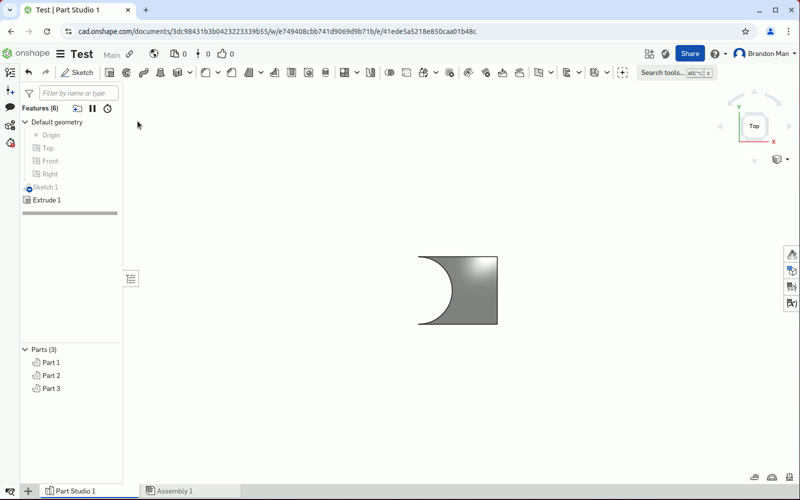
key(shift+h)
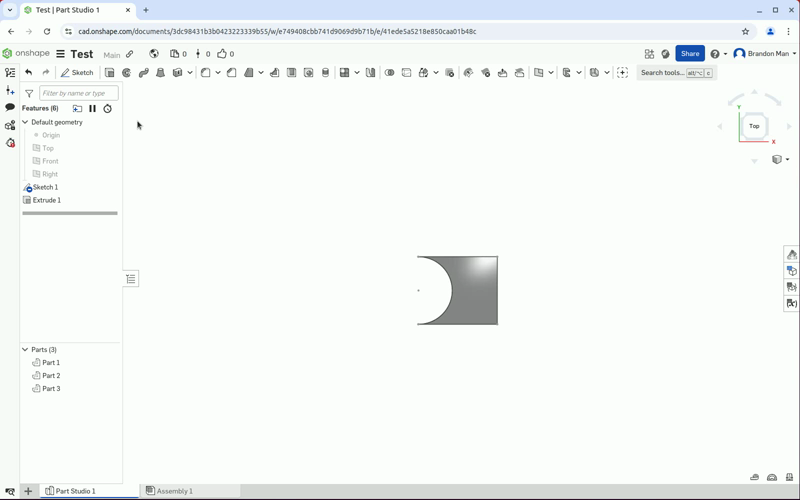
key(shift+h)
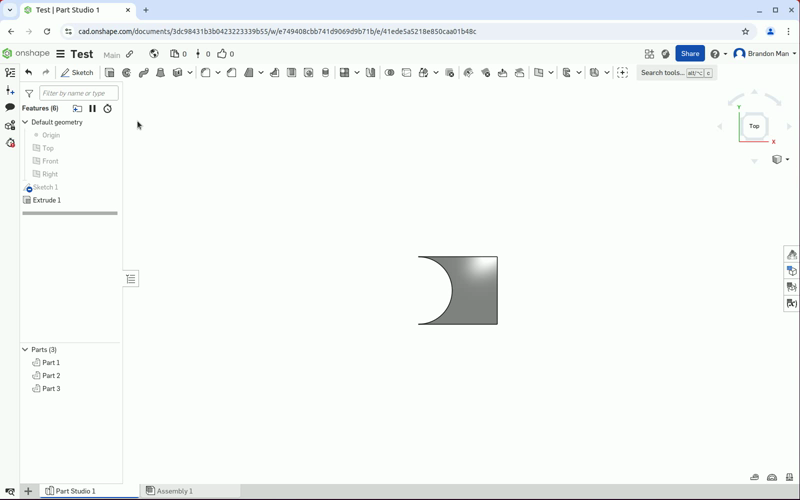
mouse_move(73, 189)
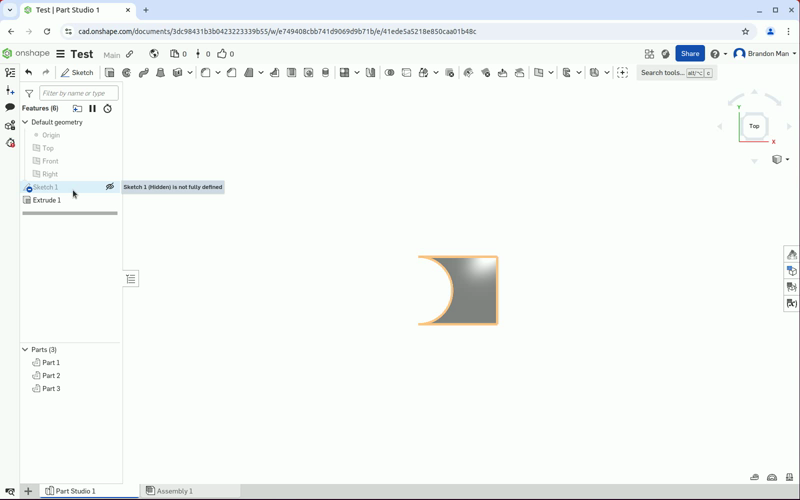
click(73, 189)
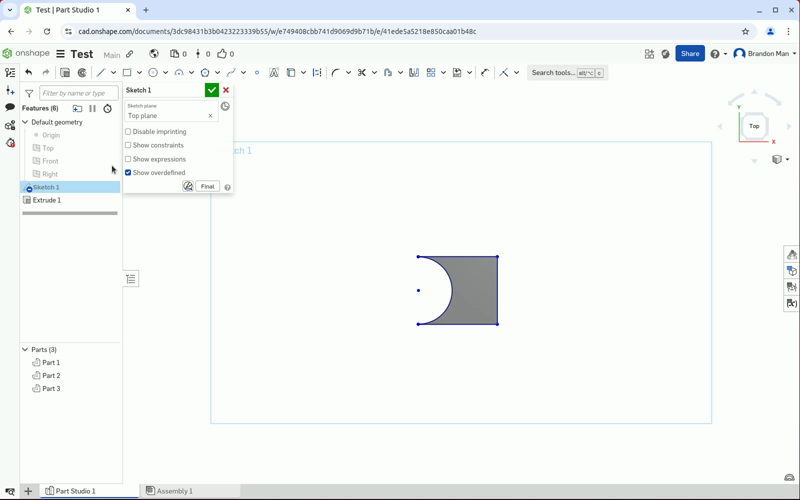
mouse_move(229, 92)
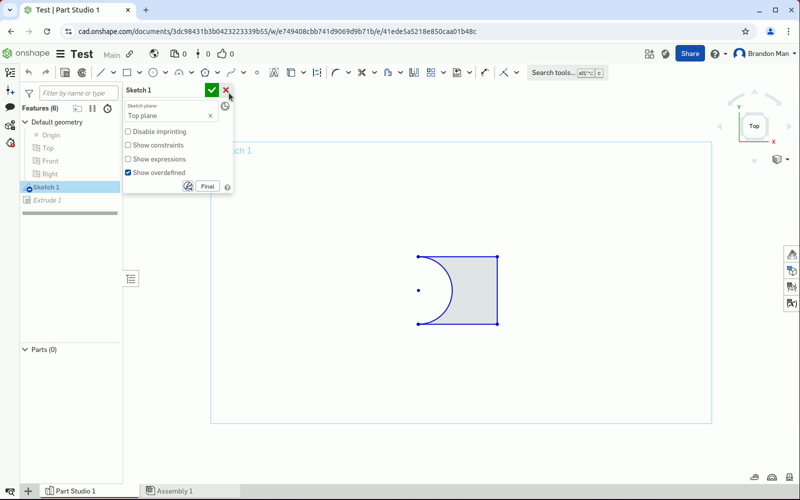
click(229, 92)
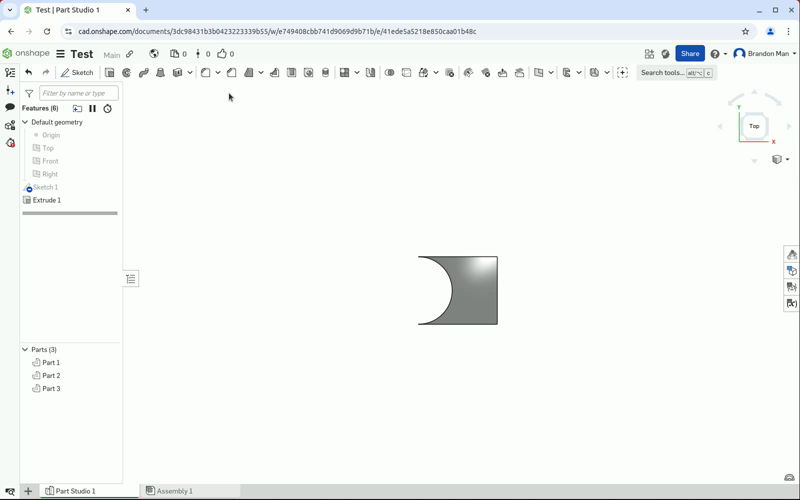
mouse_move(541, 75)
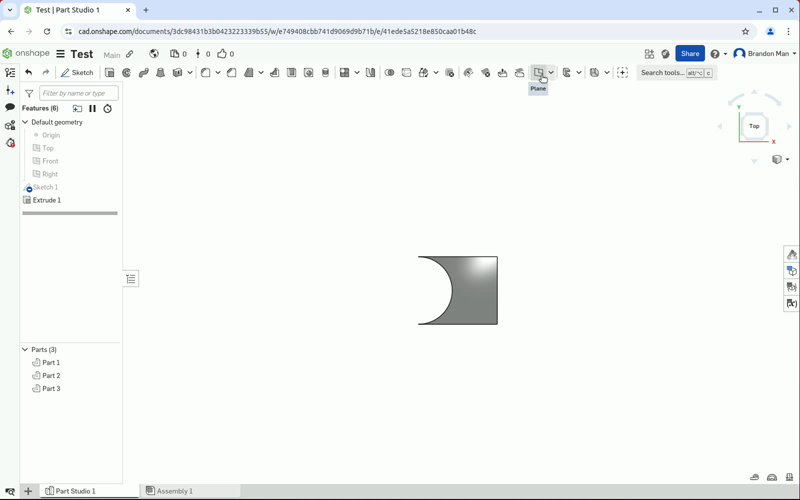
click(541, 75)
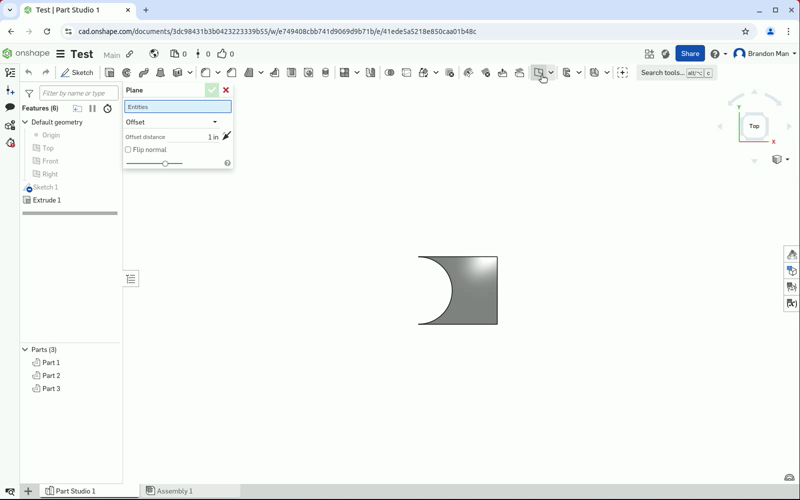
mouse_move(73, 150)
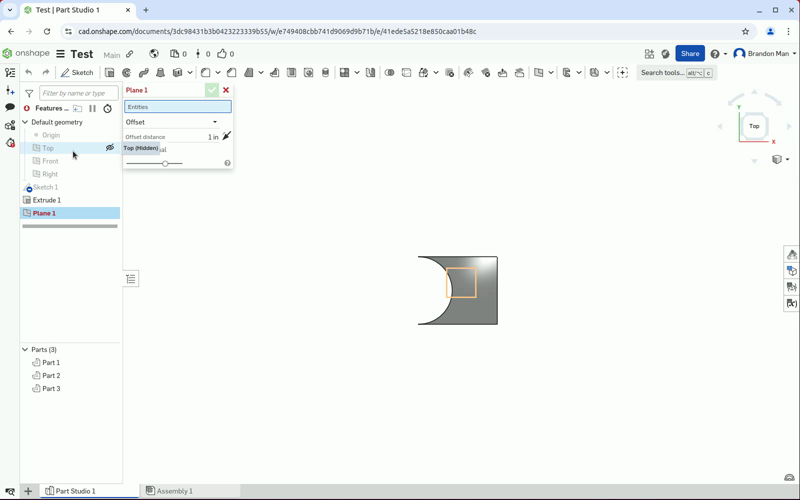
click(73, 150)
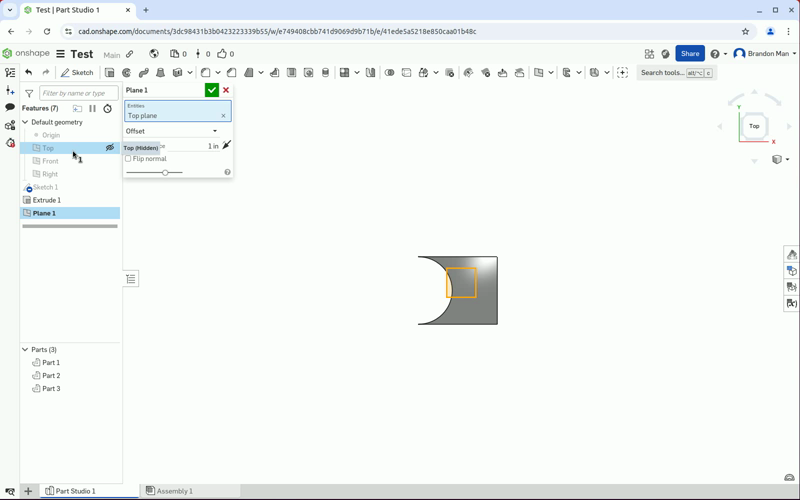
key(tab, 2)
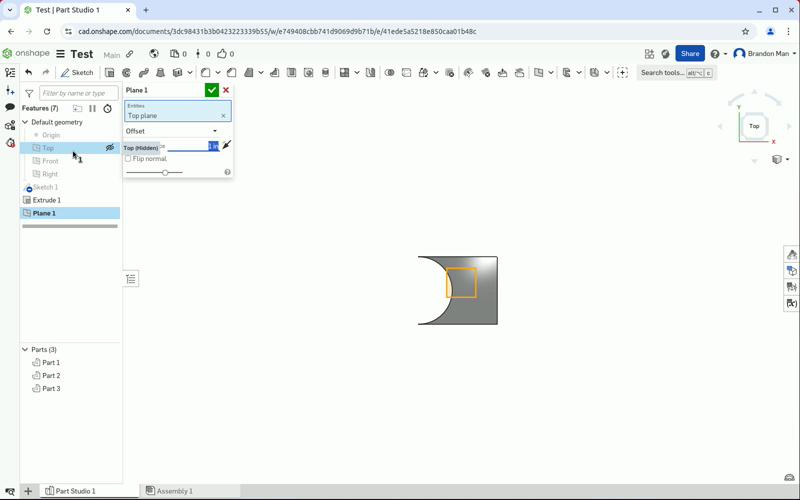
text(23.108)
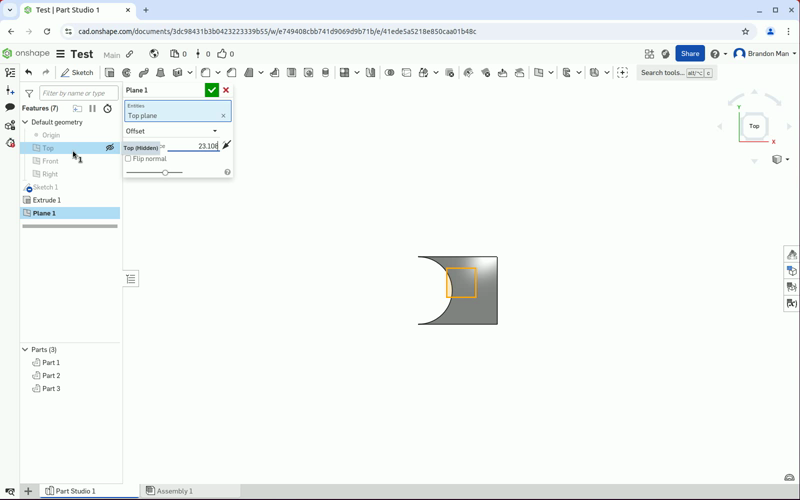
key(enter, 2)
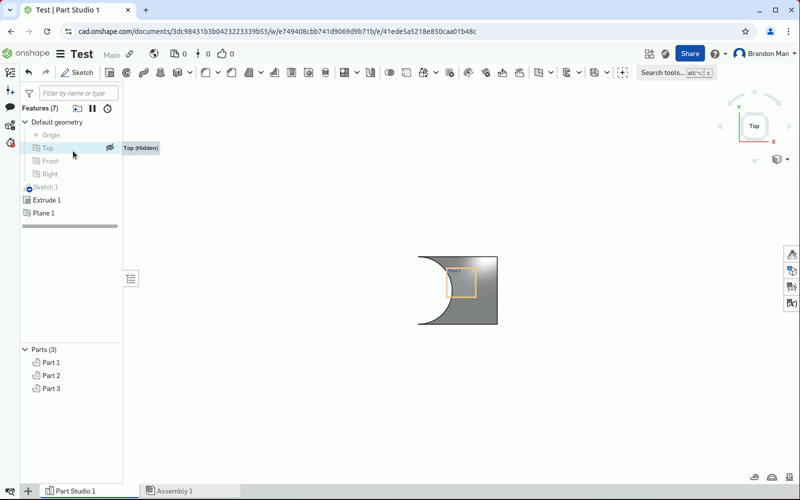
key(shift+s)
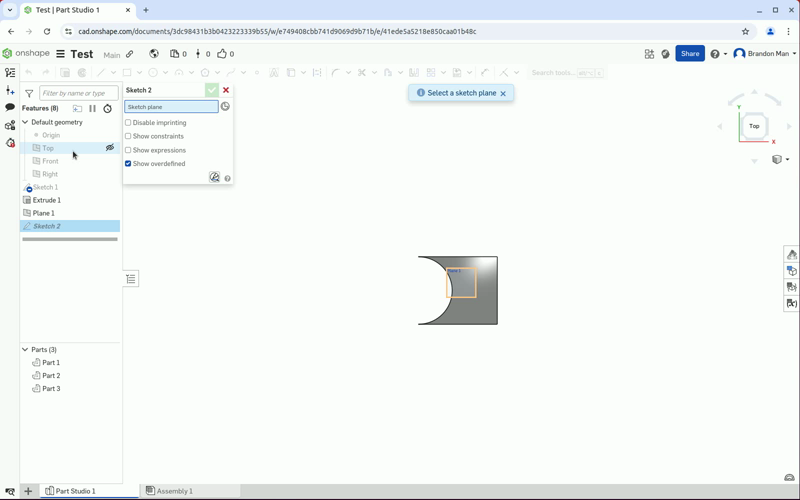
mouse_move(73, 215)
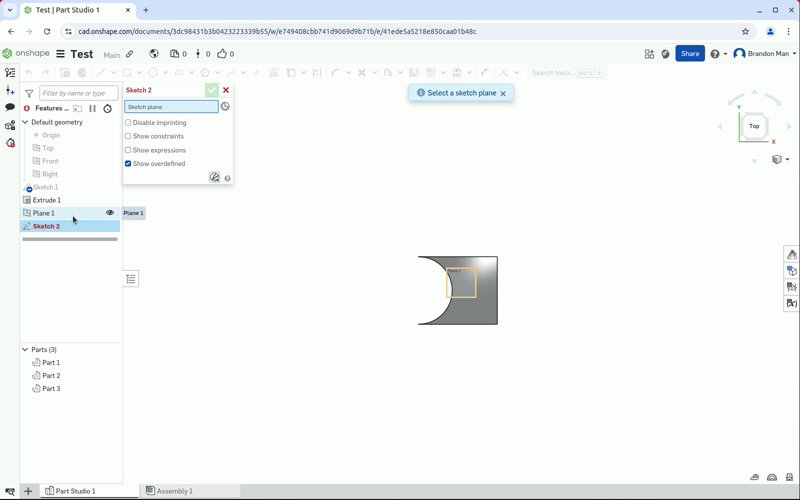
click(73, 215)
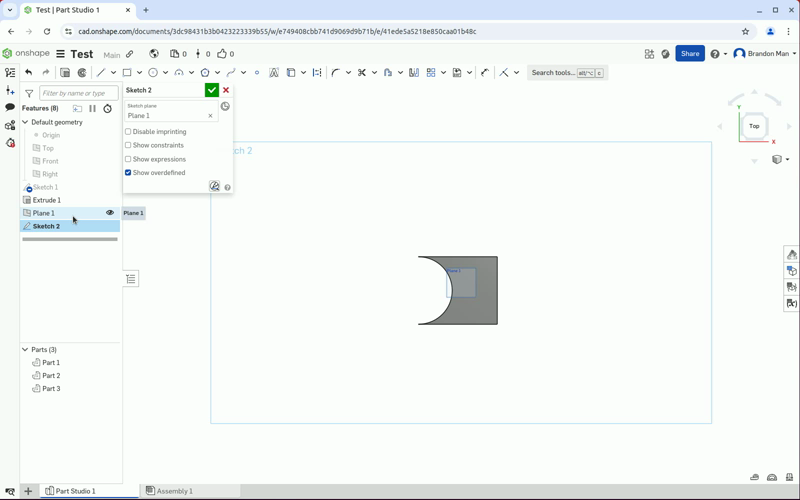
mouse_move(73, 352)
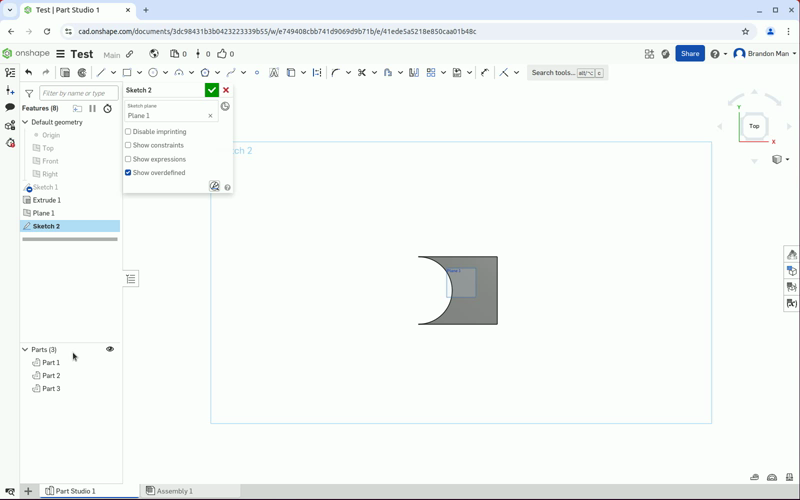
key(y)
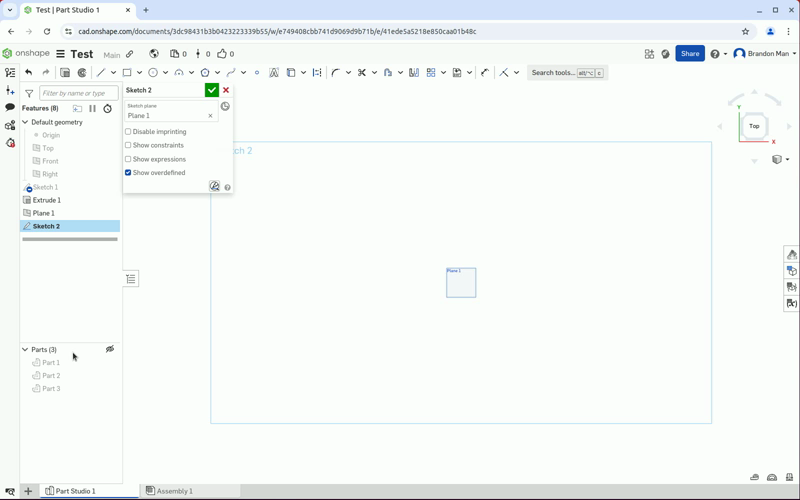
key(l)
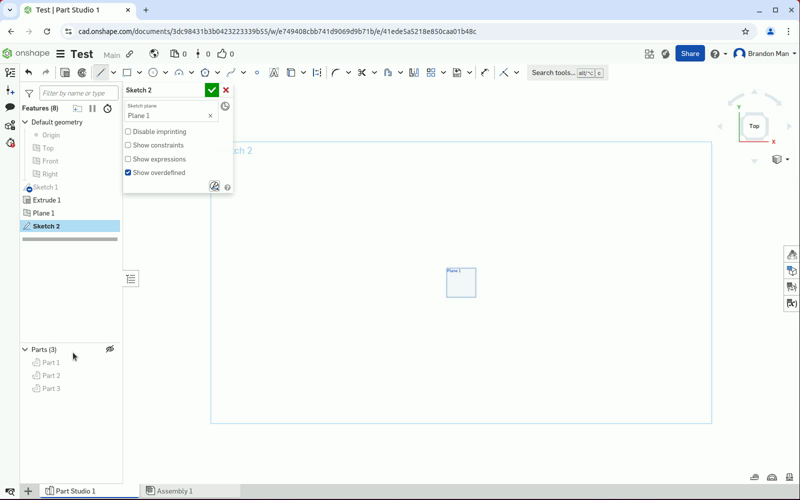
key_down(shift)
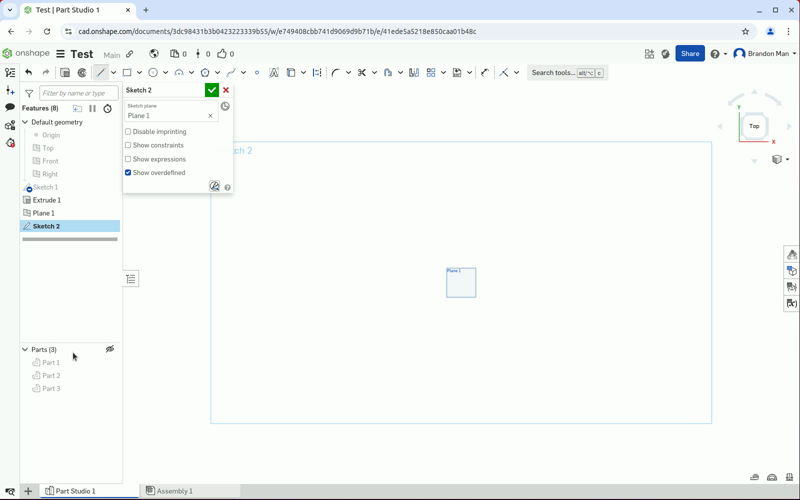
mouse_move(418, 324)
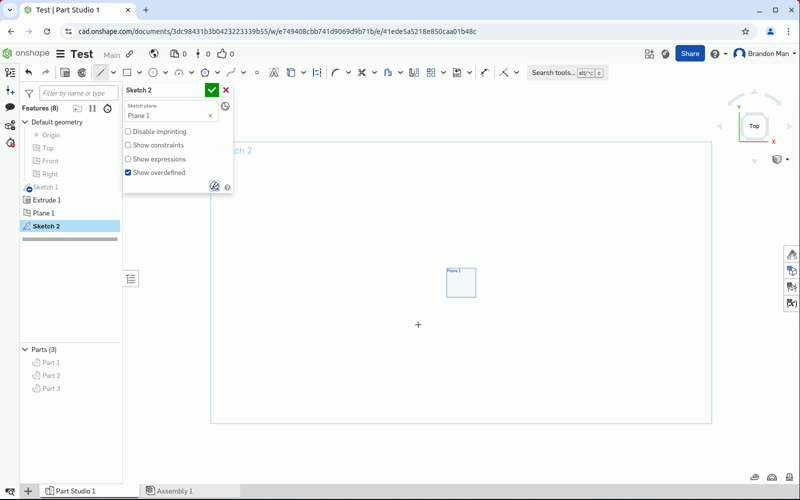
click(418, 324)
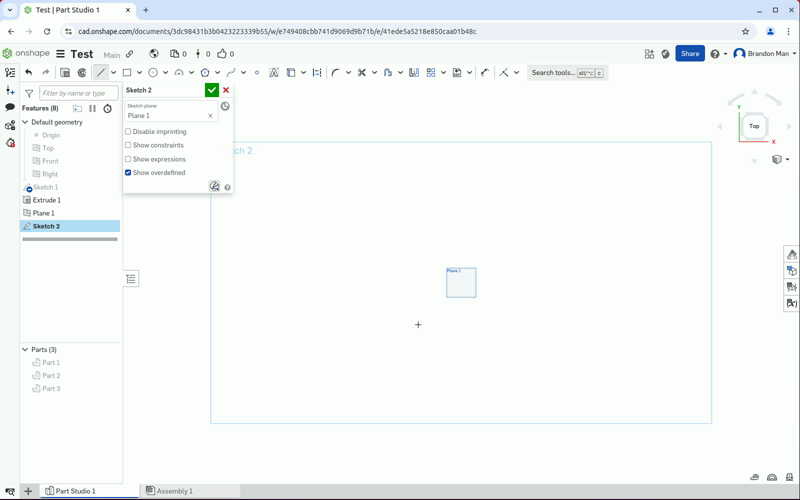
key_up(shift)
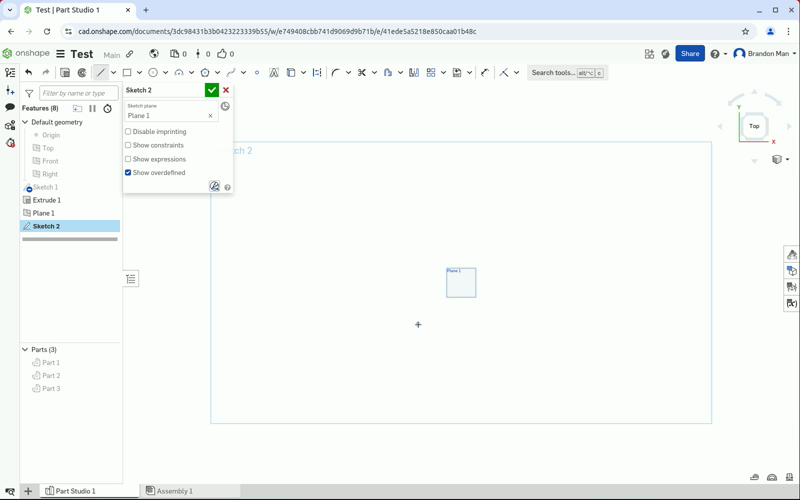
key_down(shift)
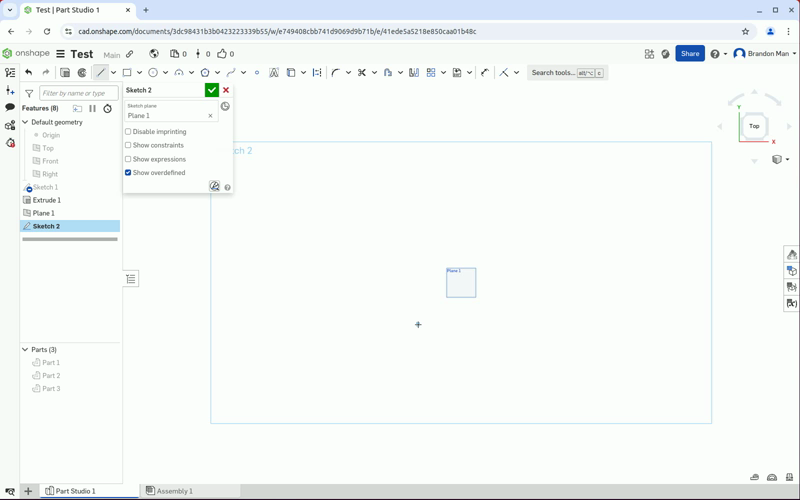
mouse_move(448, 324)
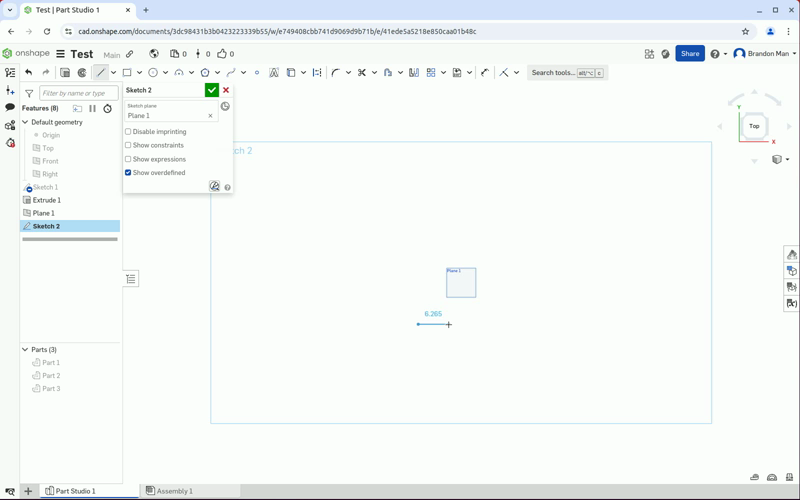
mouse_move(476, 324)
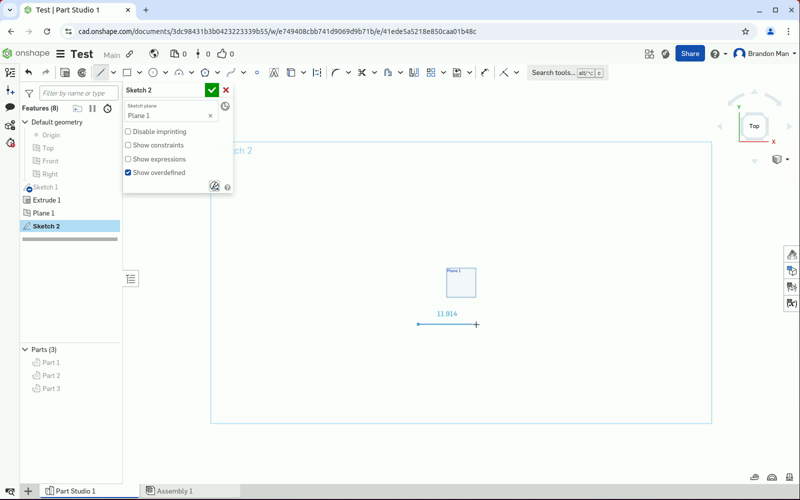
click(476, 324)
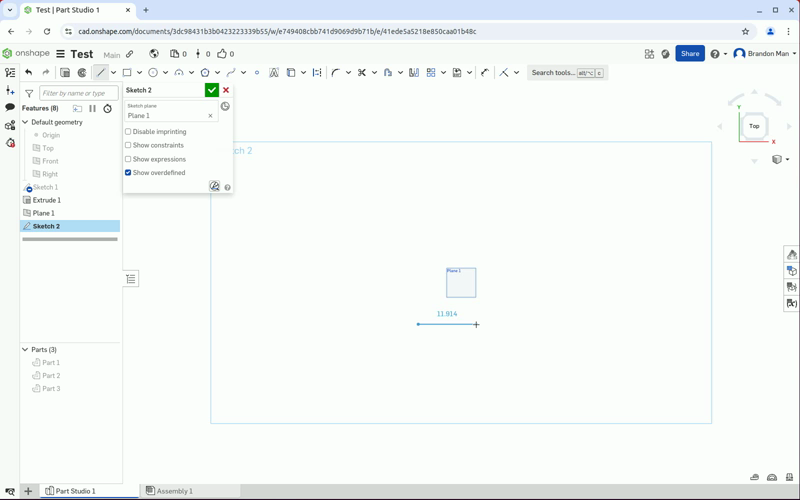
key_up(shift)
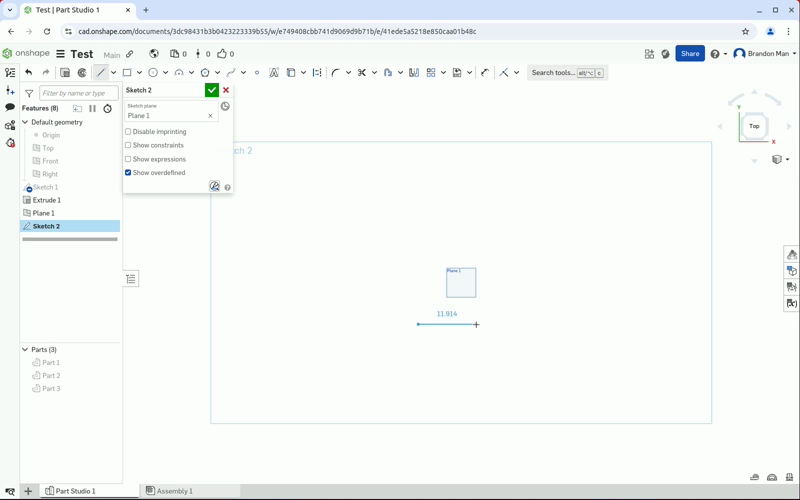
key_down(shift)
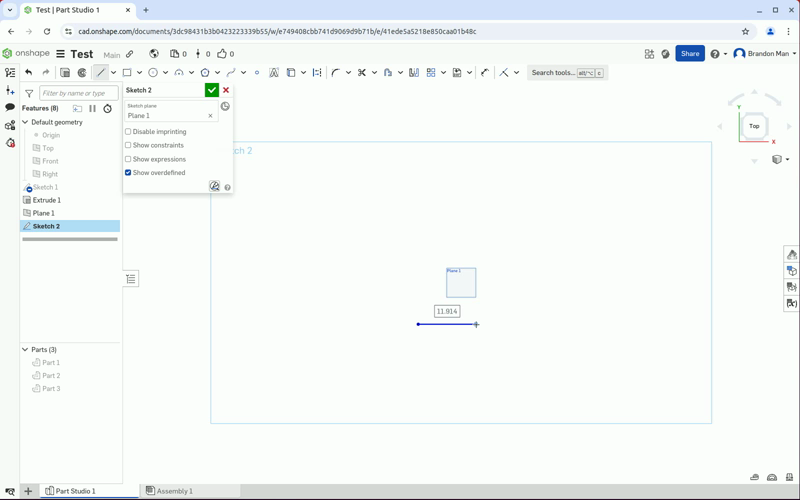
mouse_move(476, 255)
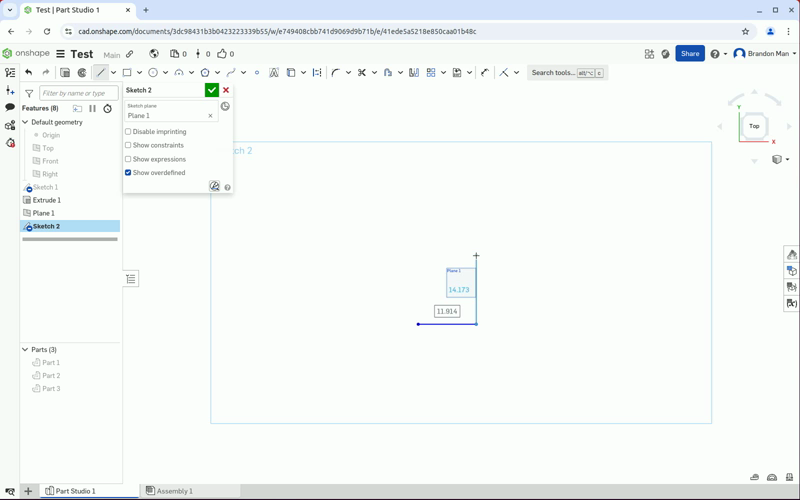
click(476, 255)
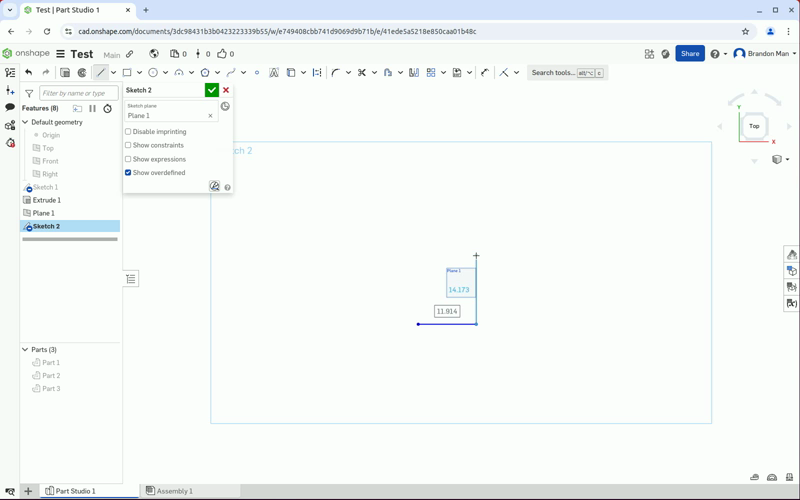
key_up(shift)
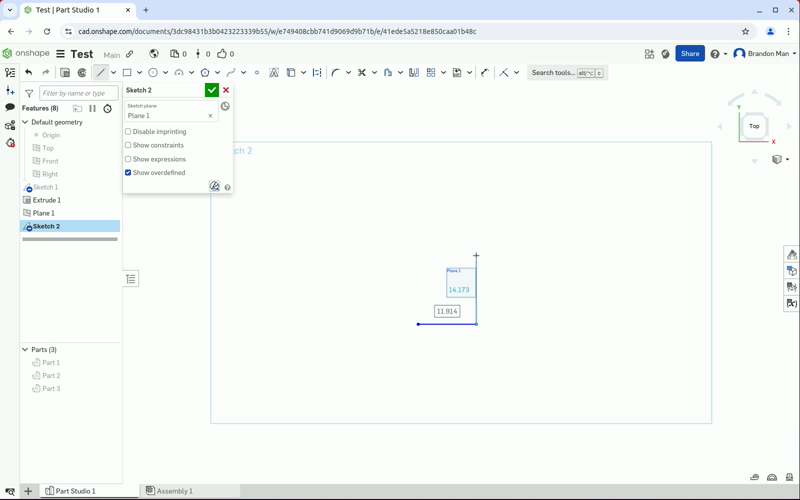
key_down(shift)
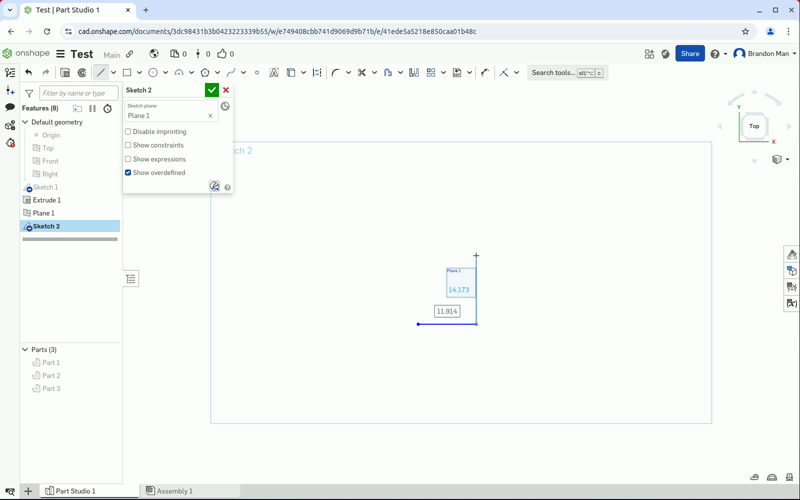
mouse_move(506, 255)
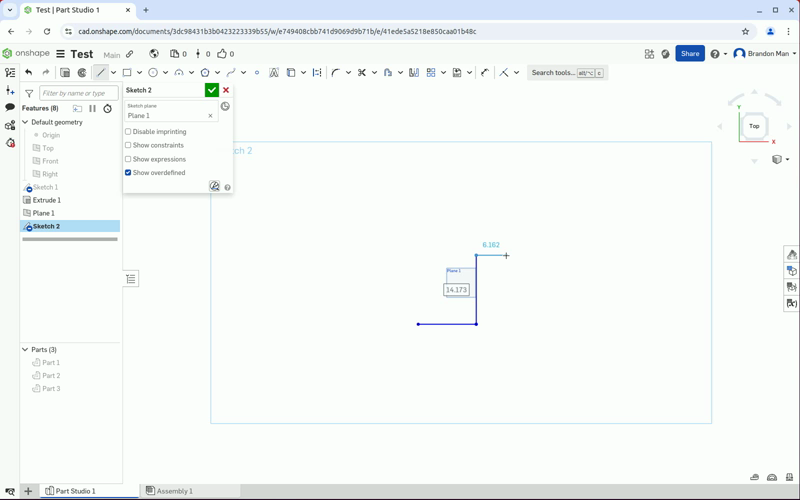
mouse_move(418, 255)
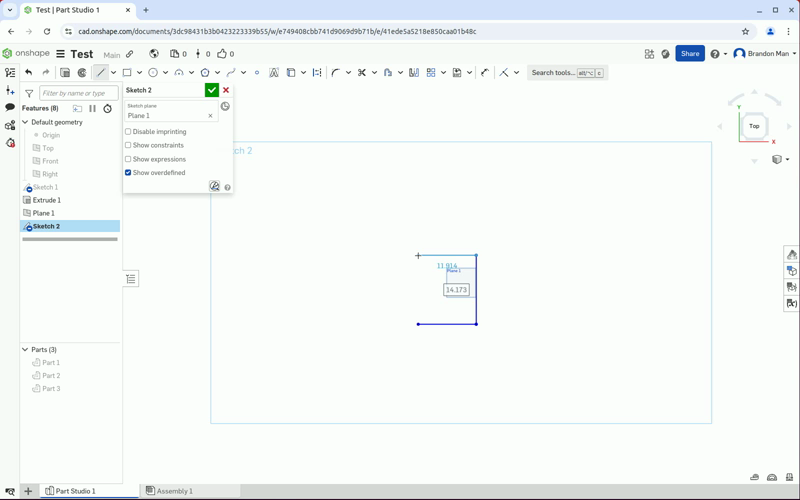
click(418, 255)
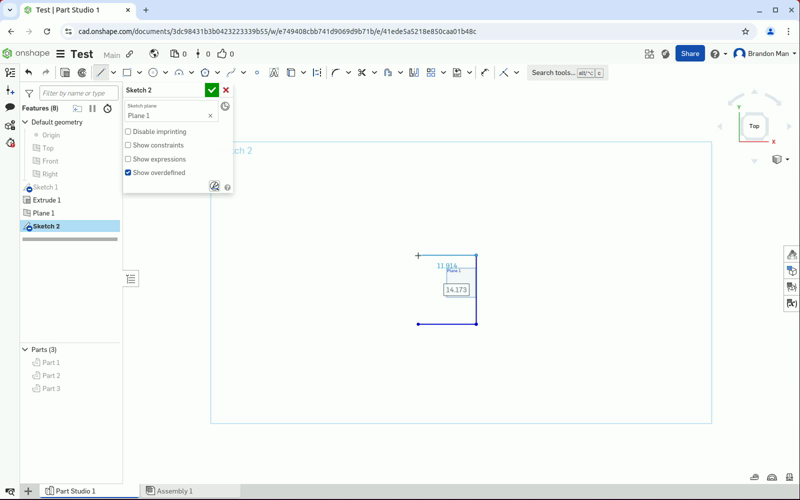
key_up(shift)
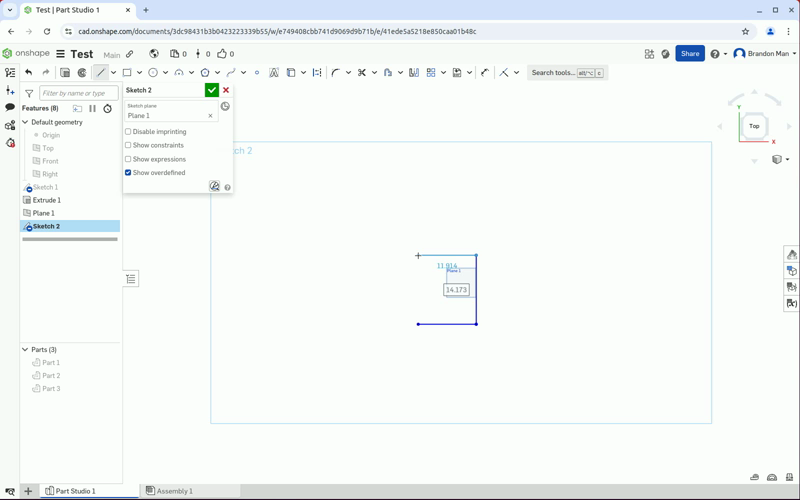
key(esc)
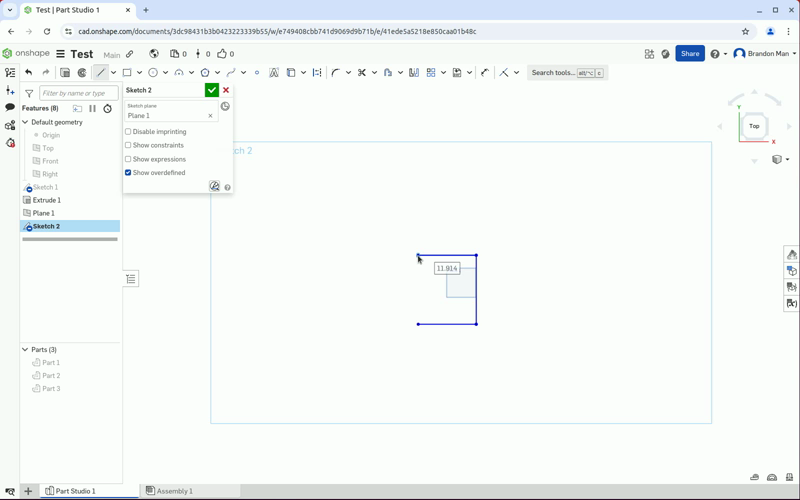
key(a)
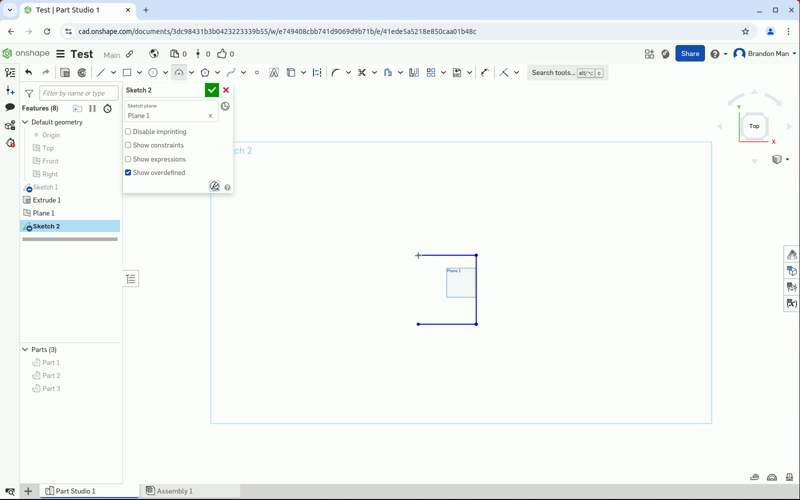
mouse_move(418, 255)
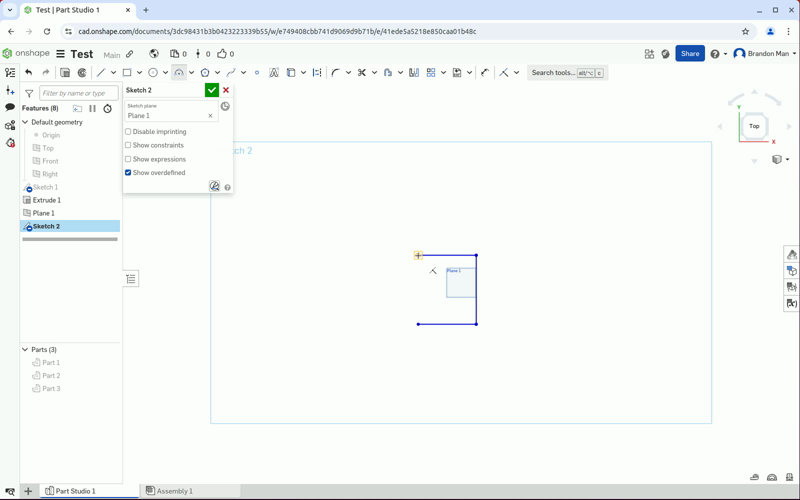
click(418, 255)
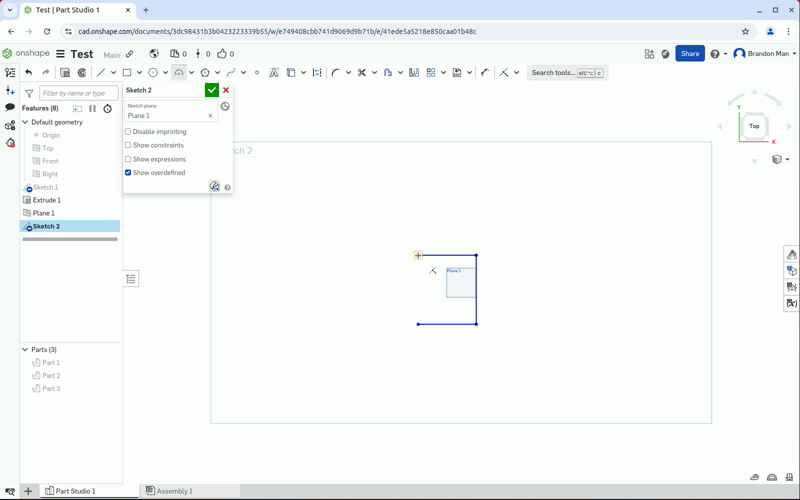
mouse_move(418, 324)
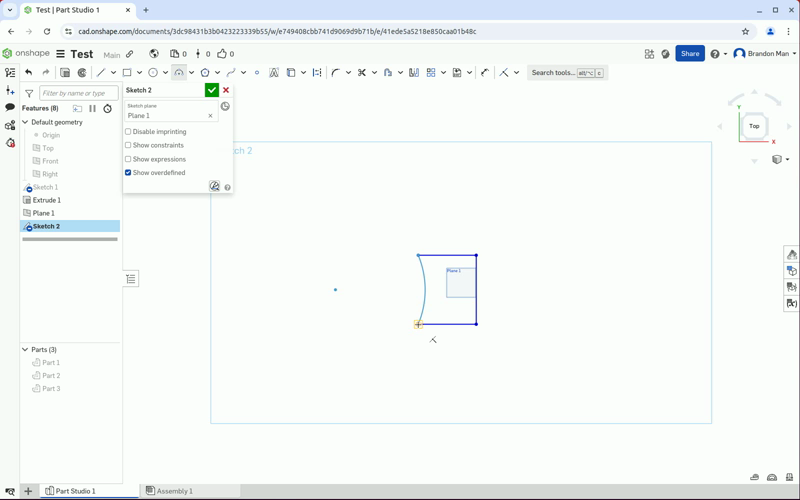
click(418, 324)
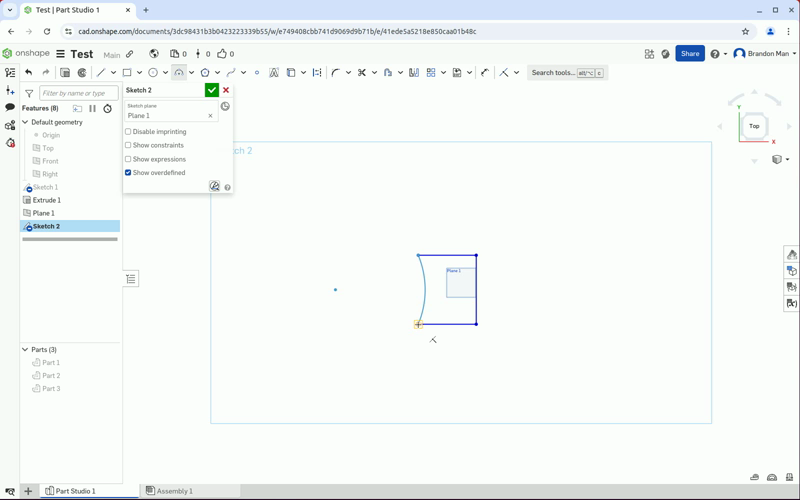
key_down(shift)
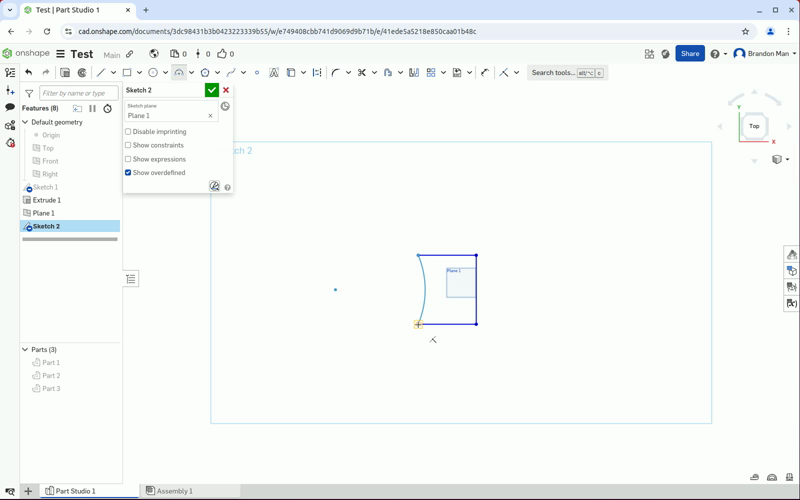
mouse_move(453, 289)
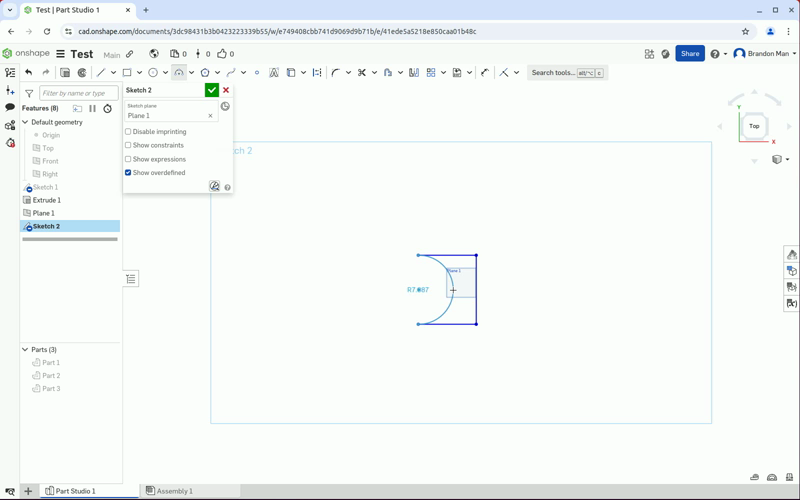
click(453, 289)
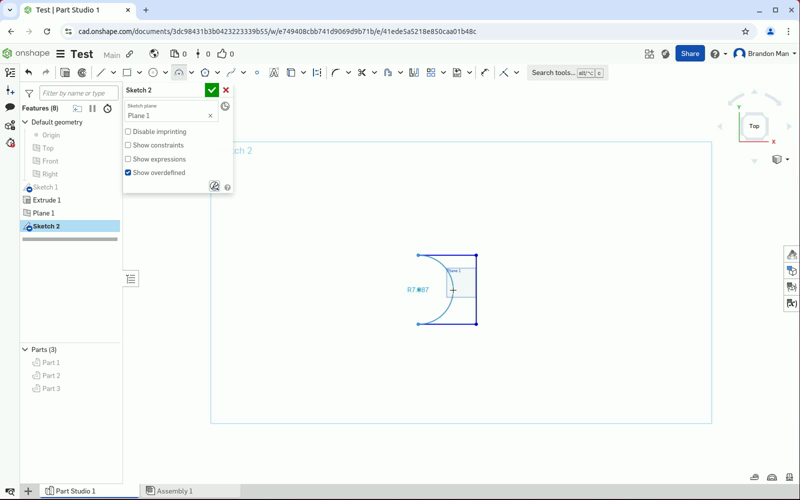
key_up(shift)
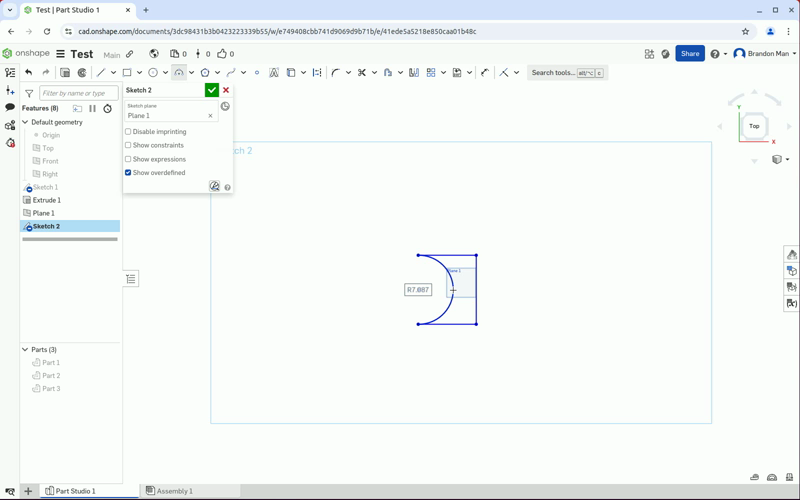
key(esc)
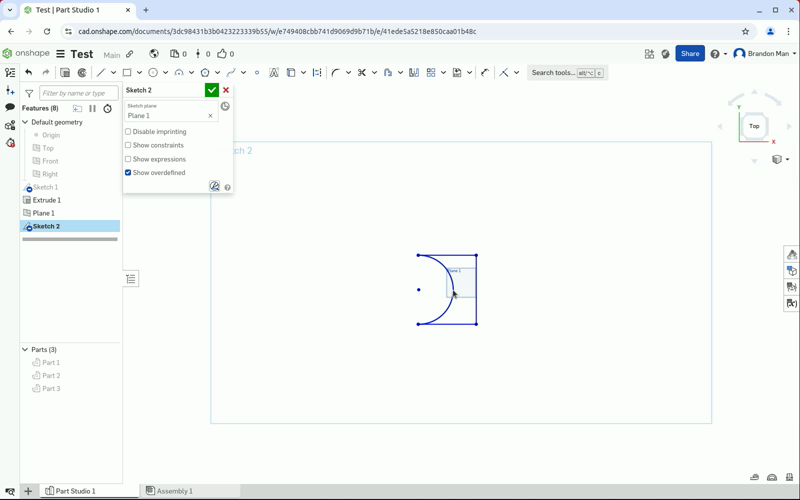
mouse_move(451, 319)
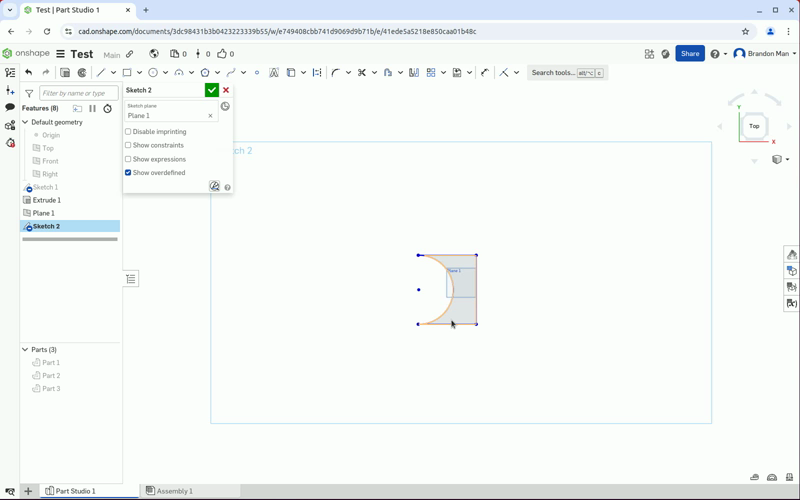
scroll(6)
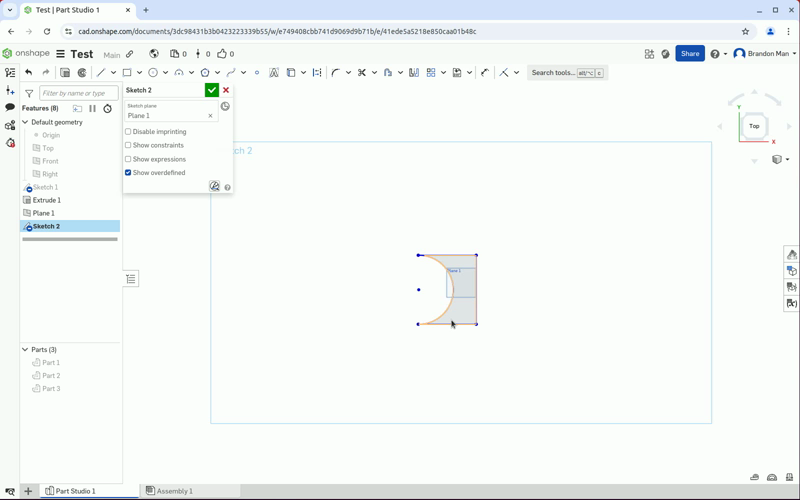
scroll(6)
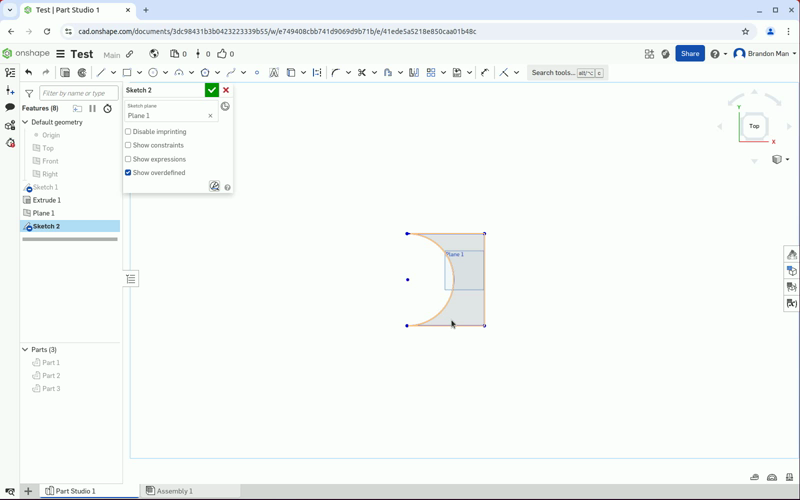
scroll(6)
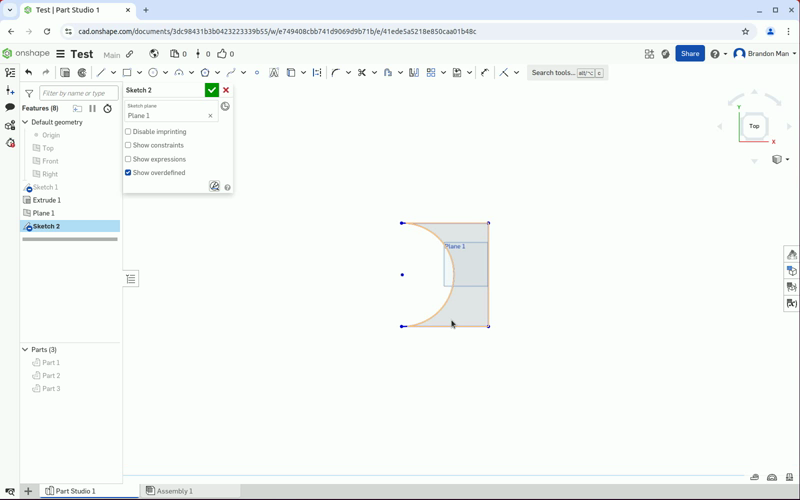
scroll(6)
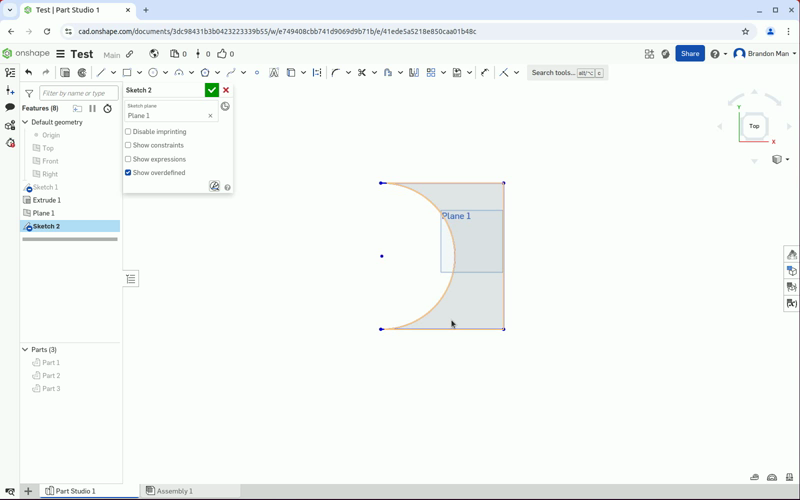
scroll(6)
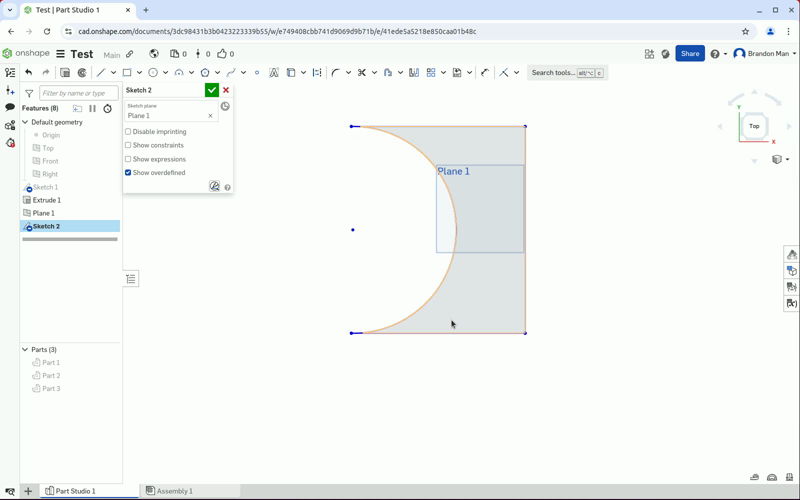
scroll(6)
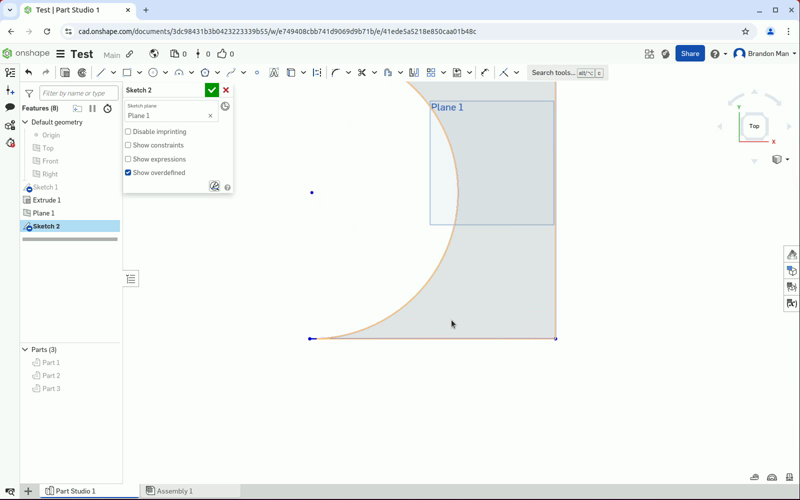
scroll(6)
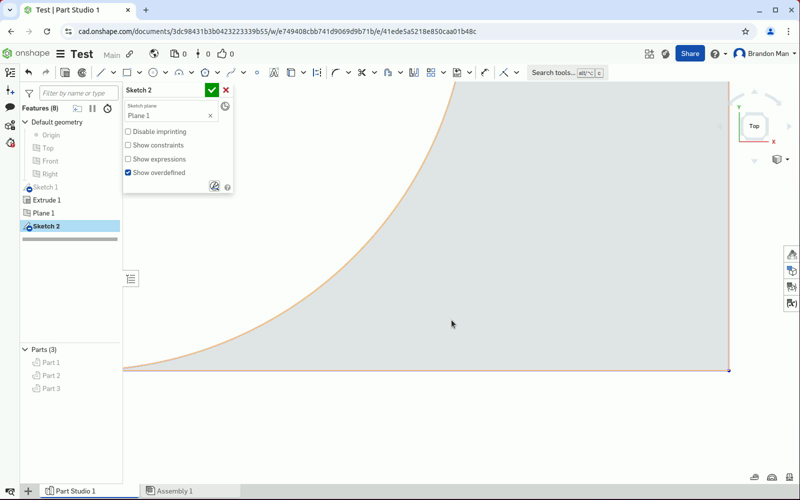
click(451, 319)
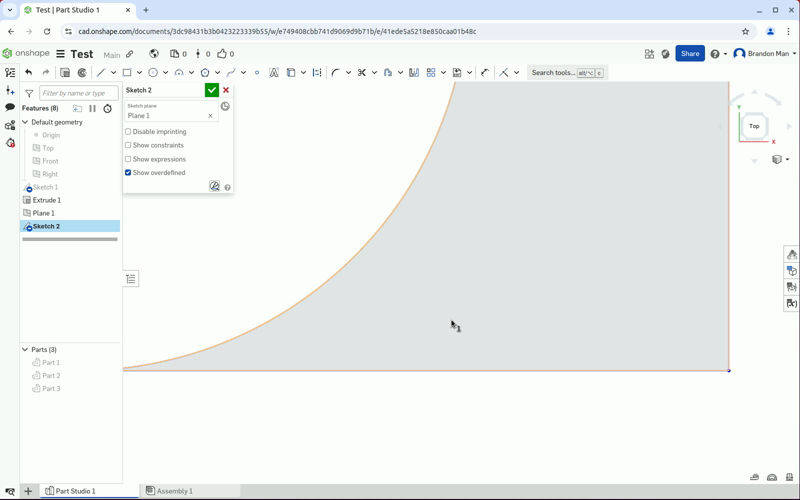
scroll(-6)
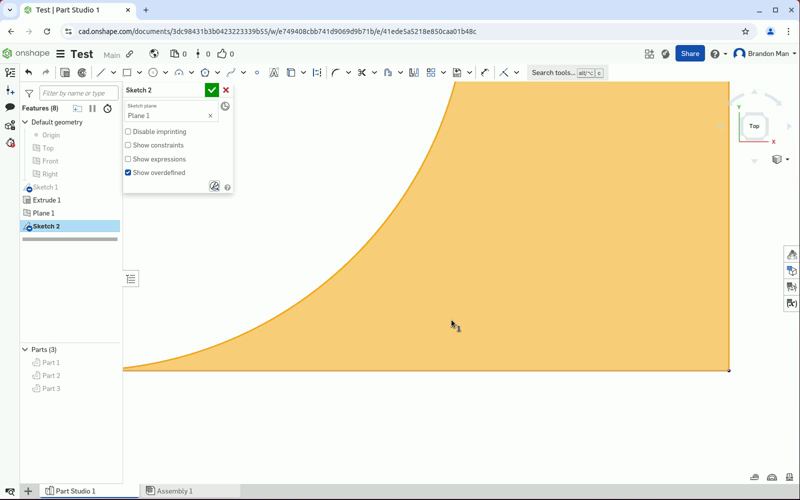
scroll(-6)
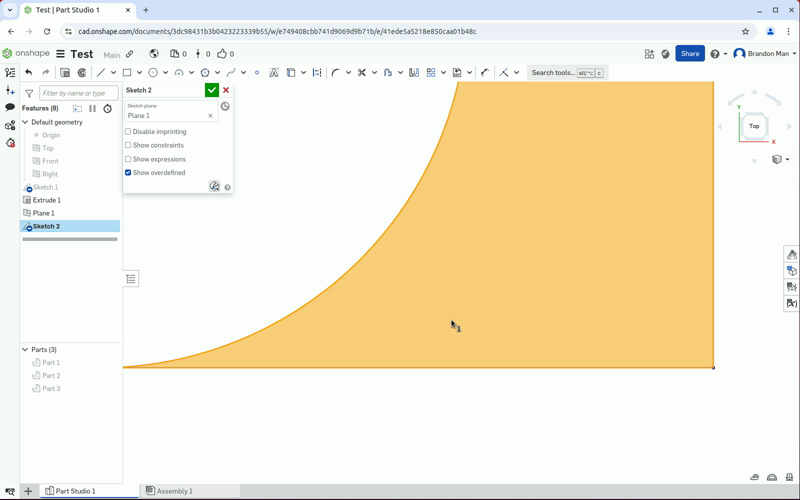
scroll(-6)
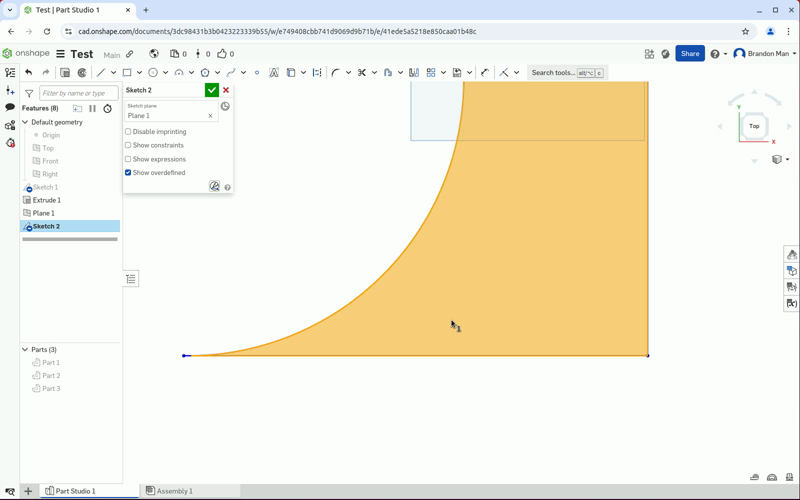
scroll(-6)
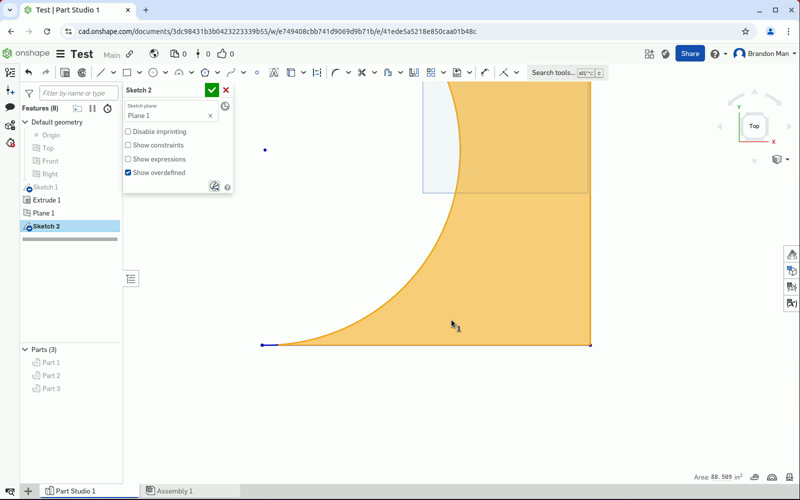
scroll(-6)
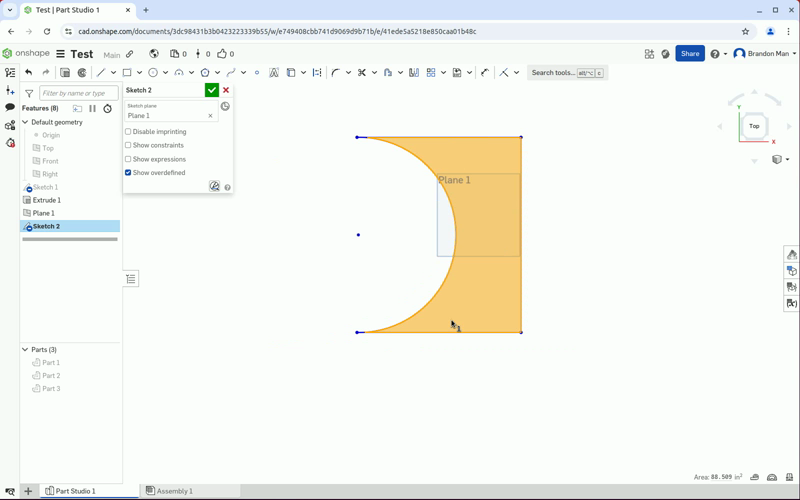
scroll(-6)
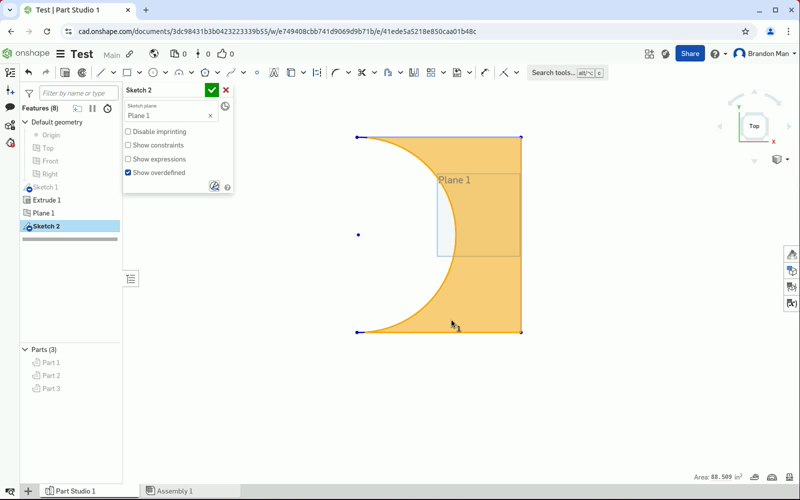
scroll(-6)
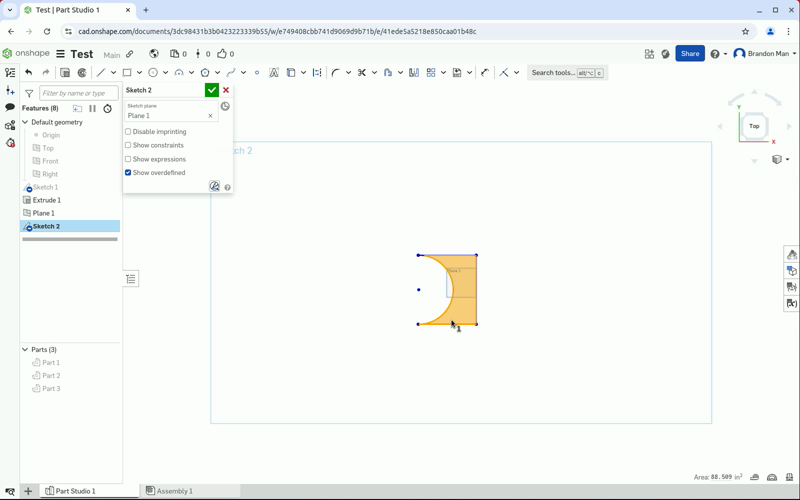
mouse_move(73, 352)
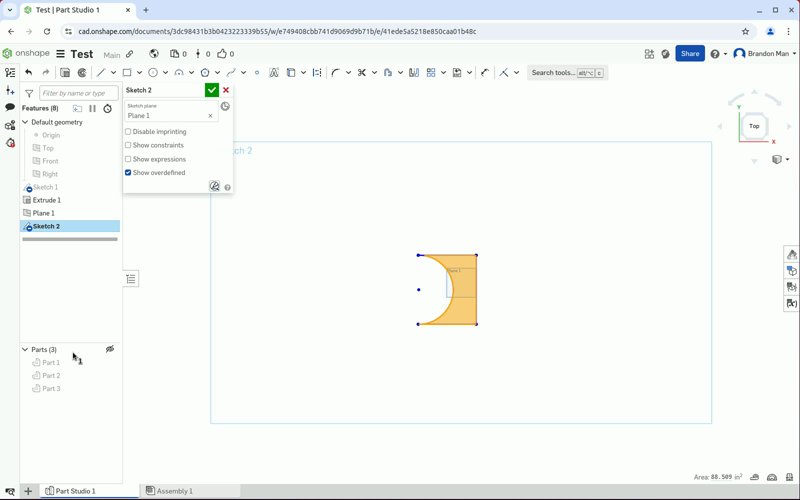
key(shift+y)
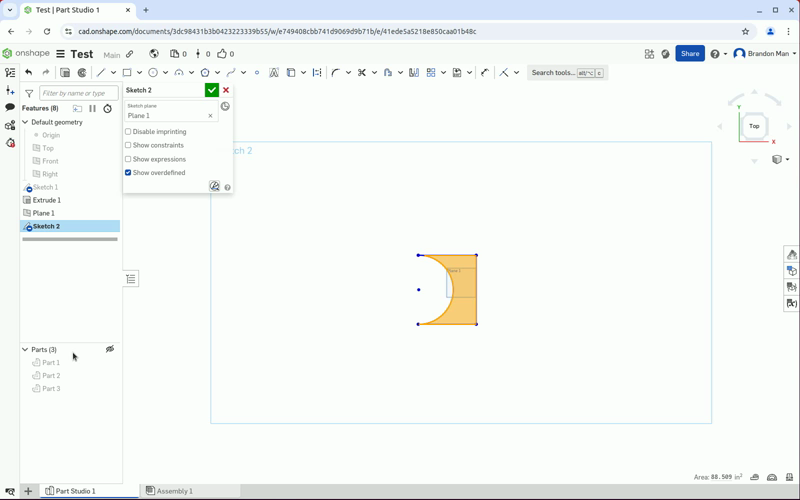
key(shift+e)
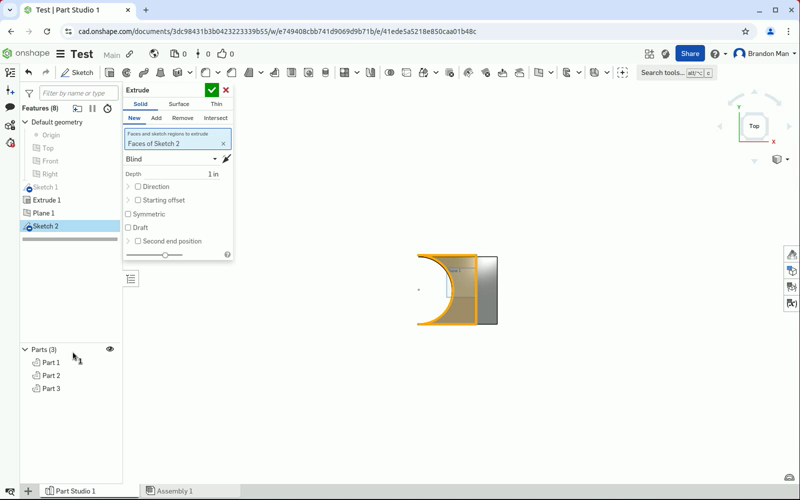
mouse_move(143, 106)
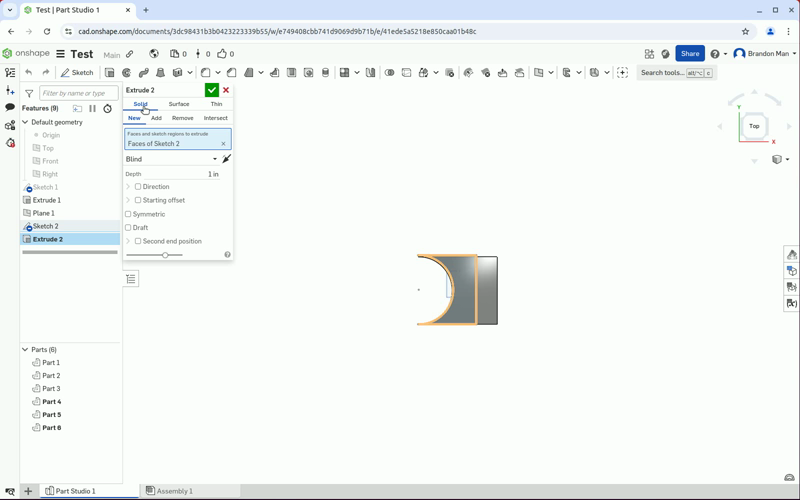
click(143, 106)
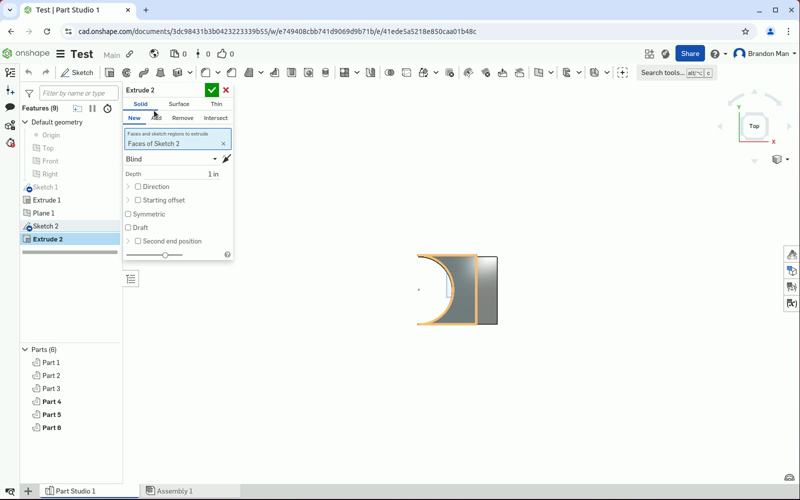
mouse_move(186, 120)
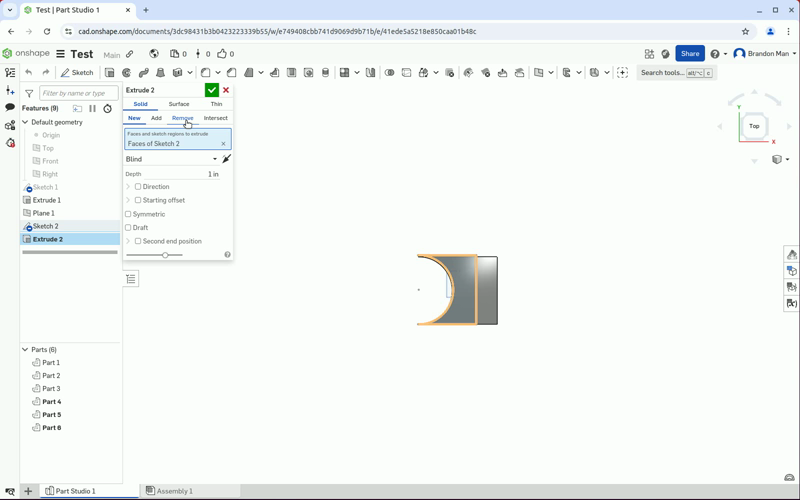
click(186, 120)
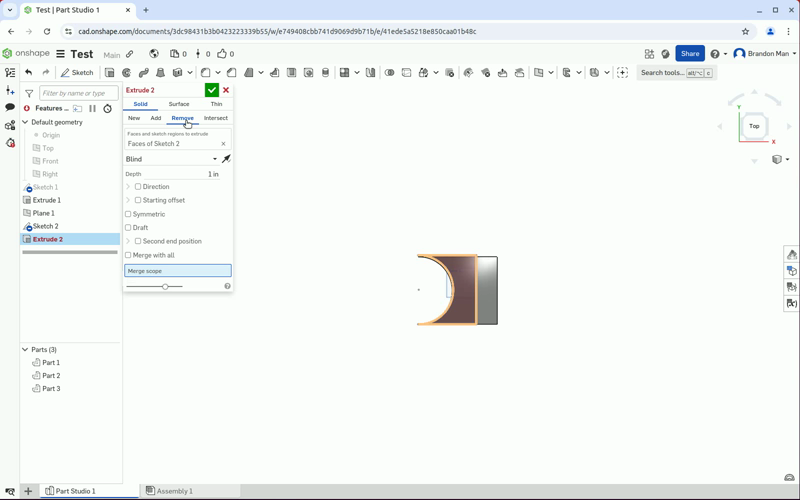
key(tab, 4)
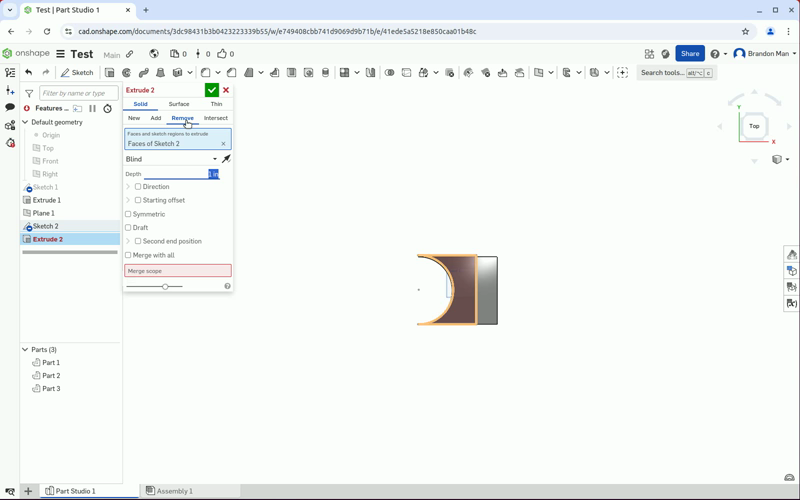
text(19.016)
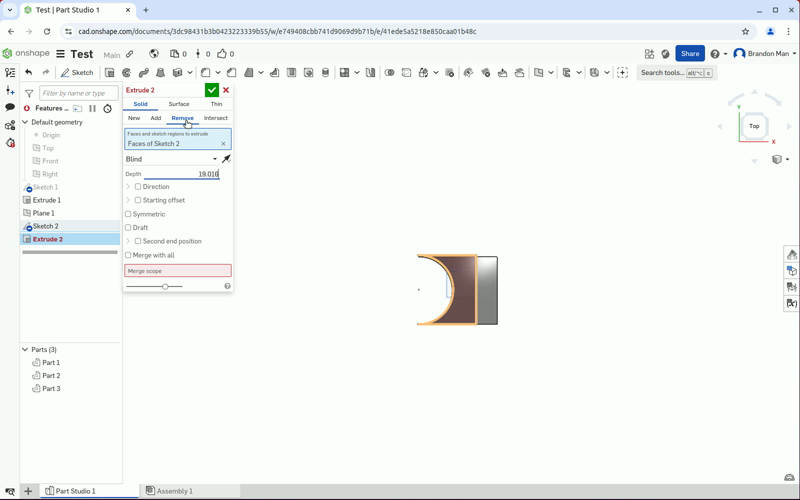
key(tab, 6)
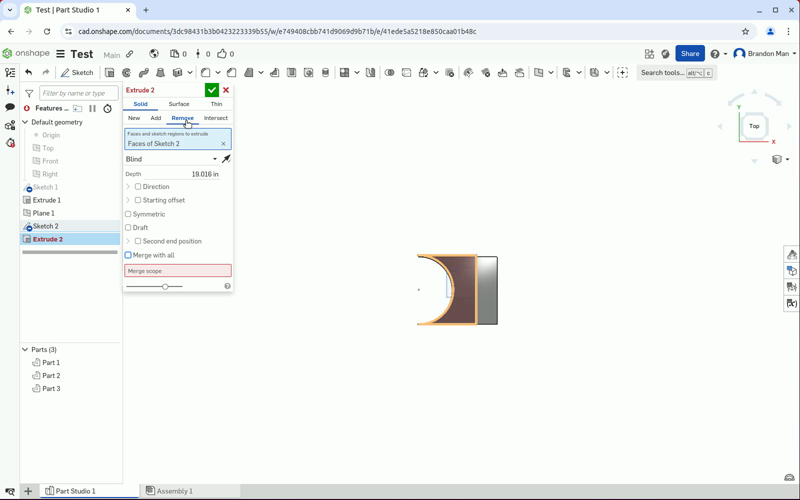
key(space)
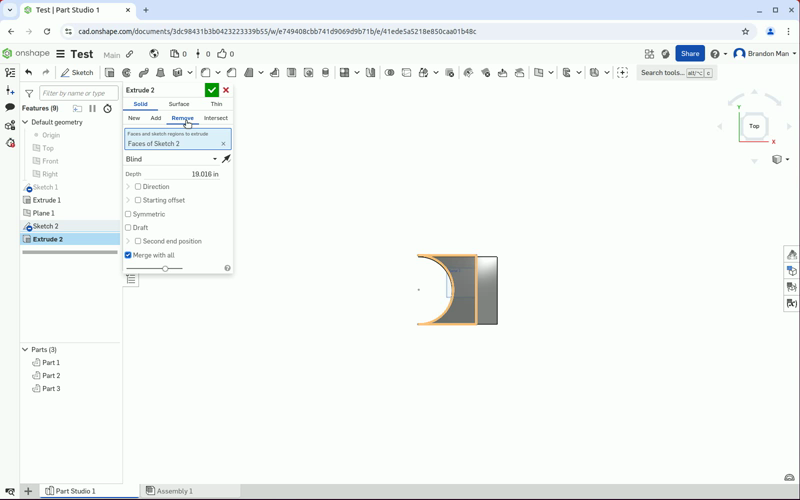
key(enter)
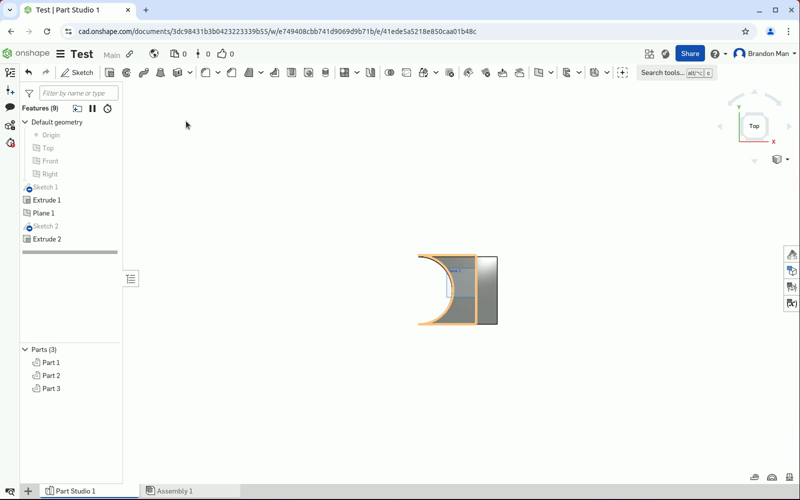
key(shift+h)
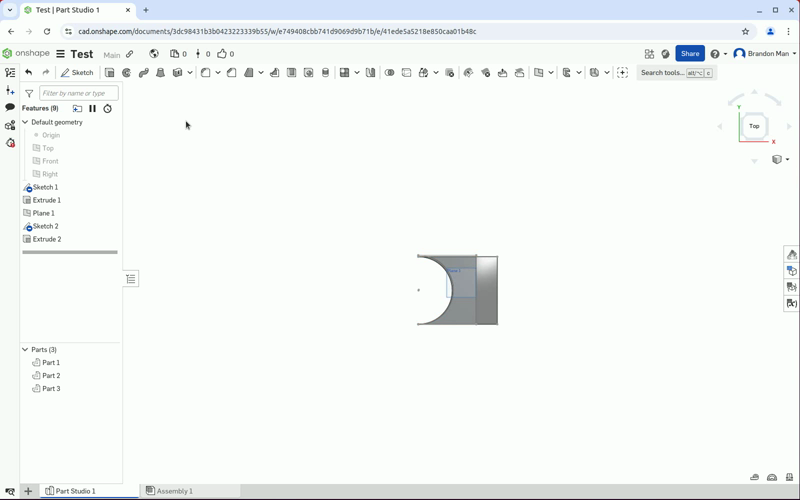
key(shift+h)
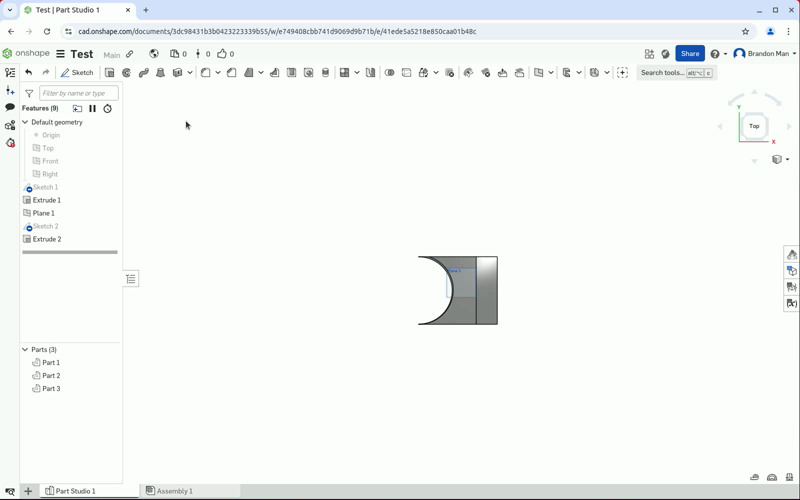
mouse_move(73, 189)
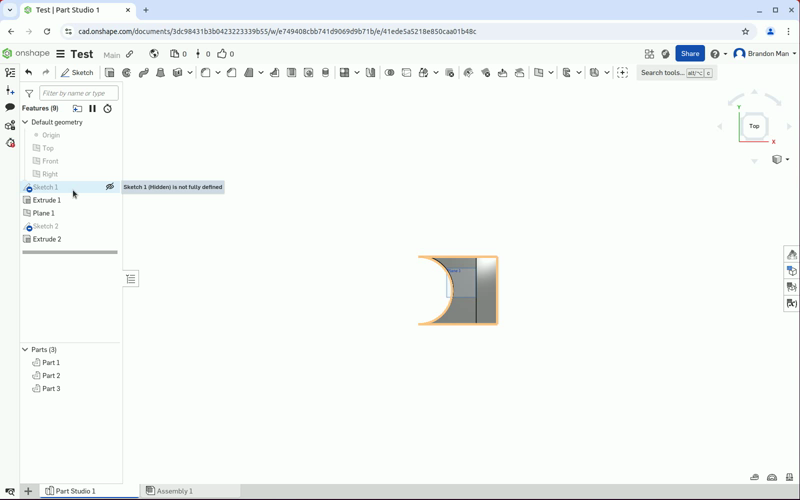
click(73, 189)
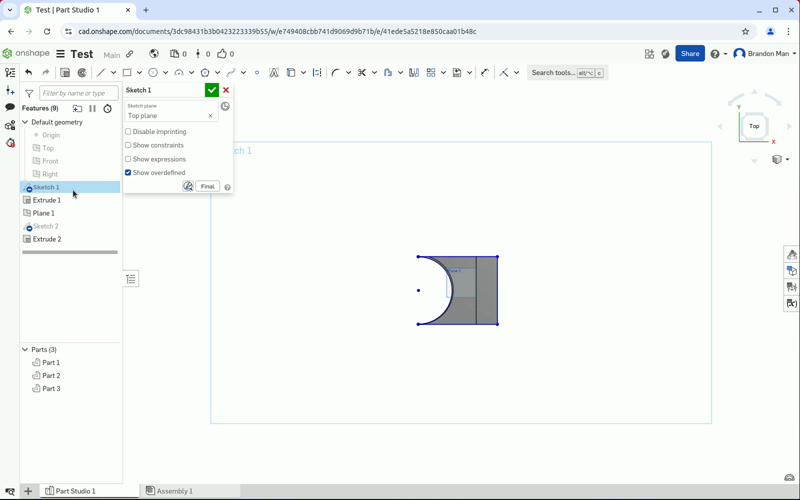
mouse_move(229, 92)
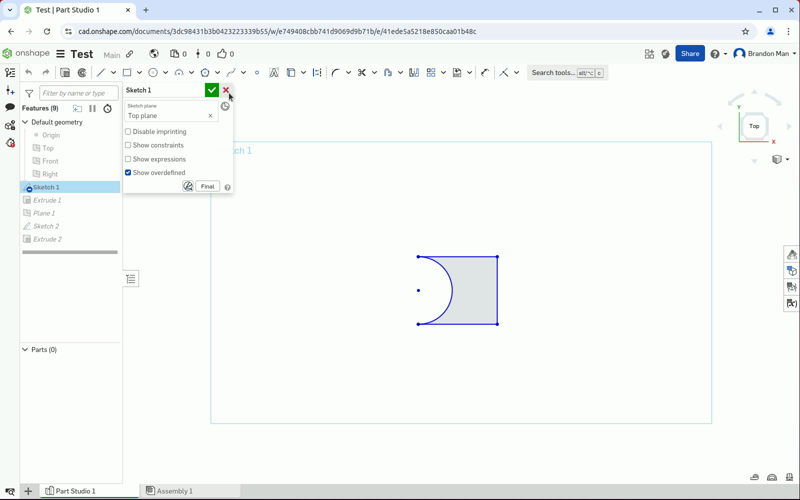
click(229, 92)
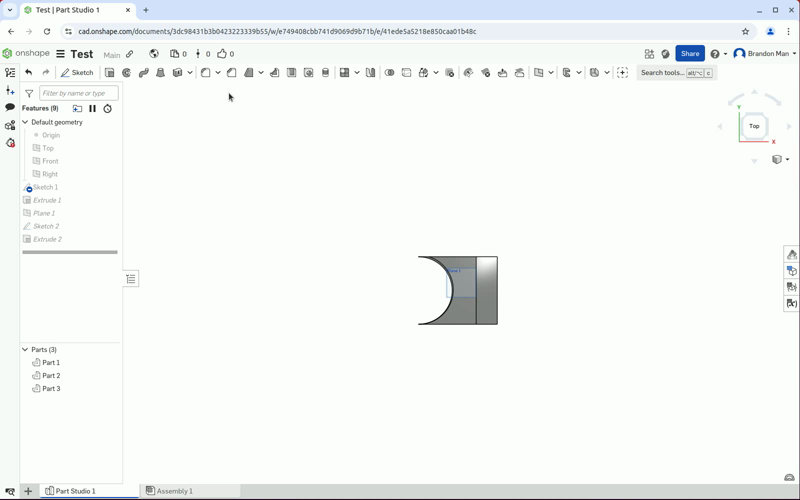
mouse_move(73, 352)
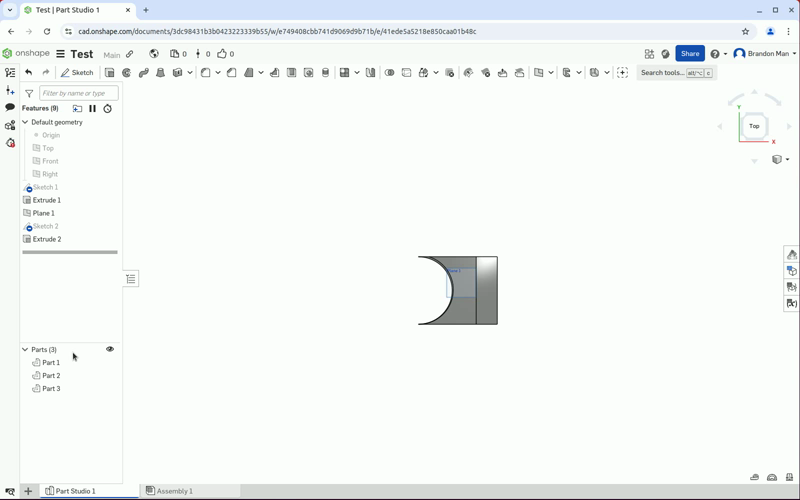
key(y)
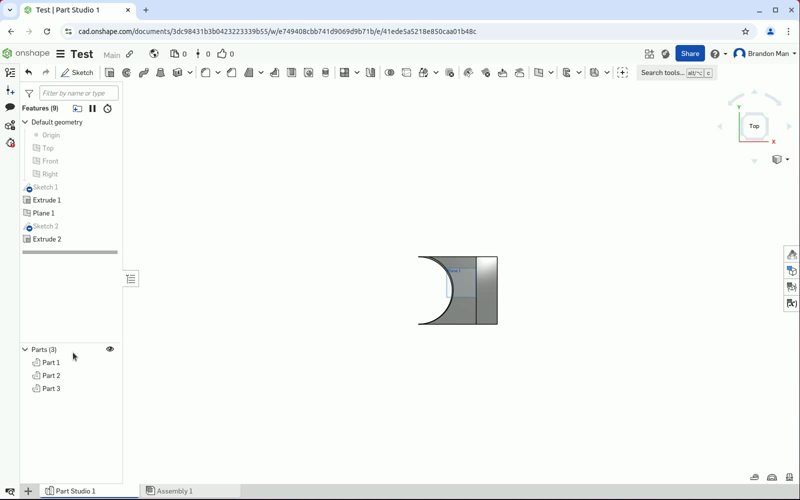
key(shift+p)
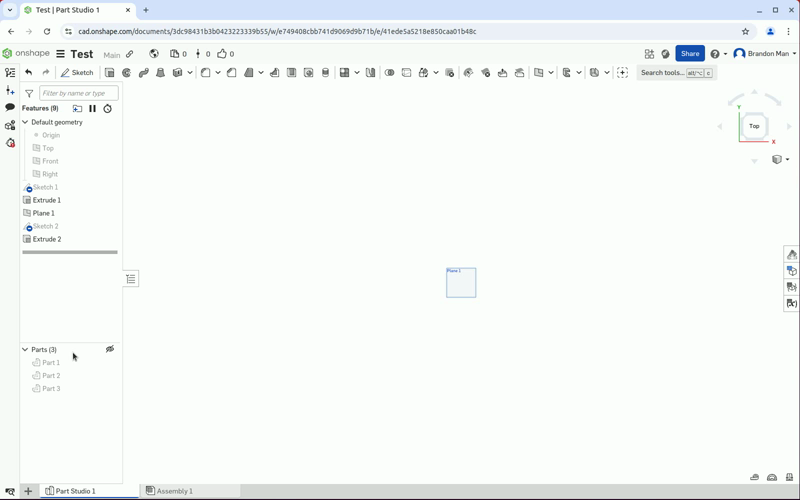
key(space)
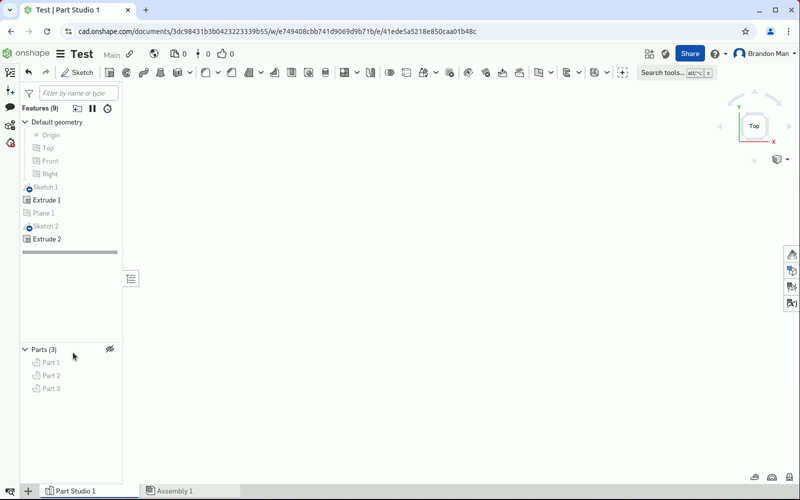
key_down(shift)
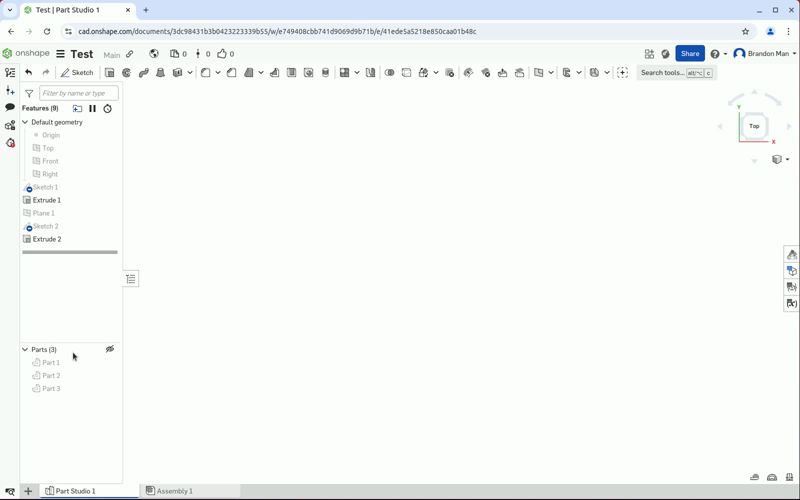
key(up)
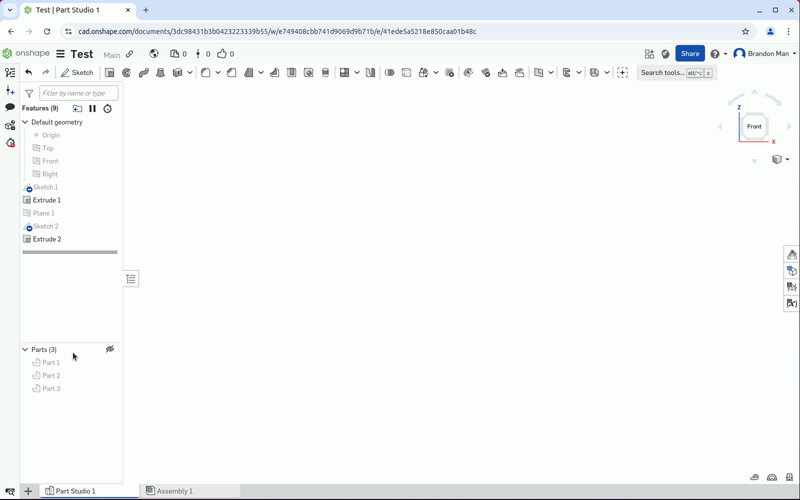
key_up(shift)
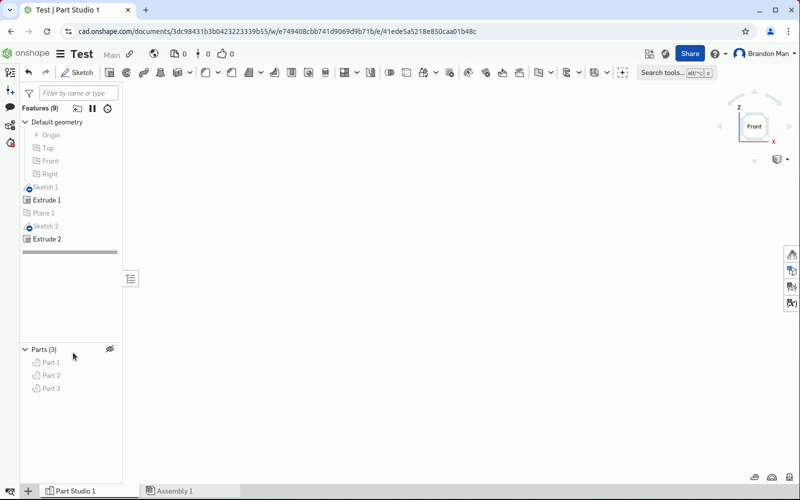
key(space)
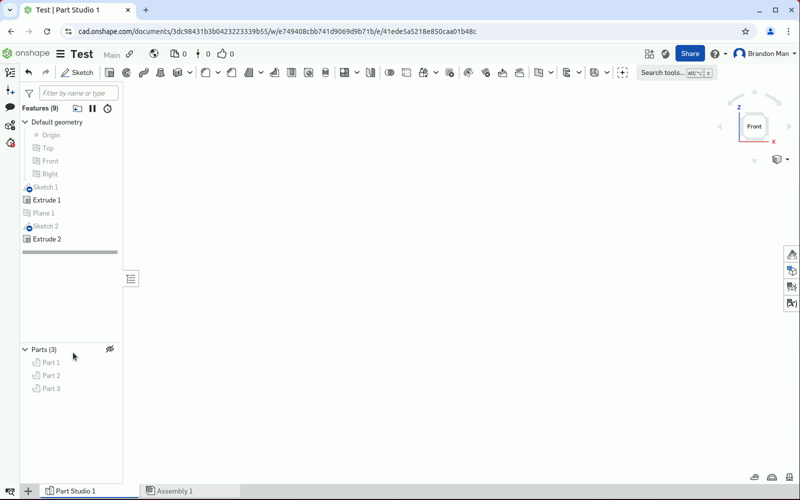
key_down(shift)
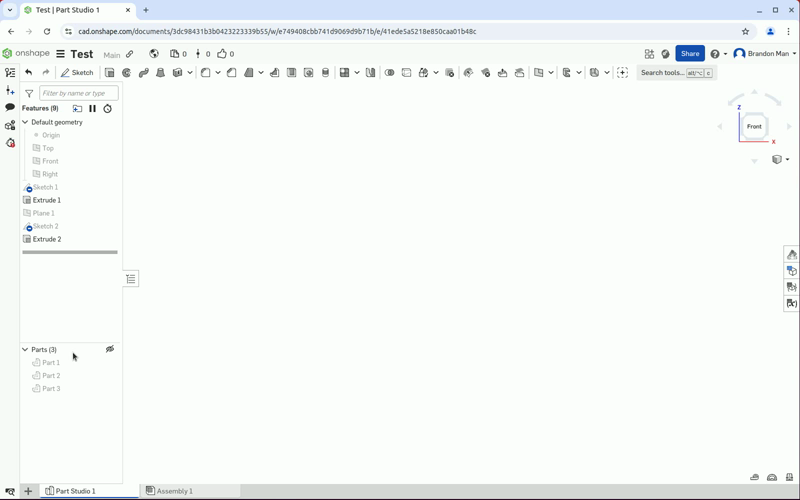
key(left)
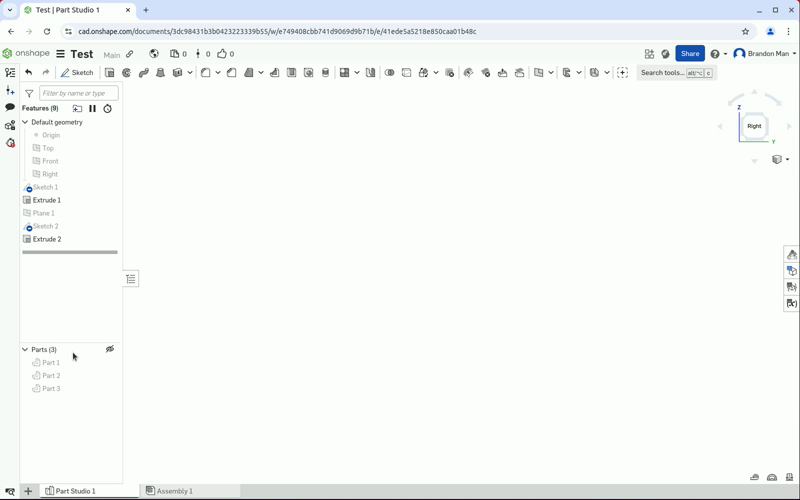
key_up(shift)
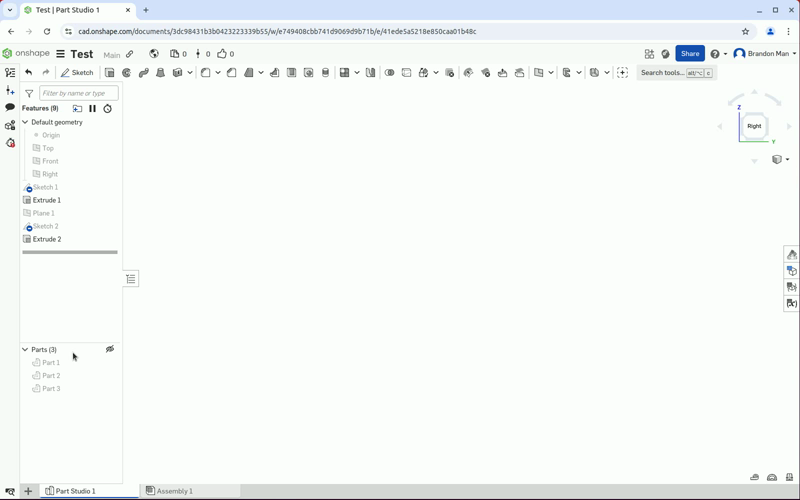
mouse_move(73, 352)
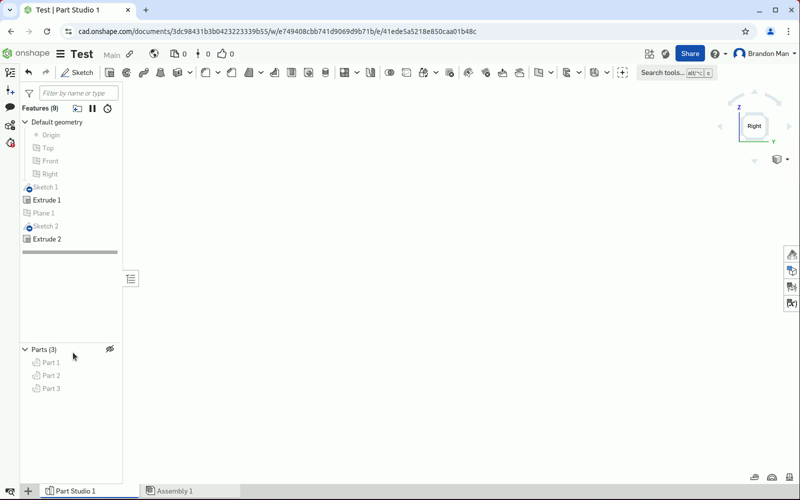
key(shift+y)
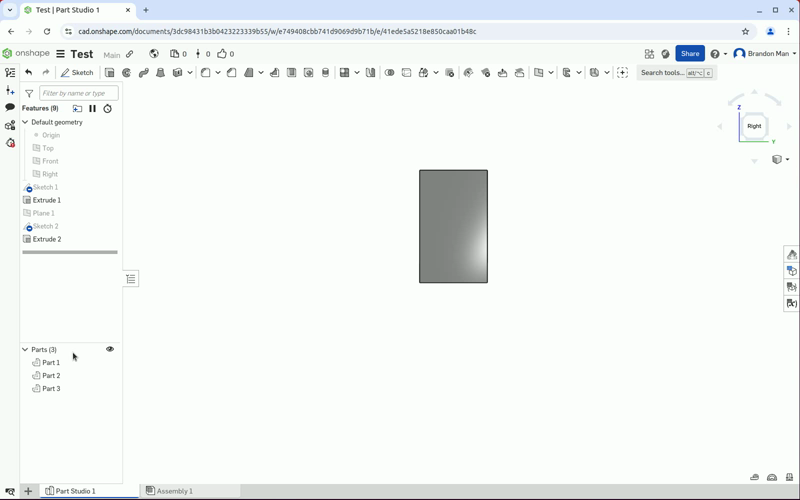
mouse_move(541, 75)
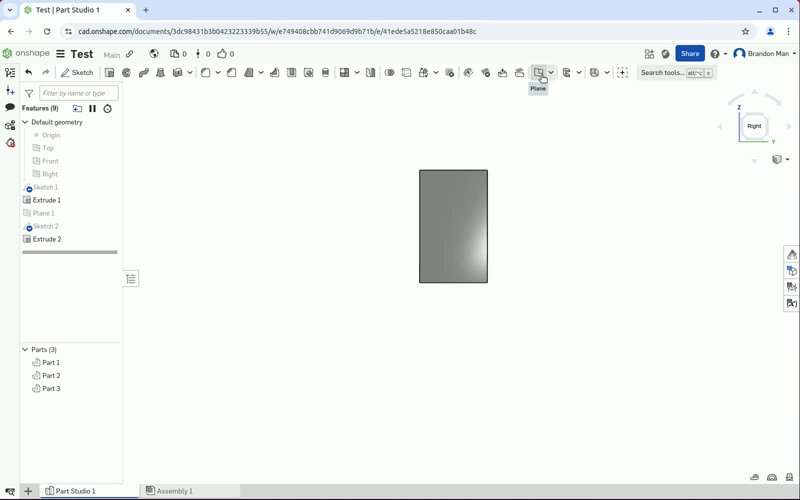
click(541, 75)
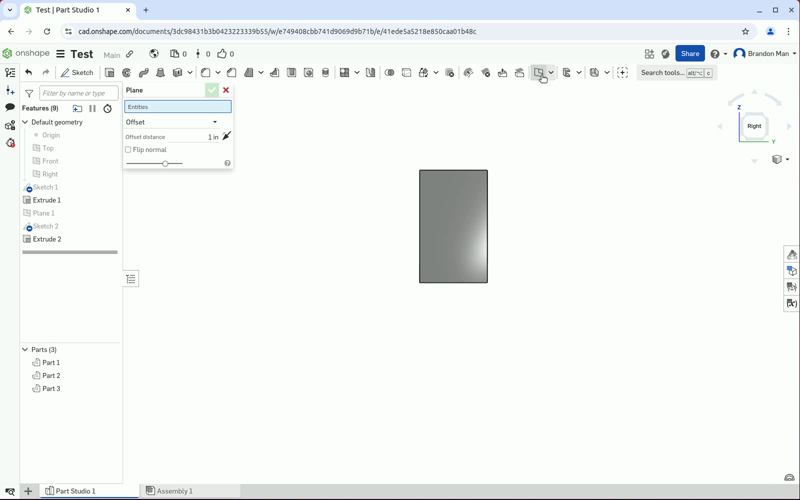
mouse_move(73, 176)
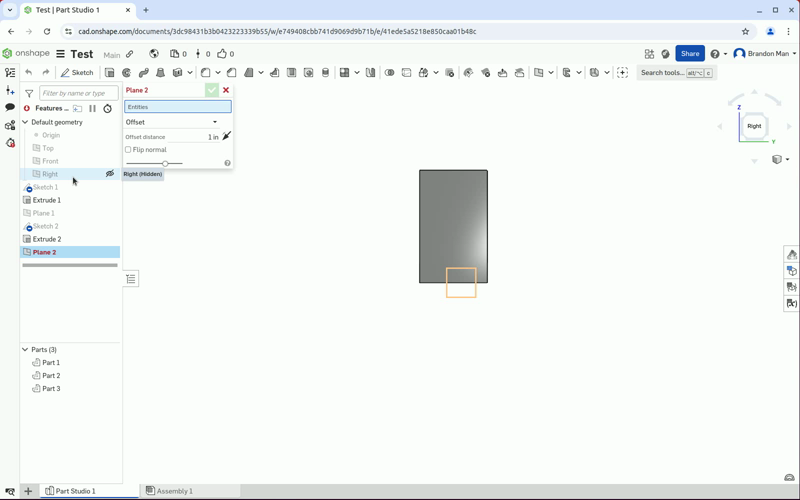
click(73, 176)
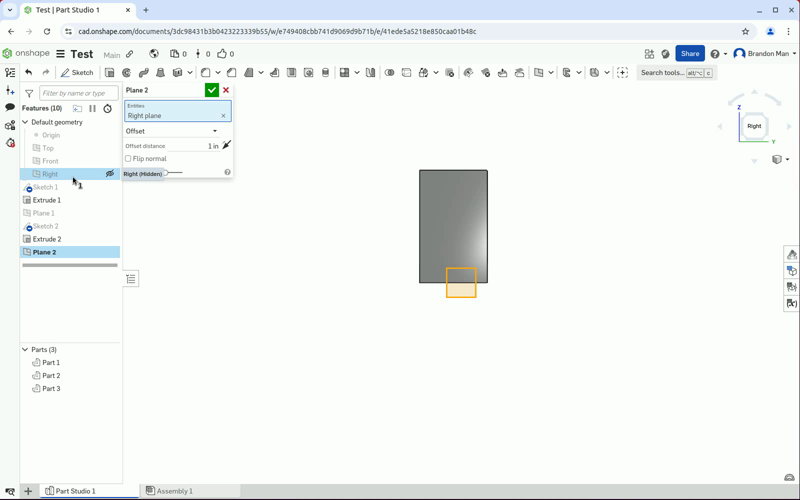
key(tab, 2)
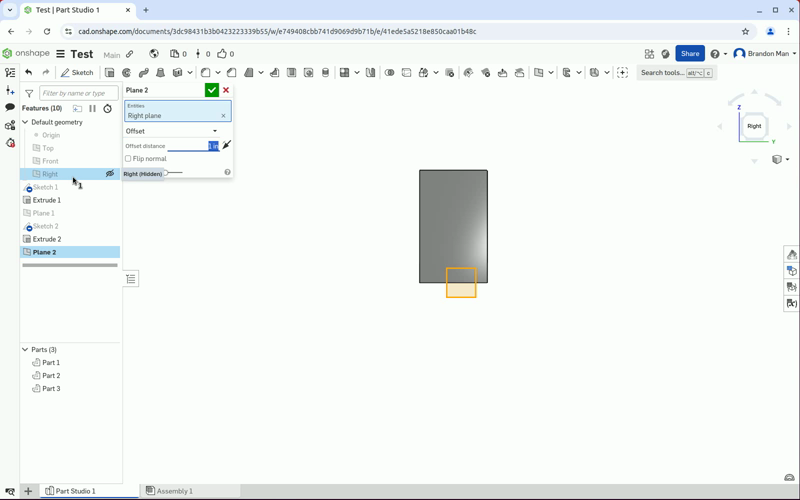
text(2.896)
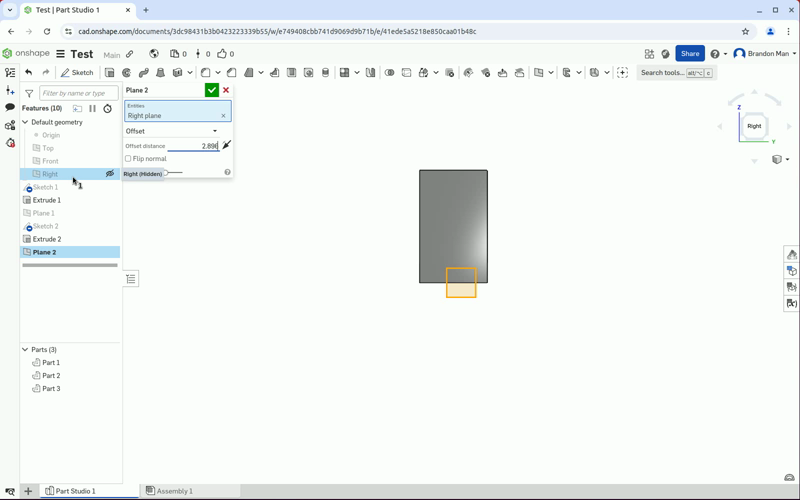
key(enter, 2)
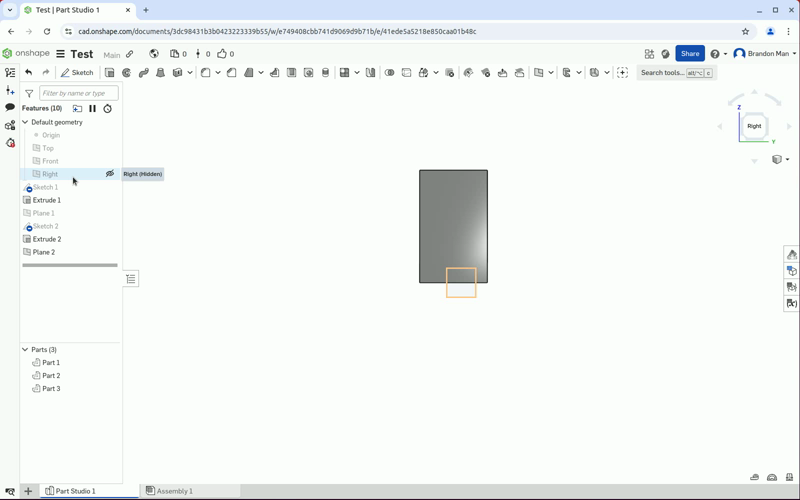
key(shift+s)
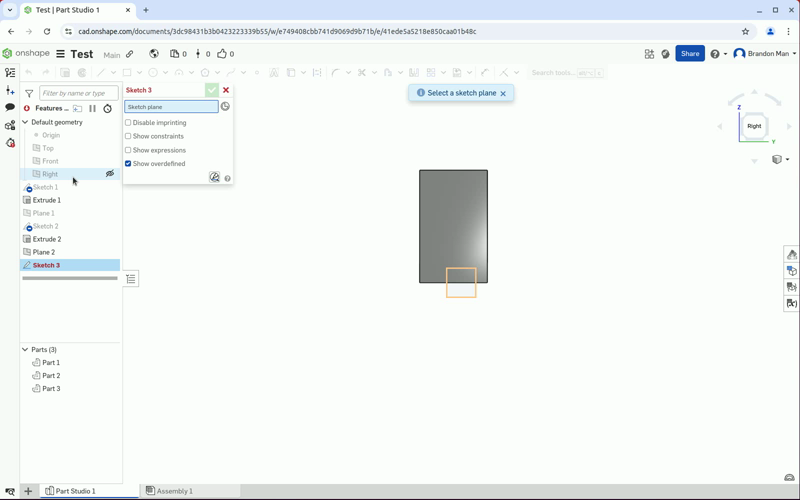
mouse_move(73, 254)
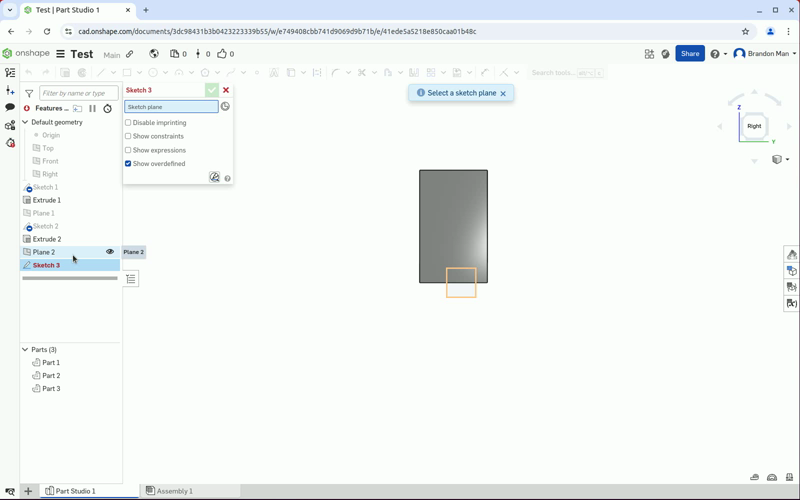
click(73, 254)
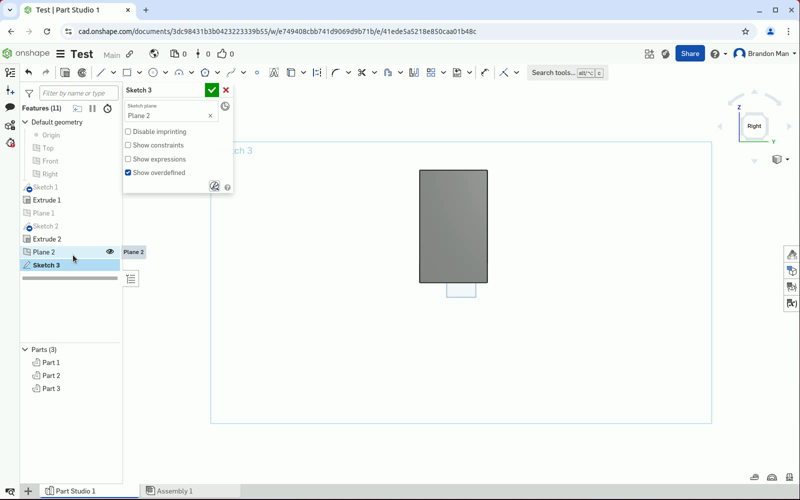
mouse_move(73, 352)
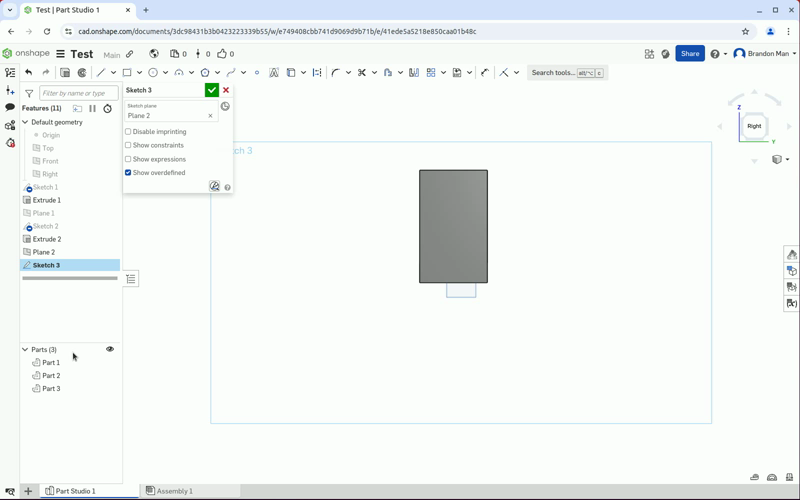
key(y)
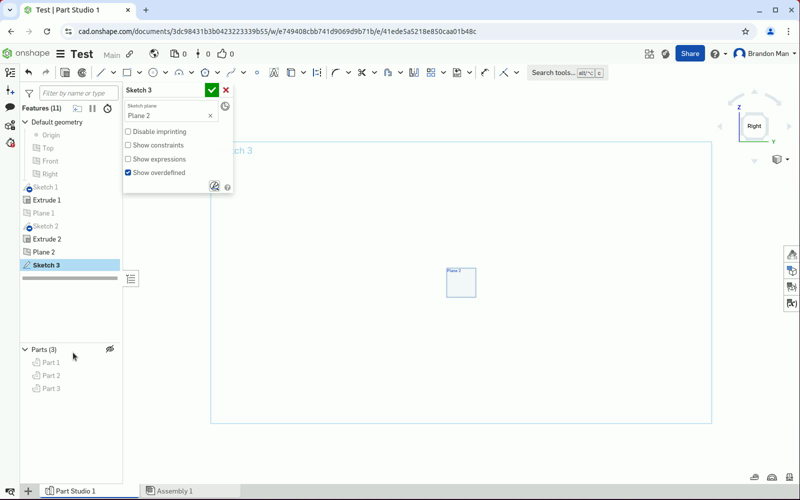
key(a)
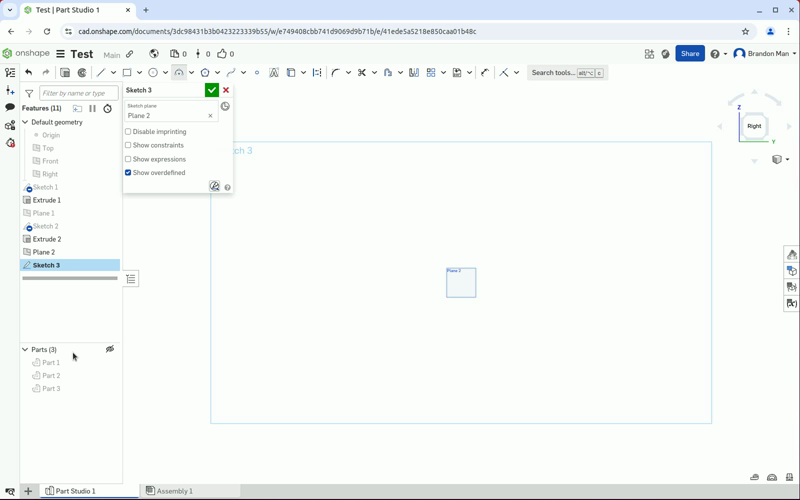
key_down(shift)
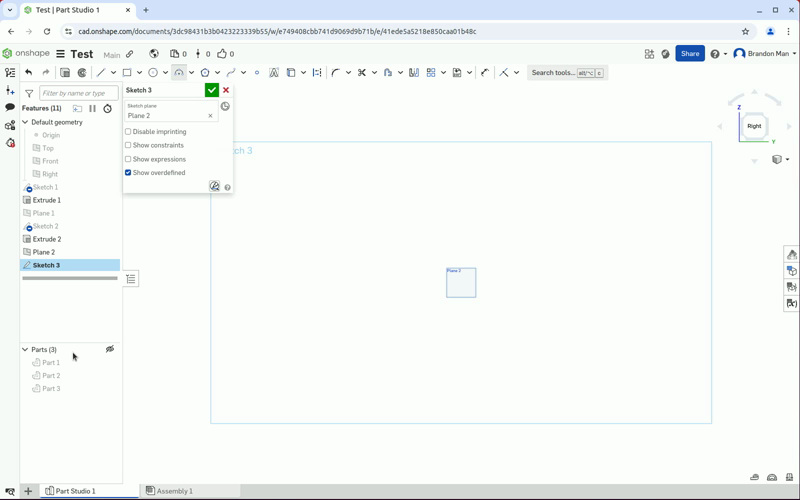
mouse_move(436, 207)
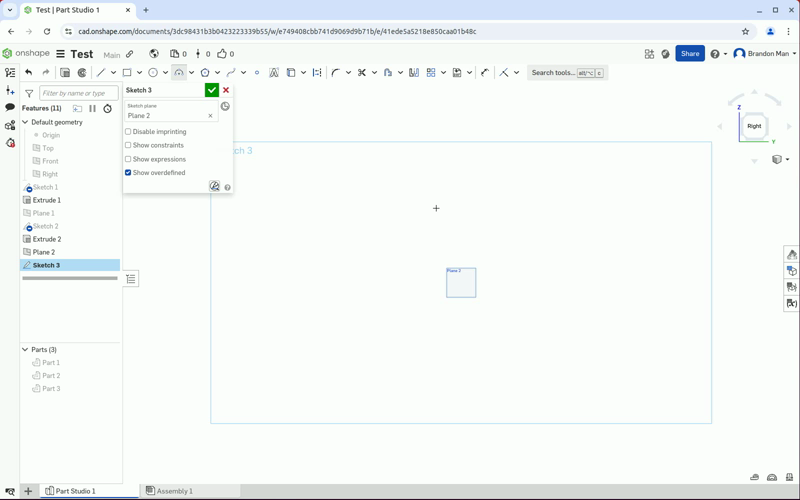
click(436, 207)
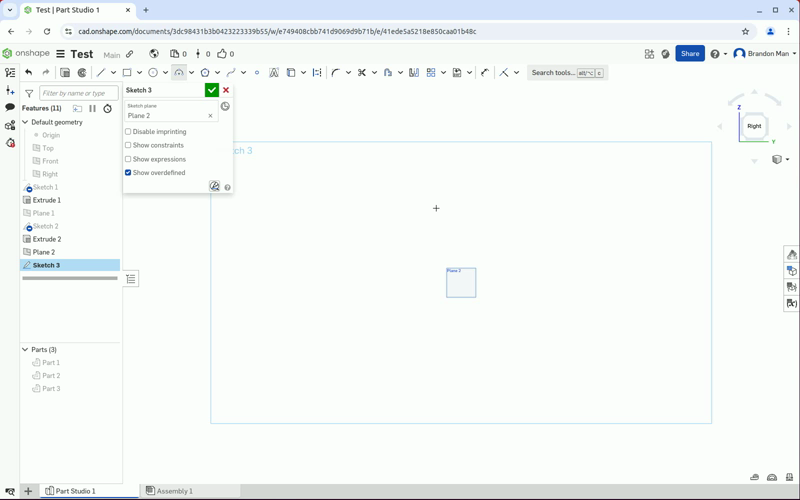
key_up(shift)
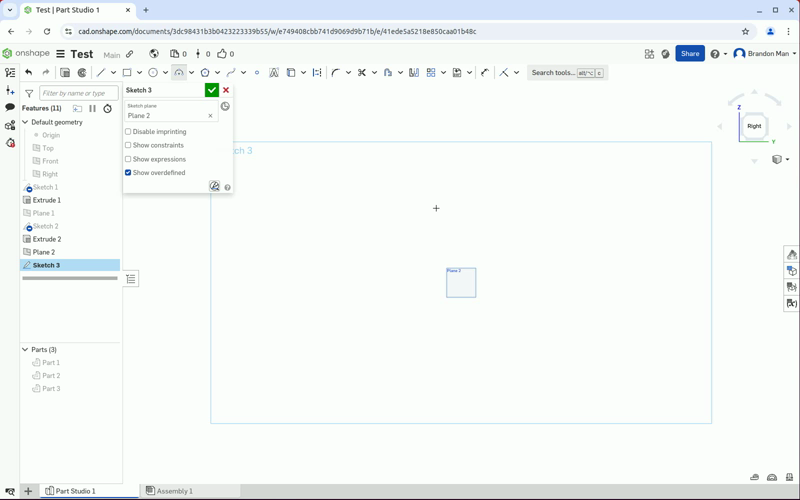
key_down(shift)
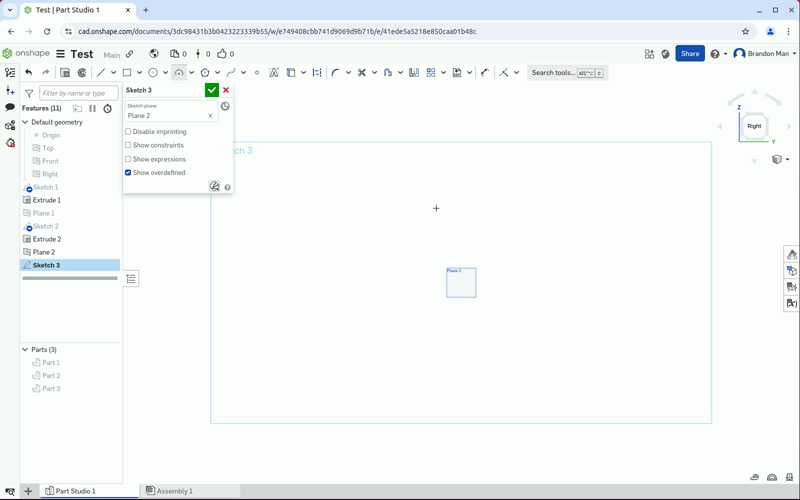
mouse_move(470, 207)
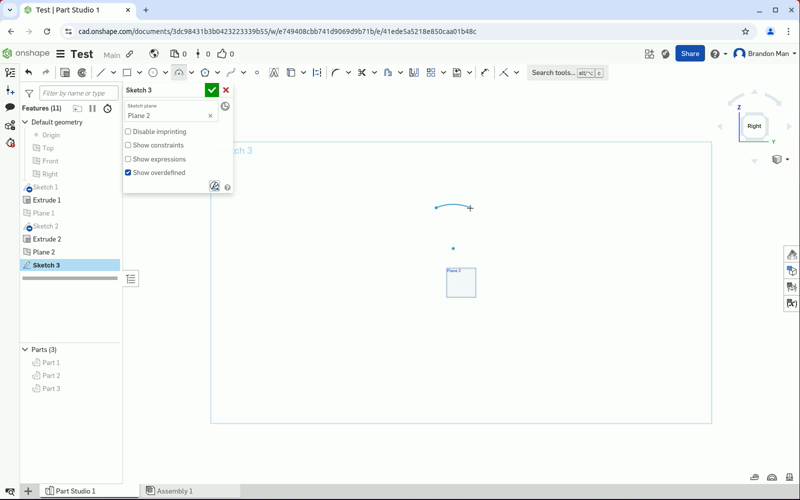
click(470, 207)
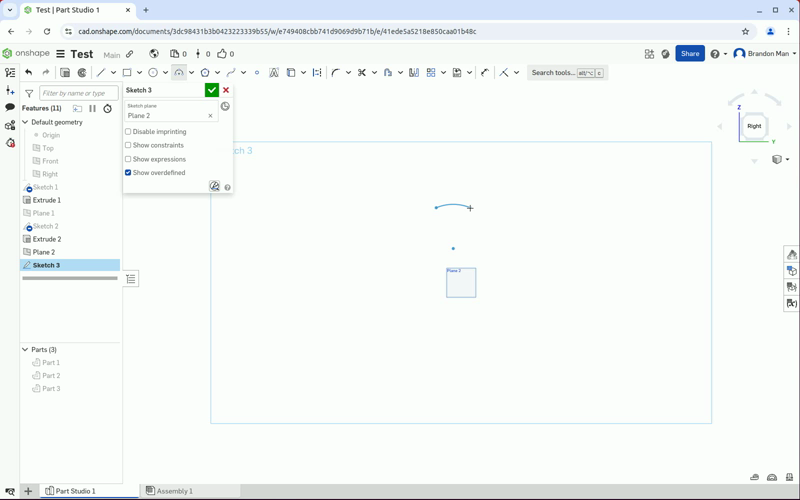
mouse_move(453, 225)
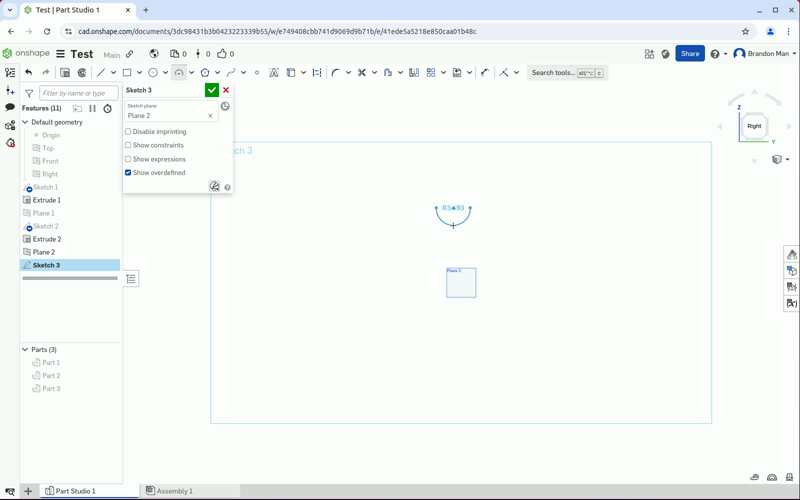
click(453, 225)
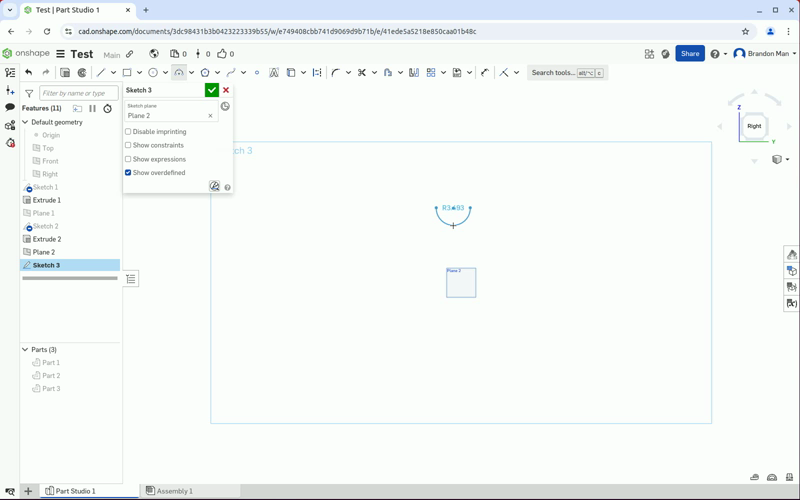
key_up(shift)
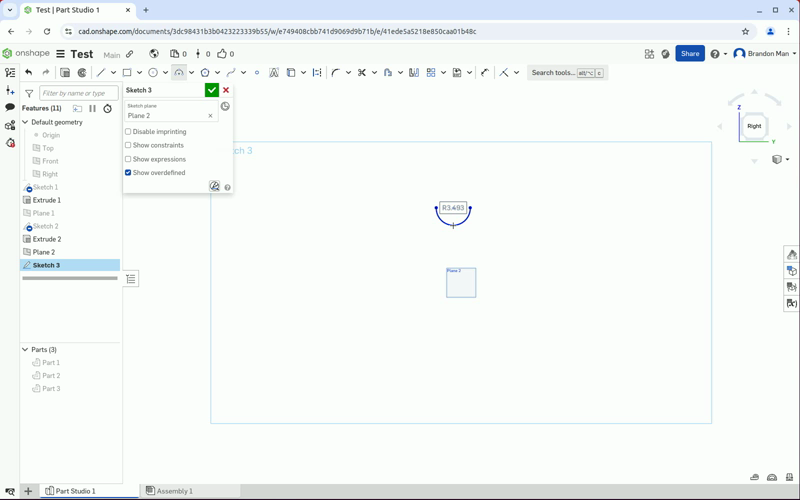
key(esc)
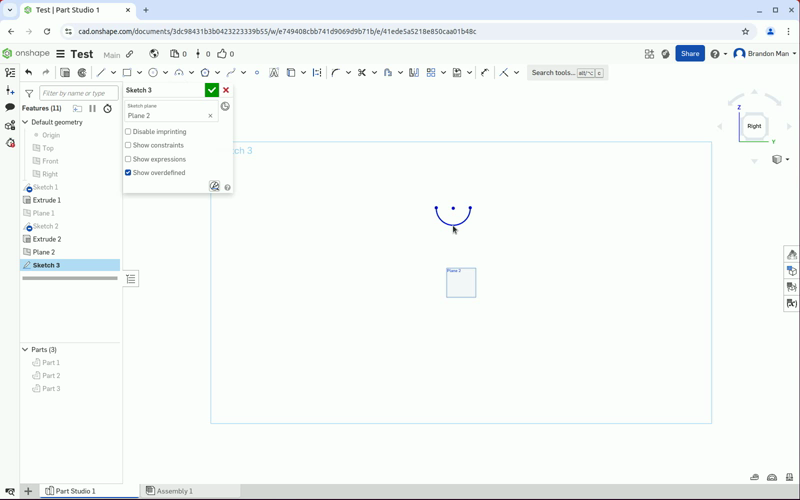
key(l)
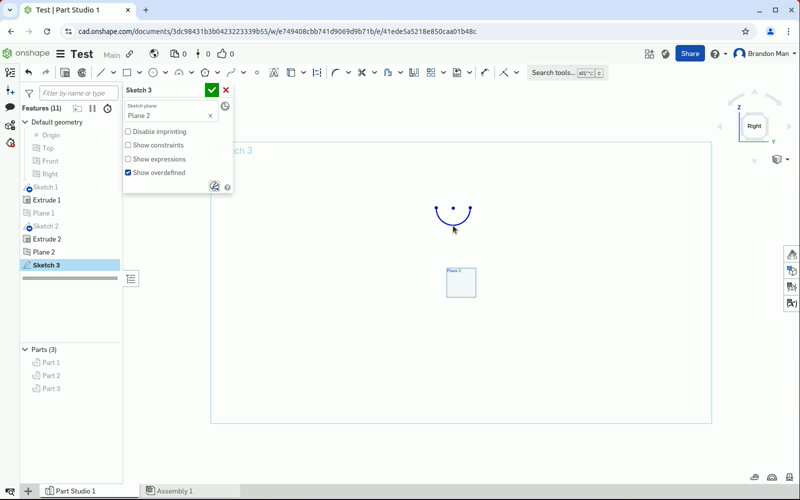
mouse_move(470, 207)
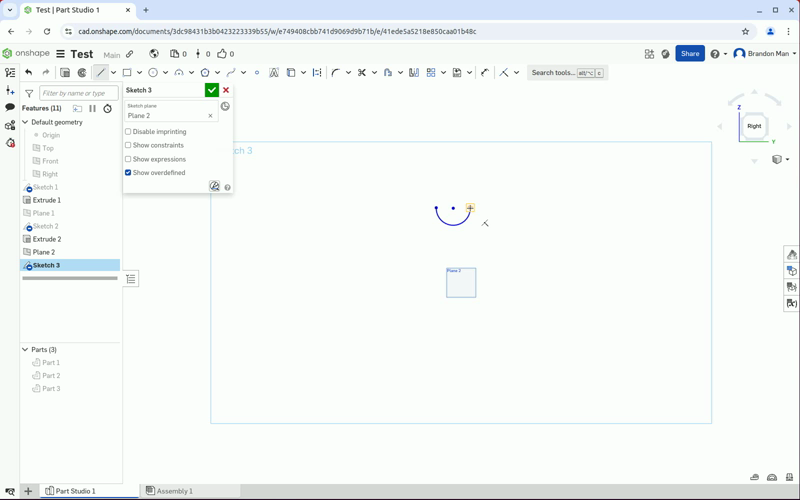
click(470, 207)
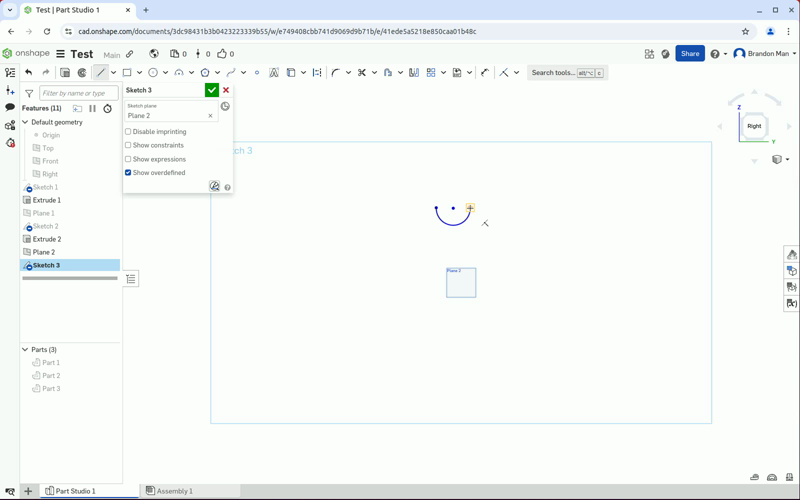
key_down(shift)
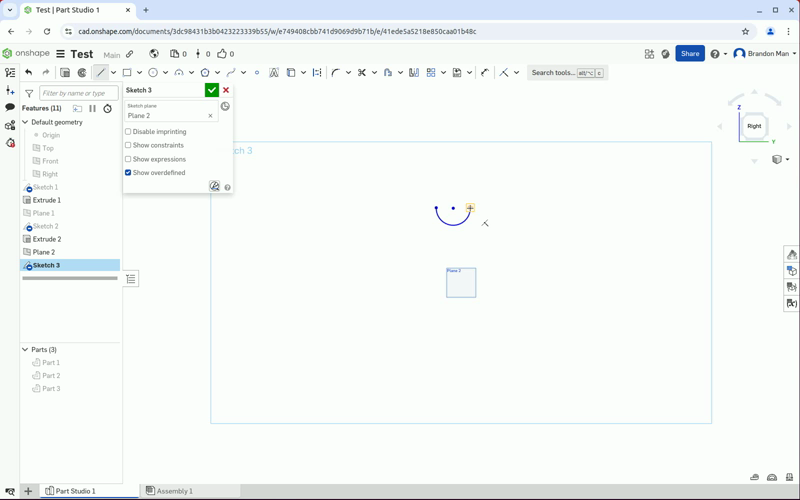
mouse_move(500, 207)
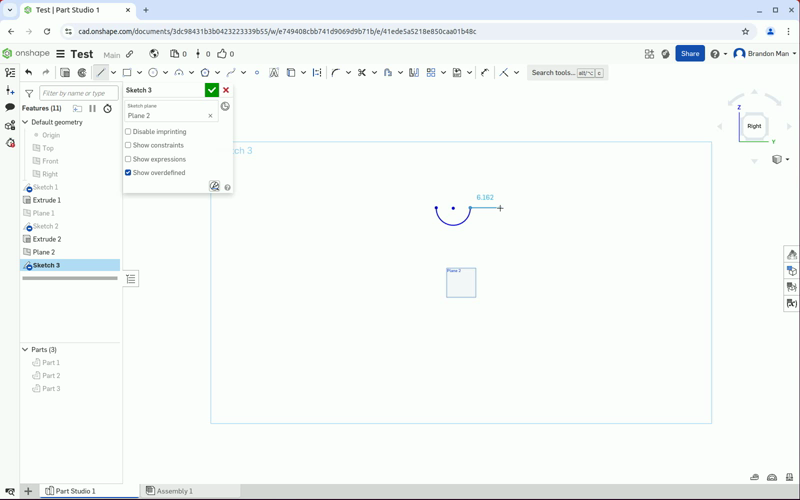
mouse_move(470, 169)
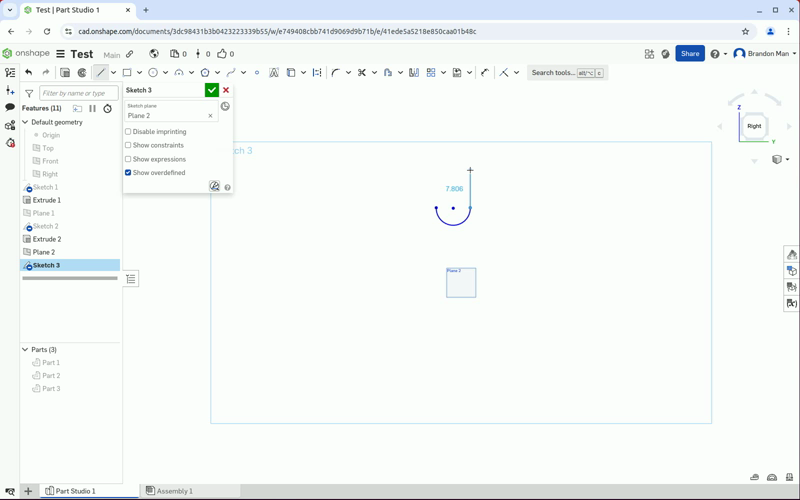
click(470, 169)
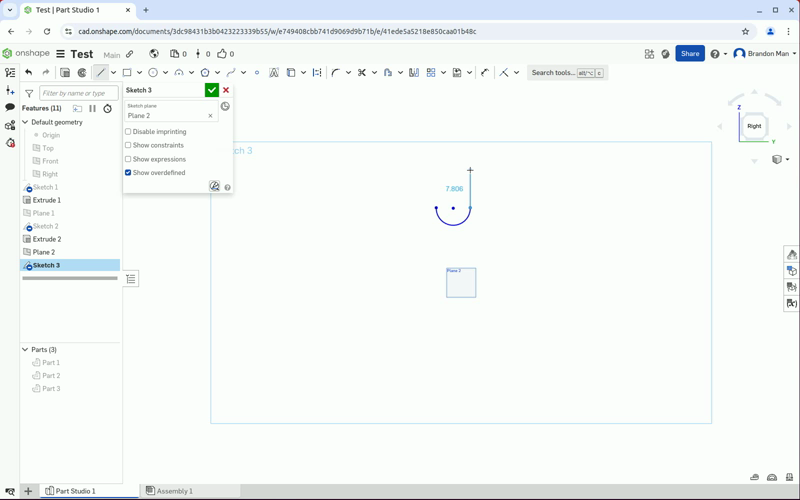
key_up(shift)
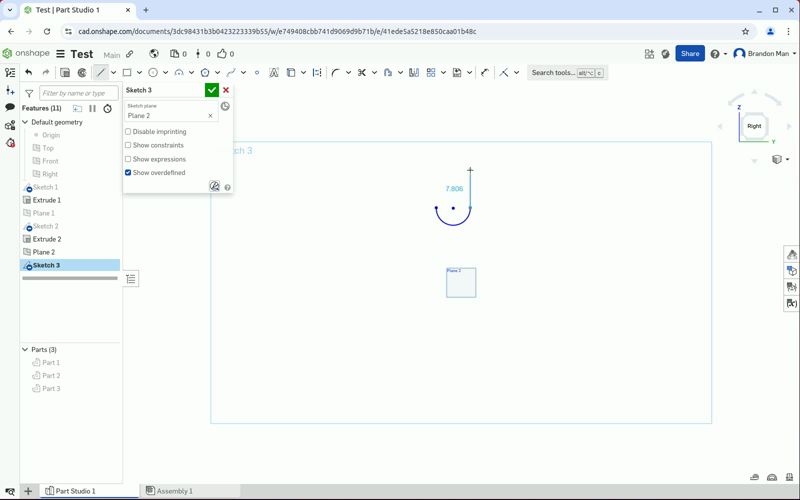
key_down(shift)
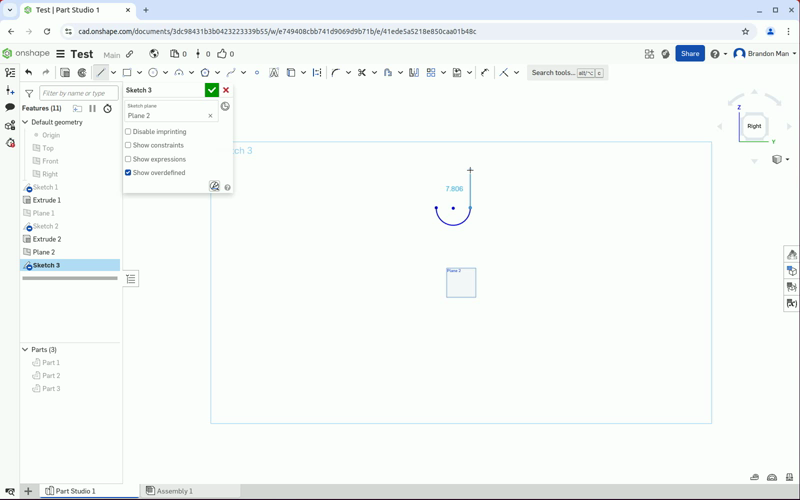
mouse_move(500, 169)
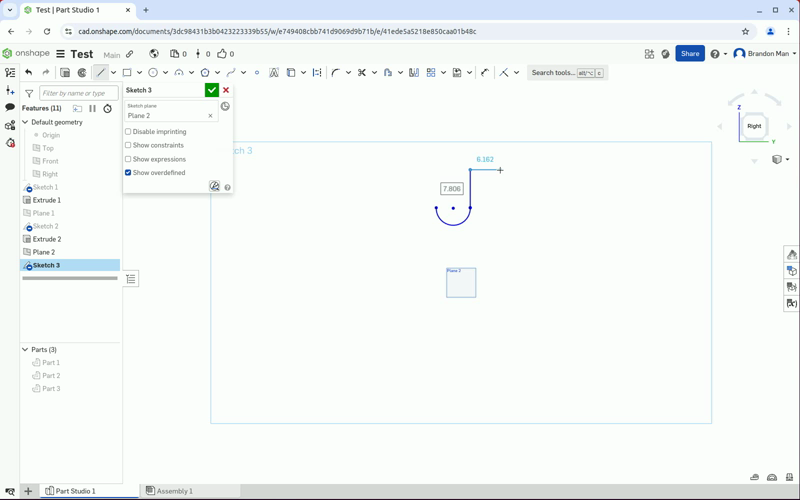
mouse_move(436, 169)
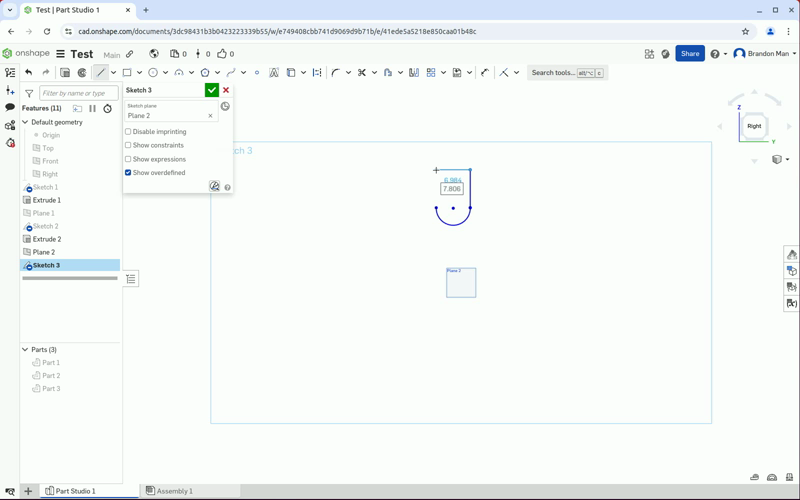
click(436, 169)
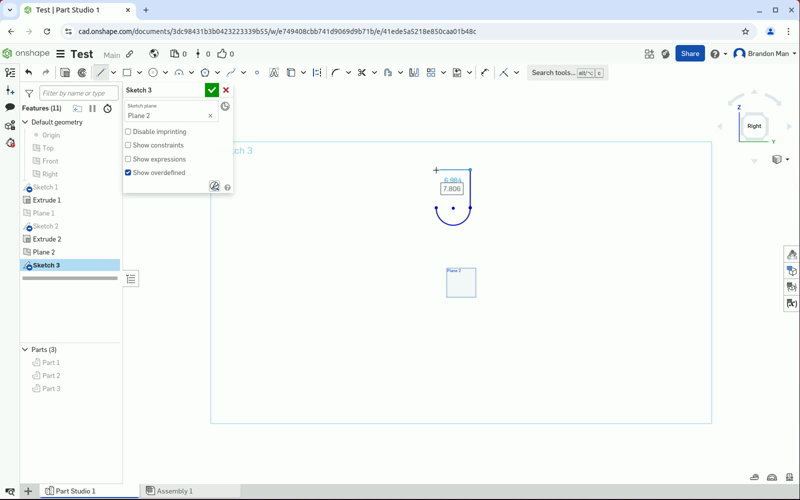
key_up(shift)
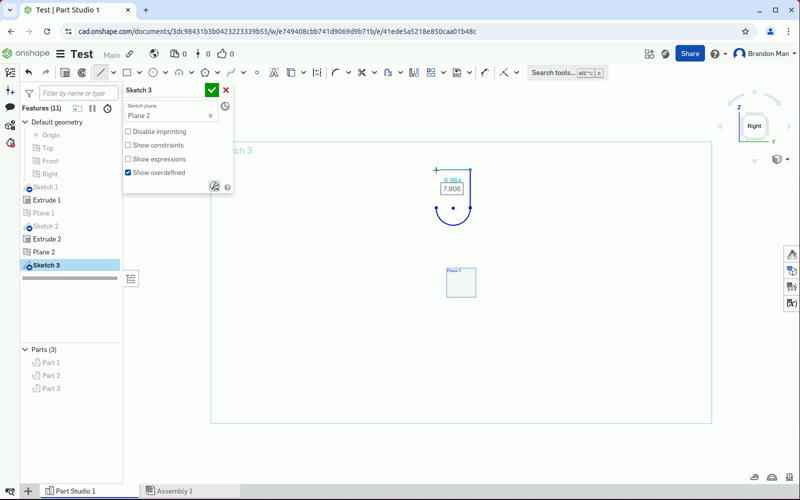
mouse_move(466, 169)
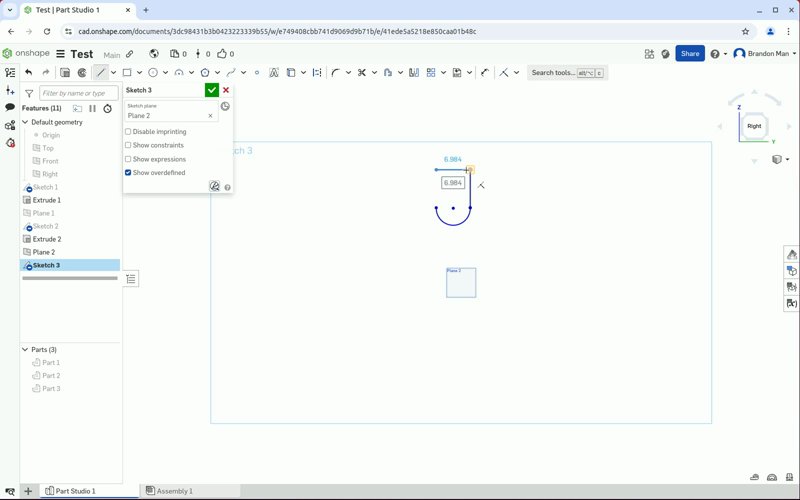
key_down(shift)
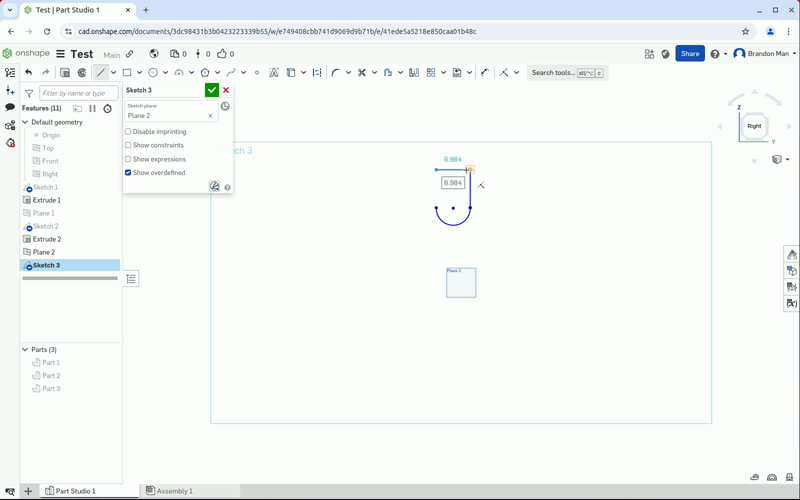
mouse_move(436, 207)
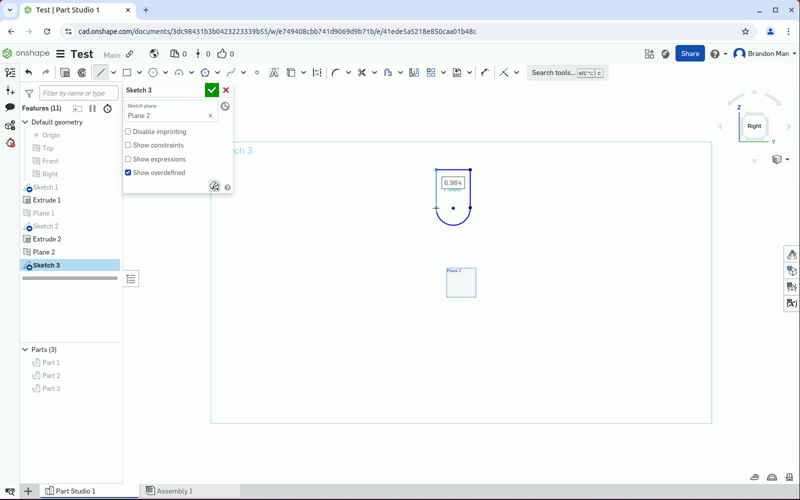
key_up(shift)
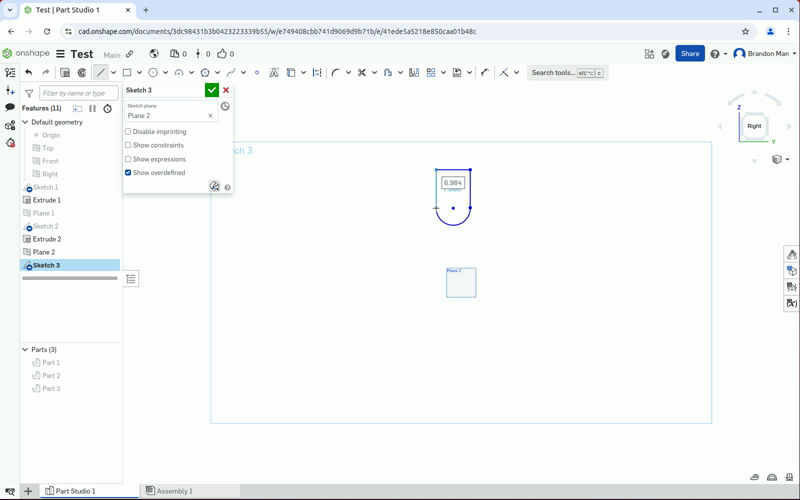
click(436, 207)
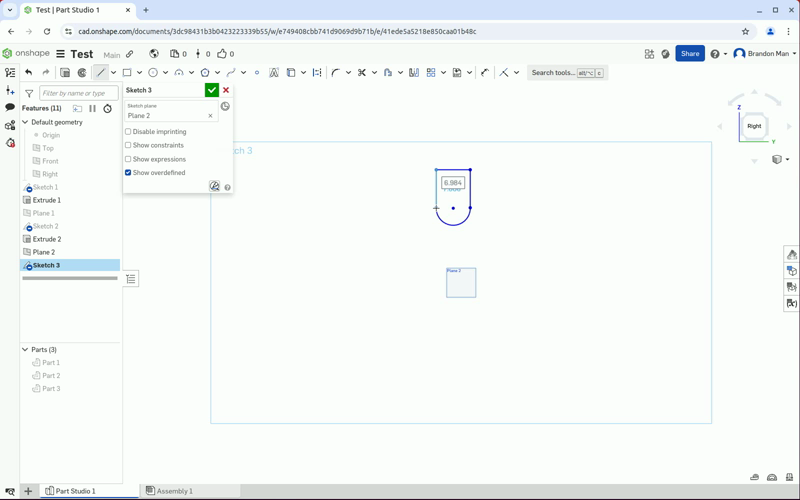
key(esc)
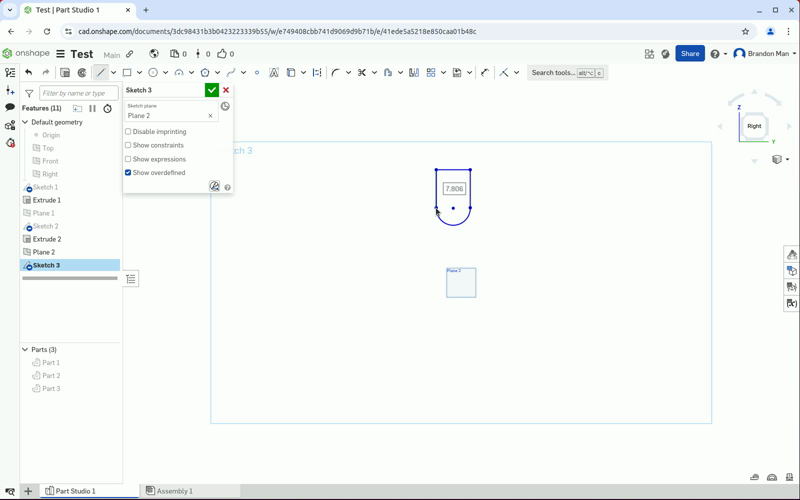
mouse_move(450, 201)
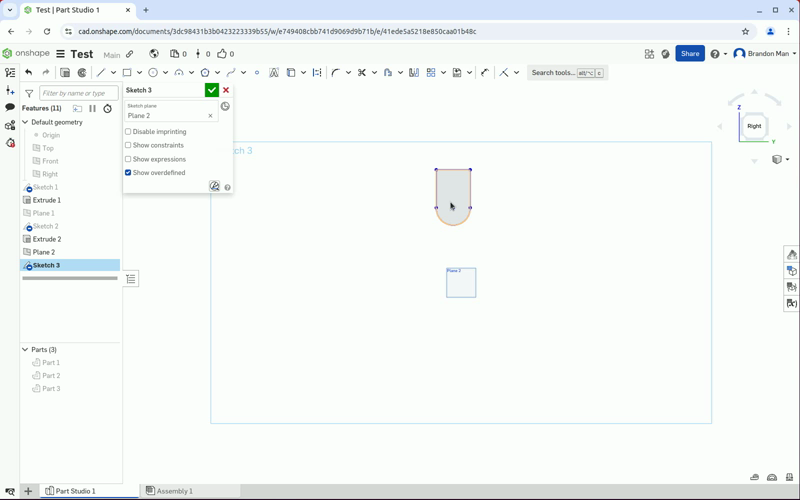
scroll(6)
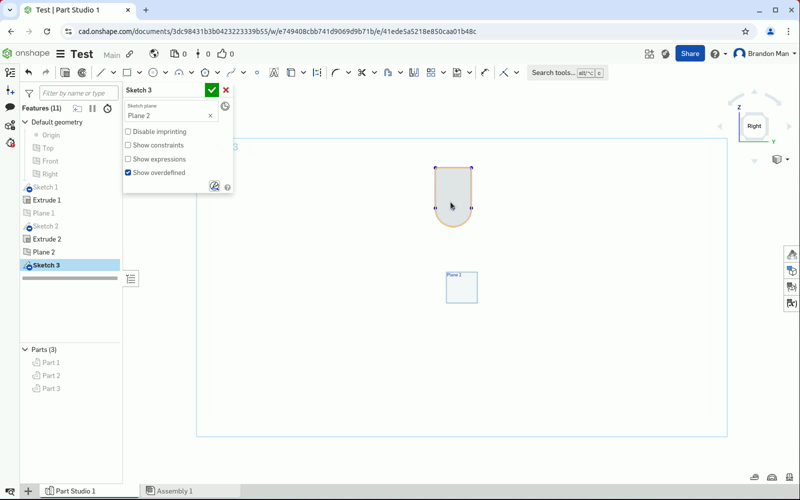
scroll(6)
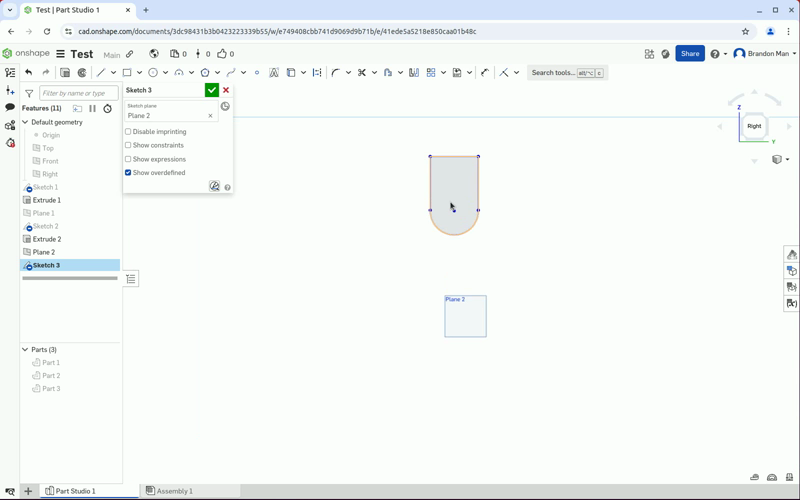
scroll(6)
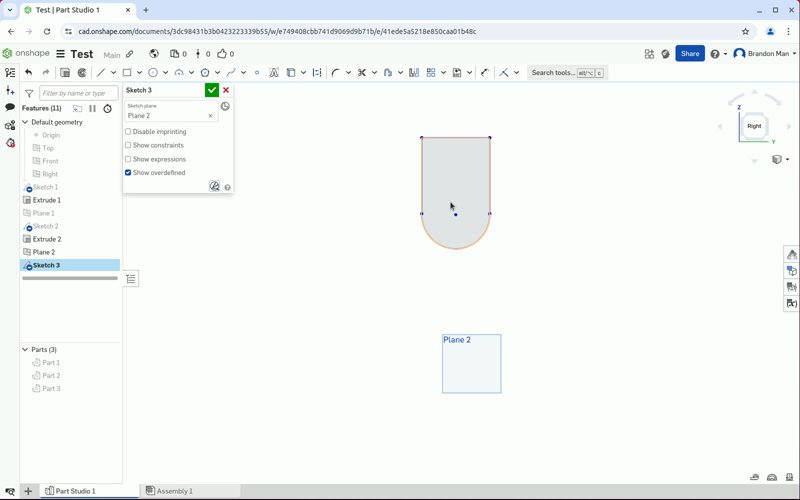
scroll(6)
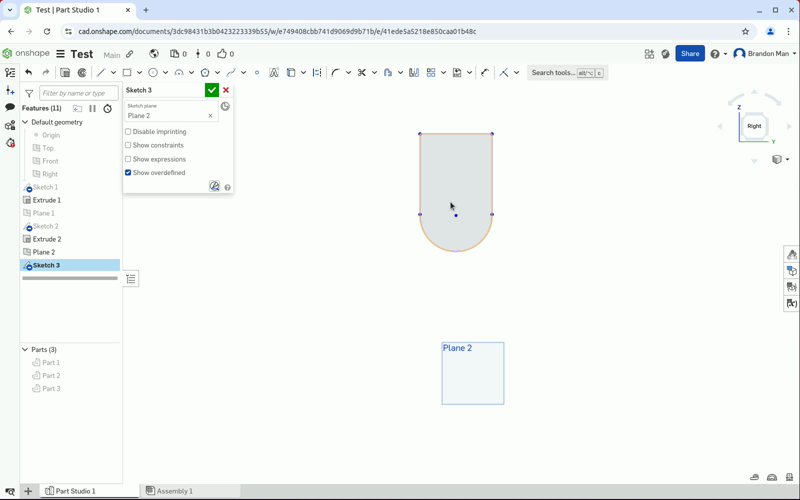
scroll(6)
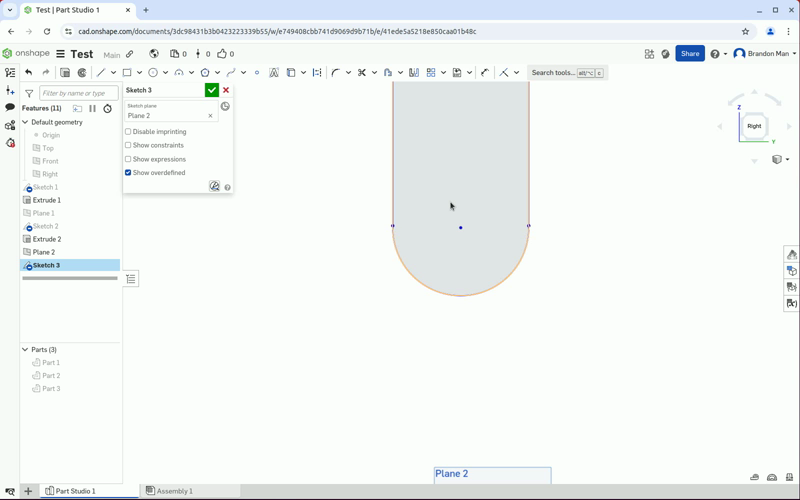
scroll(6)
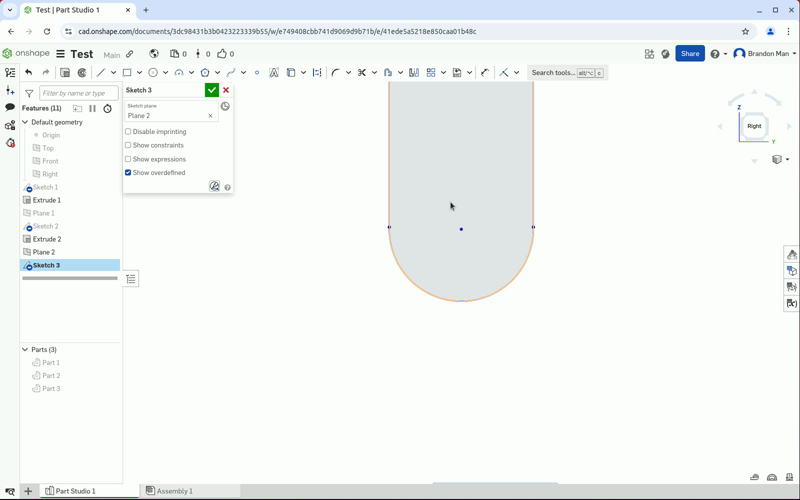
scroll(6)
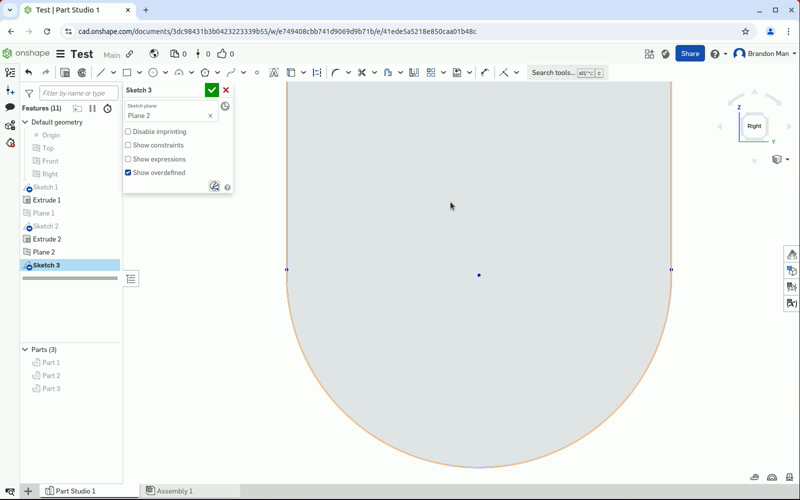
click(450, 201)
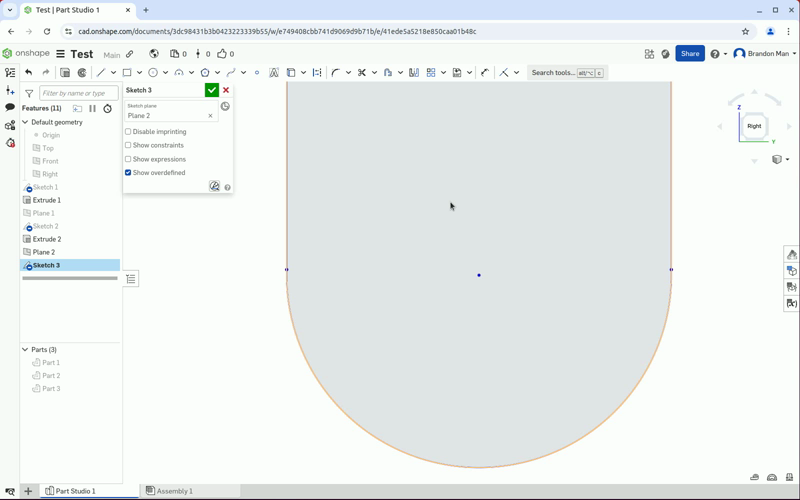
scroll(-6)
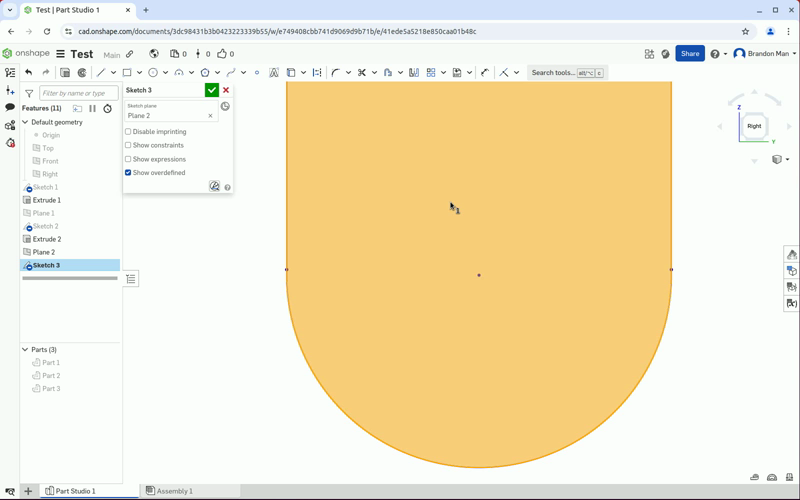
scroll(-6)
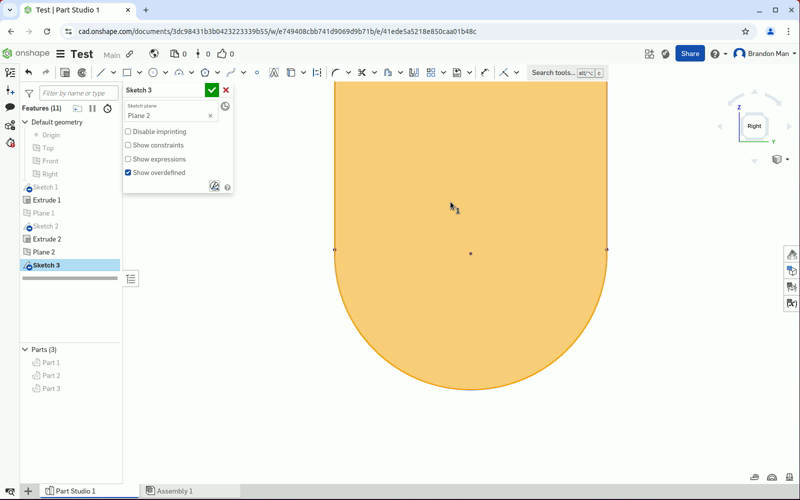
scroll(-6)
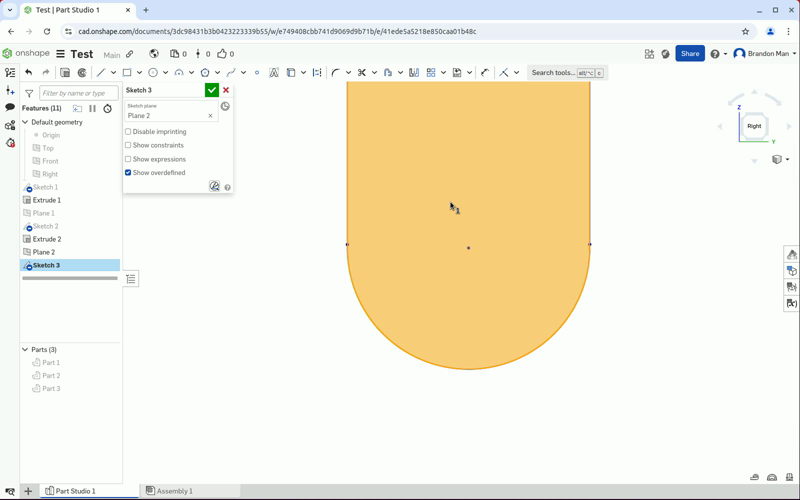
scroll(-6)
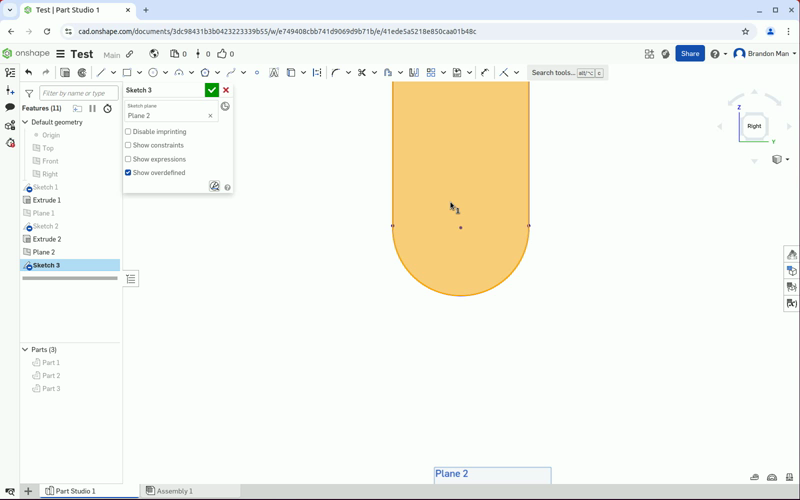
scroll(-6)
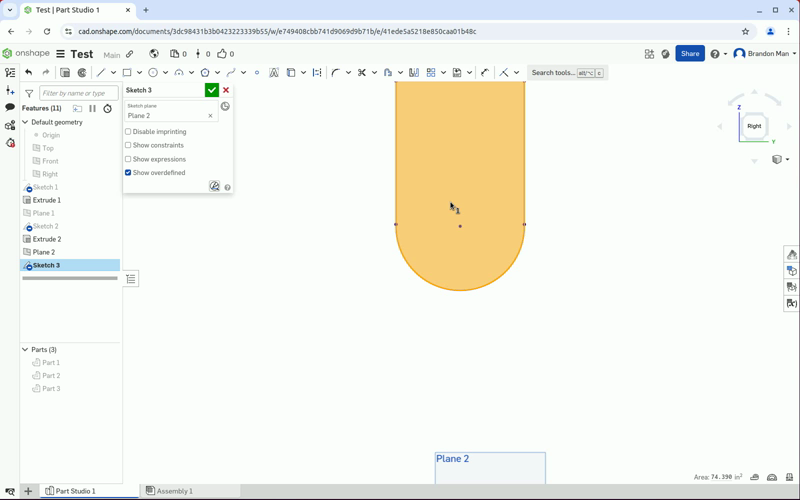
scroll(-6)
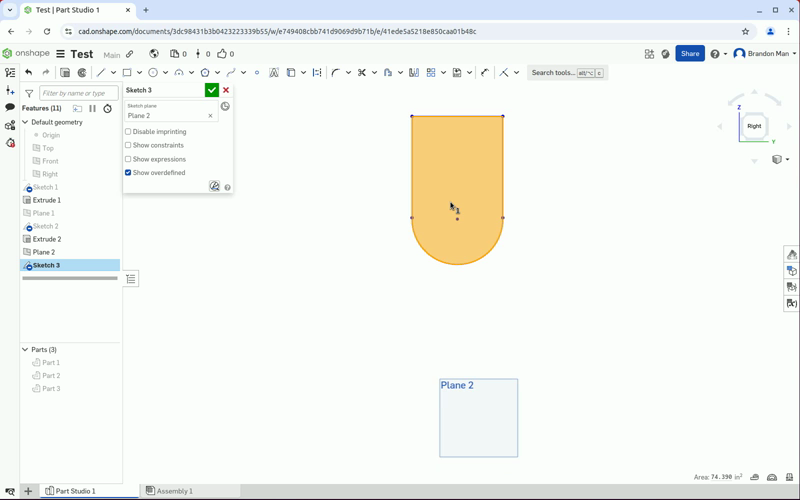
scroll(-6)
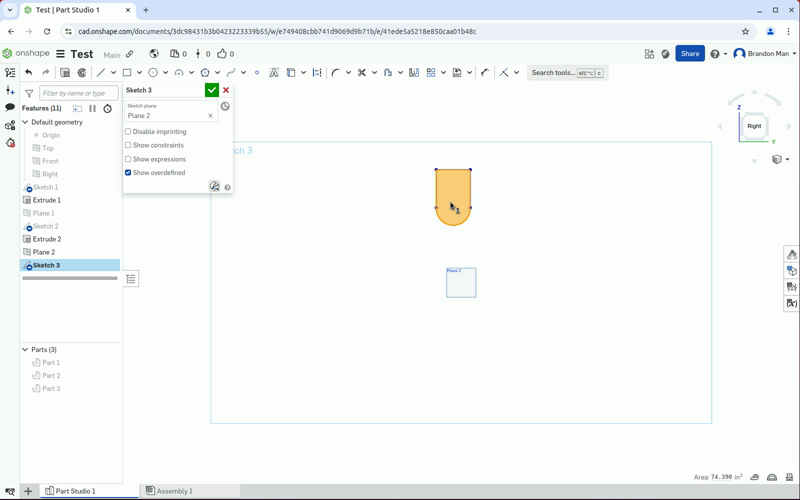
mouse_move(73, 352)
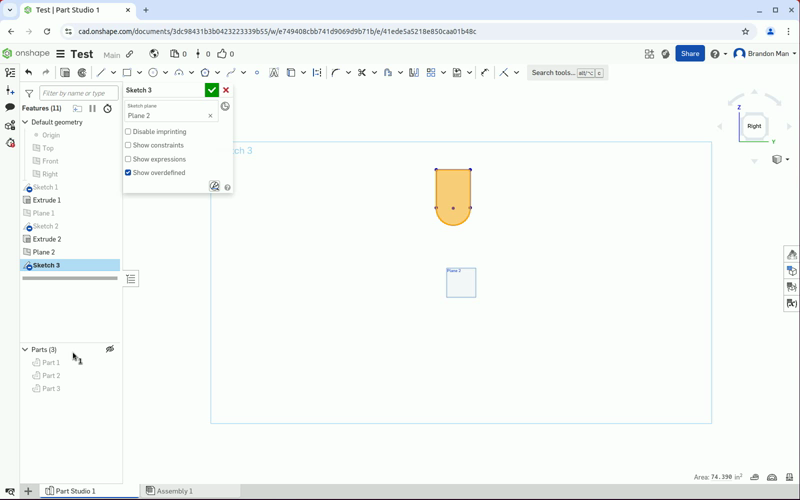
key(shift+y)
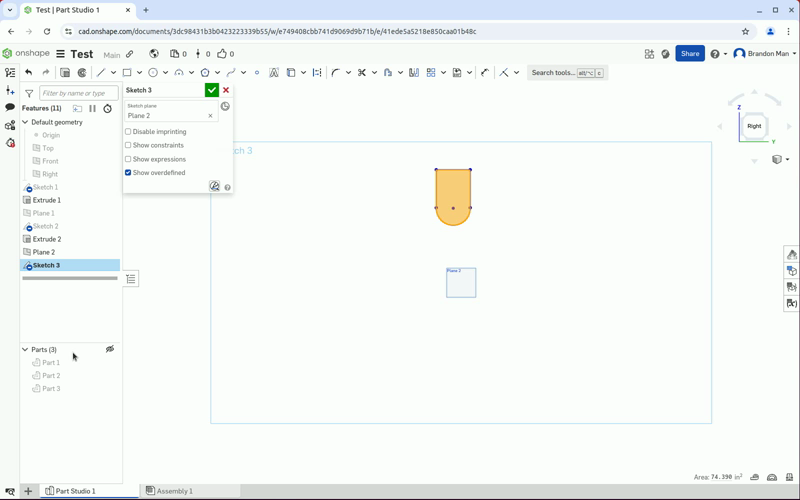
key(shift+e)
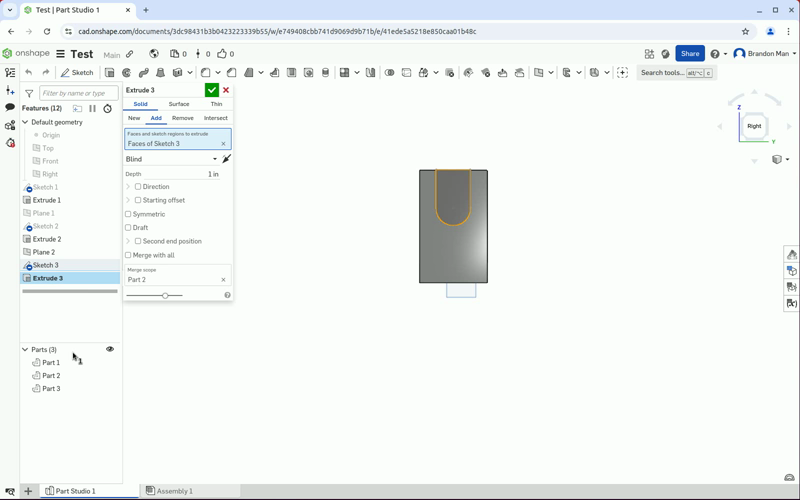
mouse_move(143, 106)
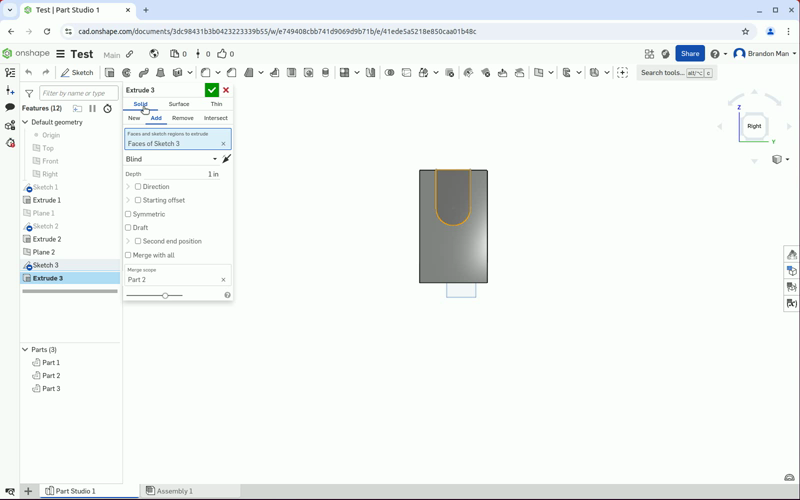
click(143, 106)
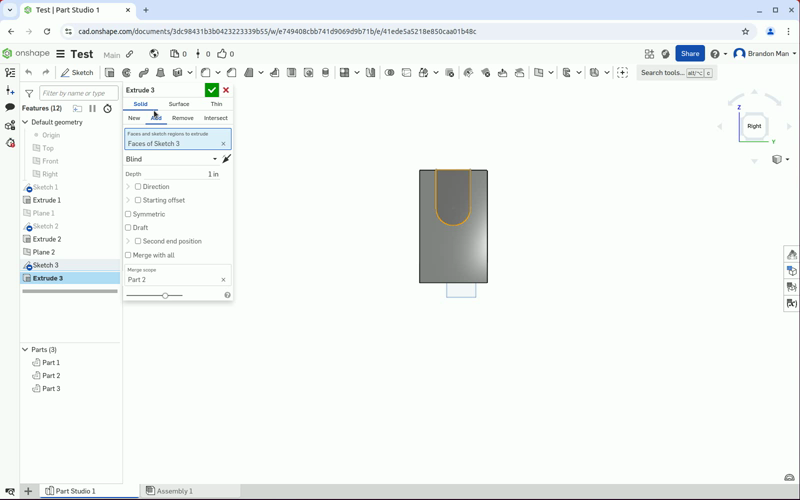
mouse_move(186, 120)
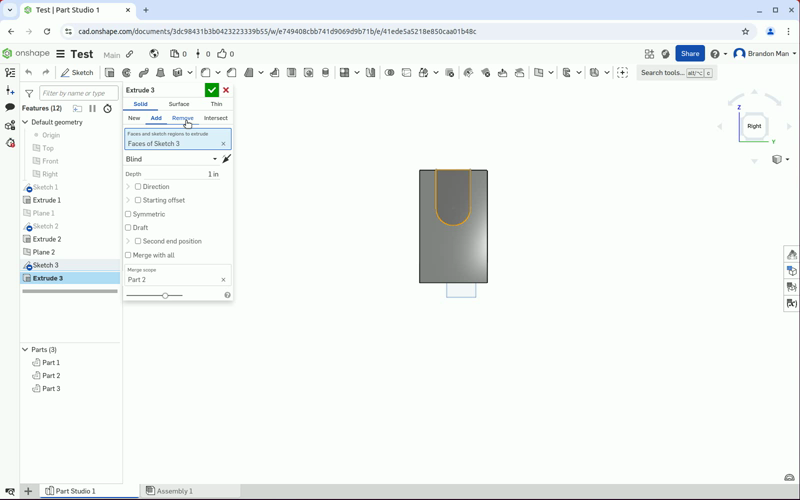
click(186, 120)
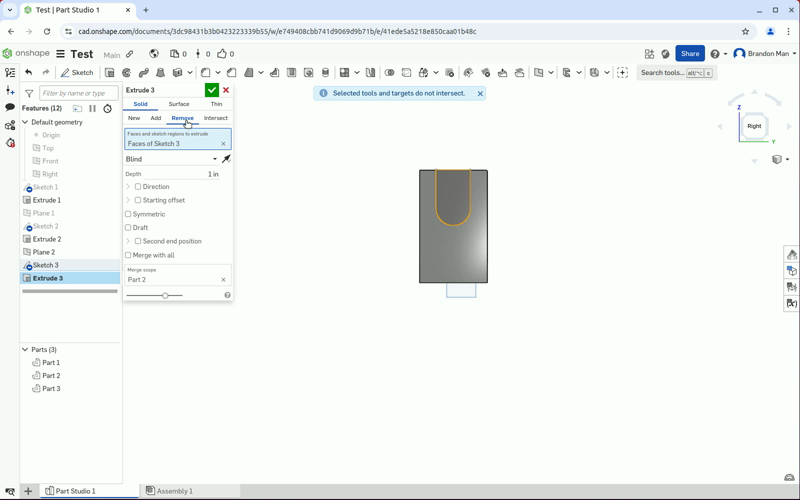
key(tab, 4)
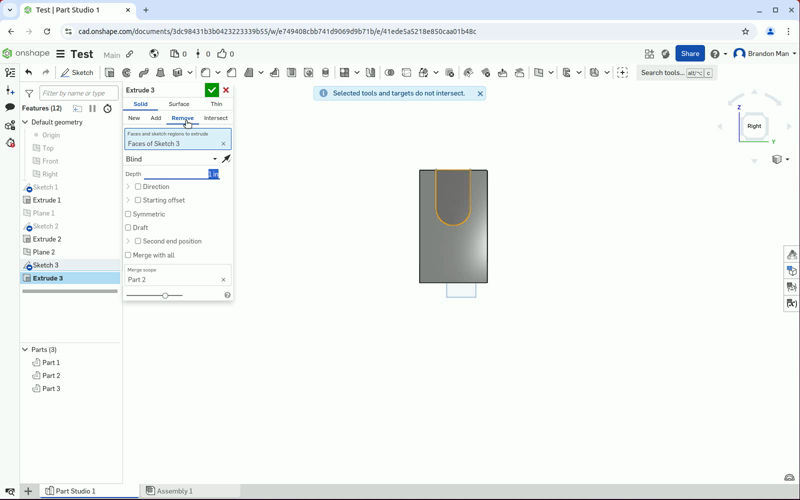
text(4.814)
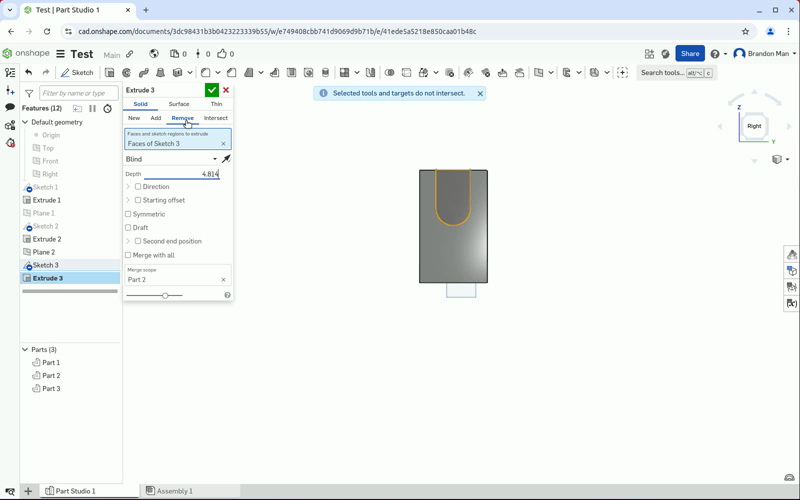
key(tab, 6)
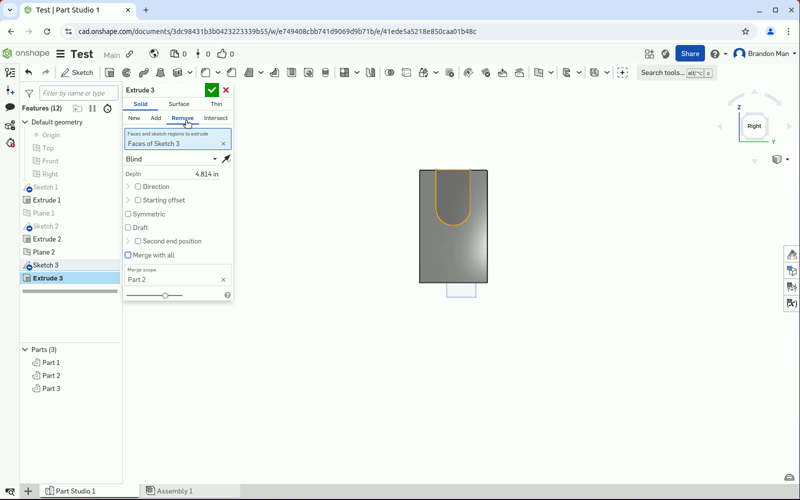
key(space)
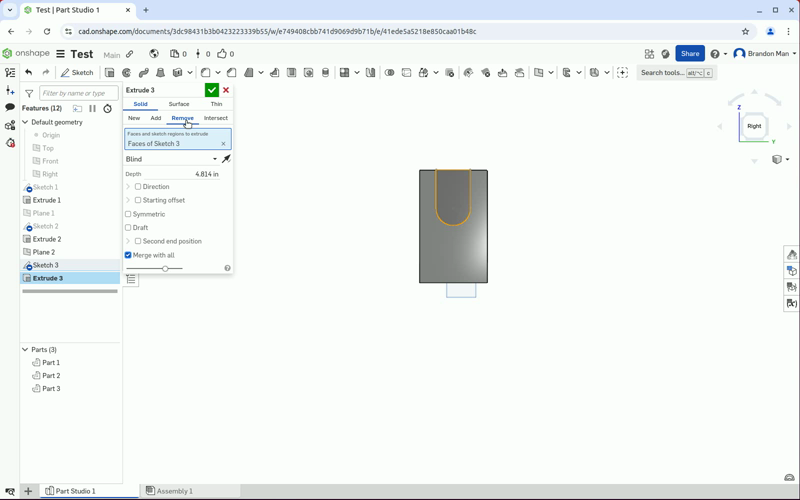
key(enter)
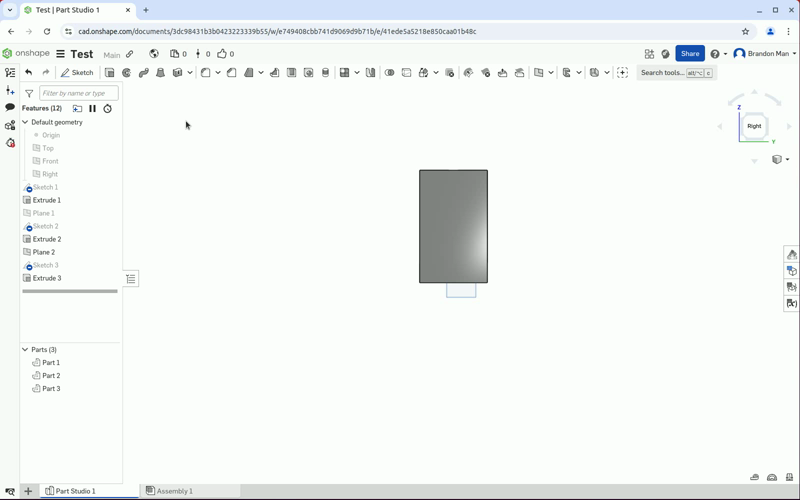
key(shift+h)
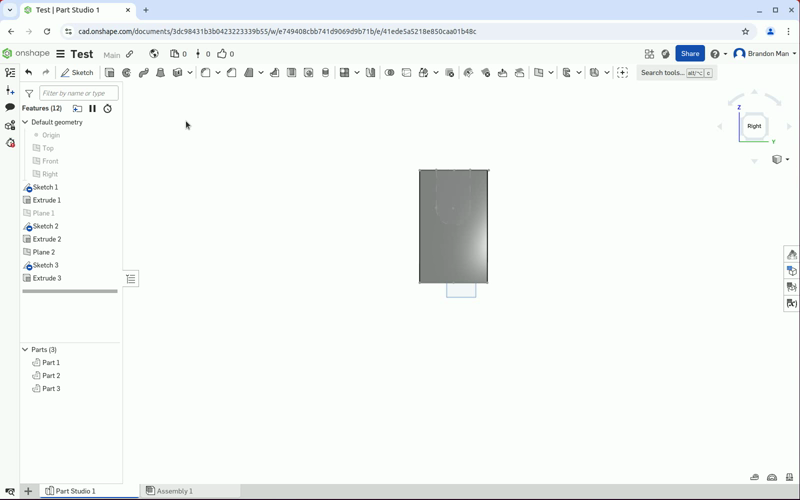
key(shift+h)
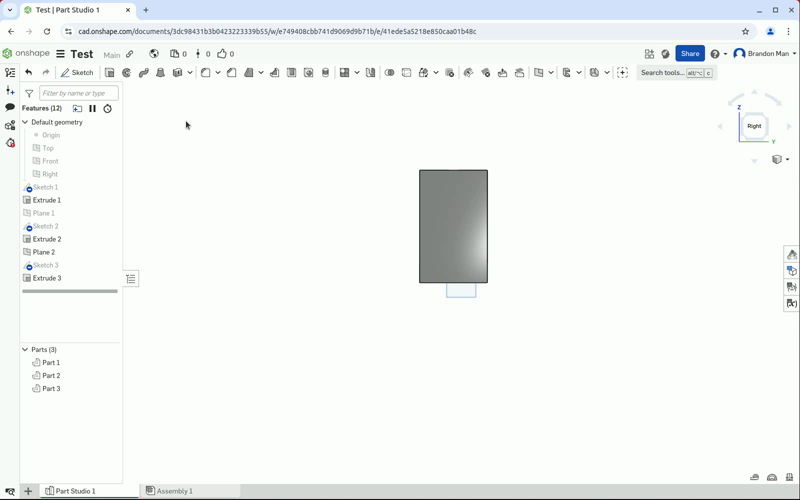
mouse_move(73, 189)
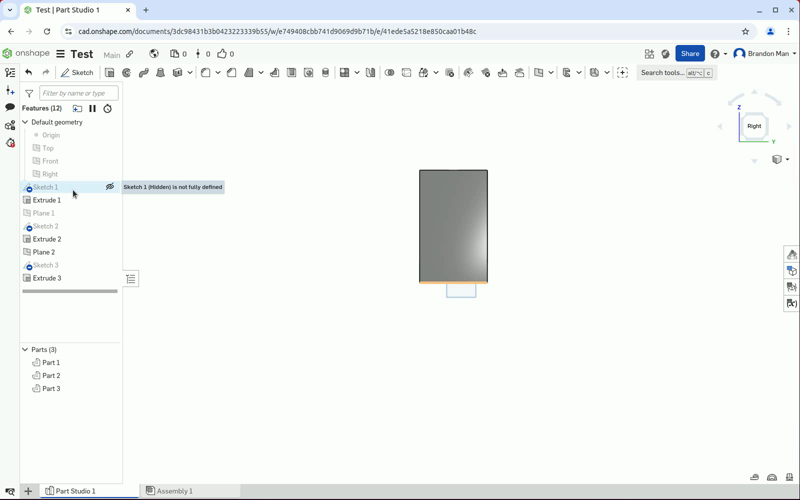
click(73, 189)
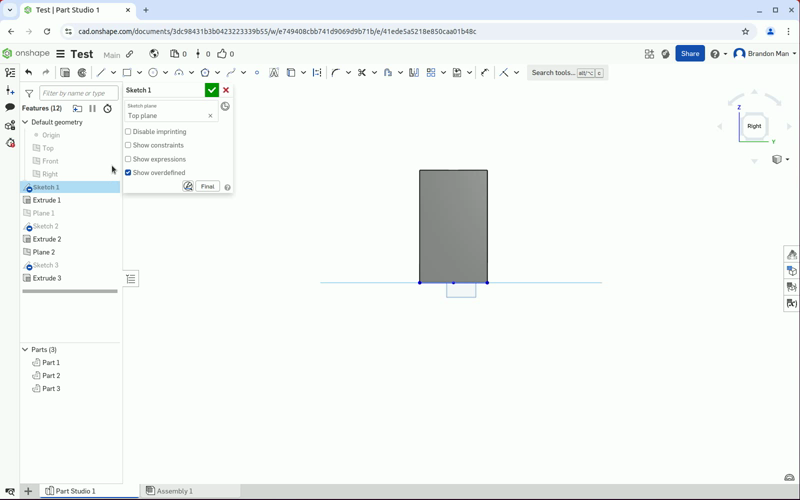
mouse_move(229, 92)
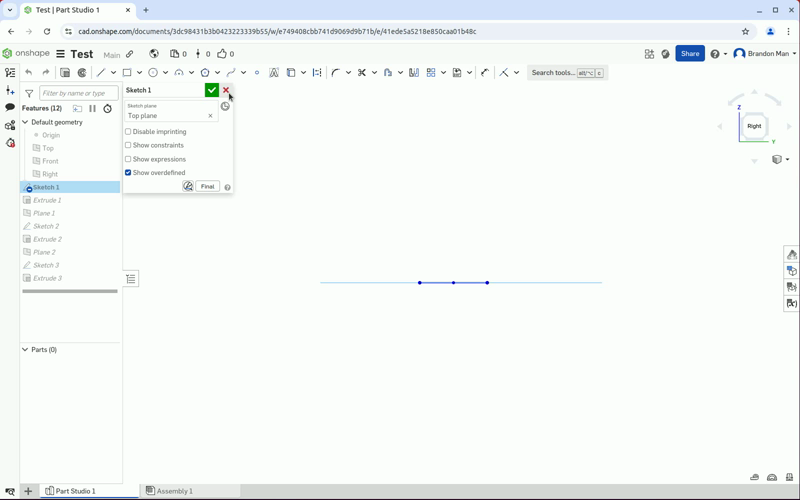
click(229, 92)
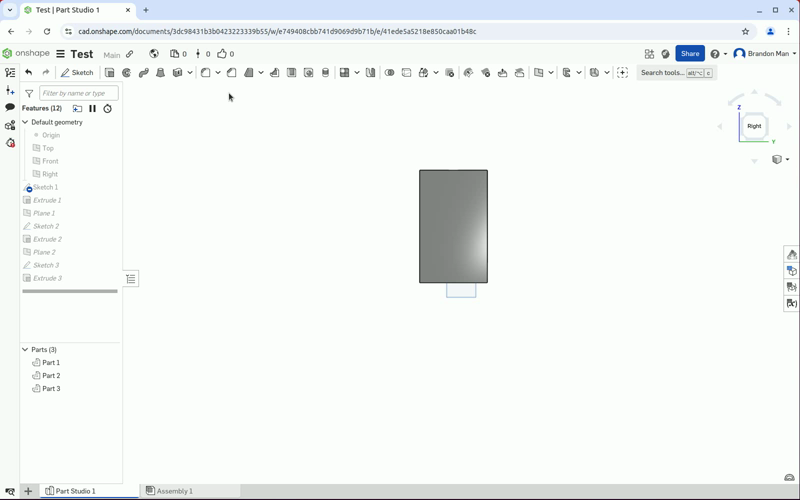
mouse_move(541, 75)
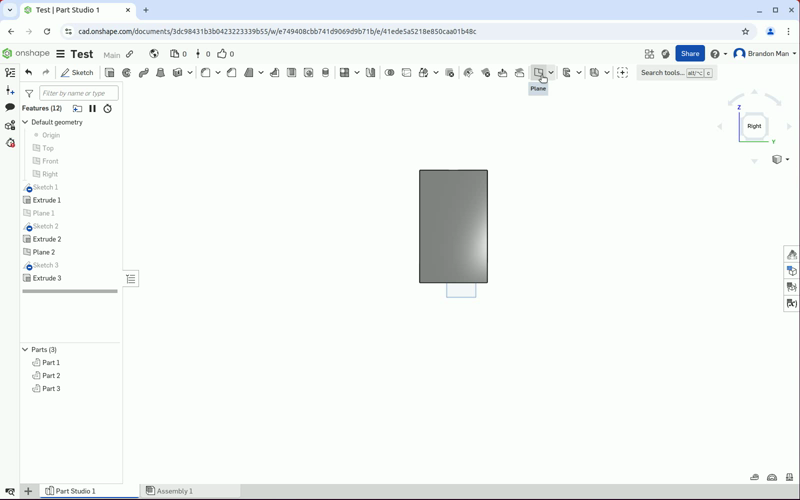
click(541, 75)
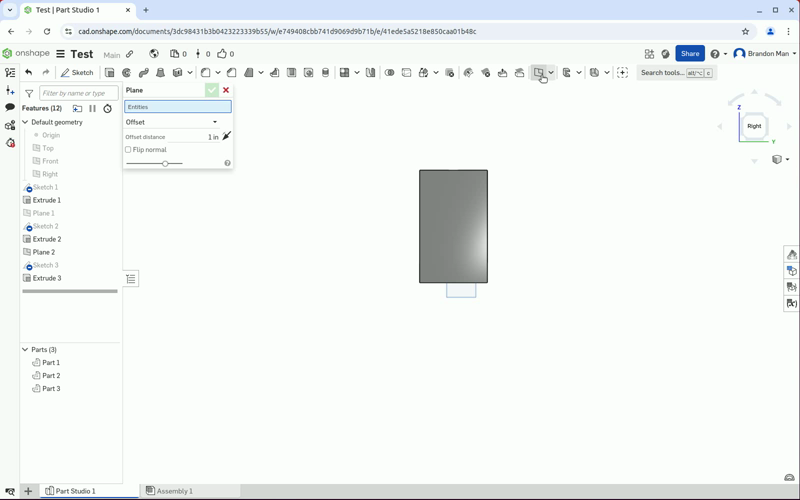
mouse_move(73, 176)
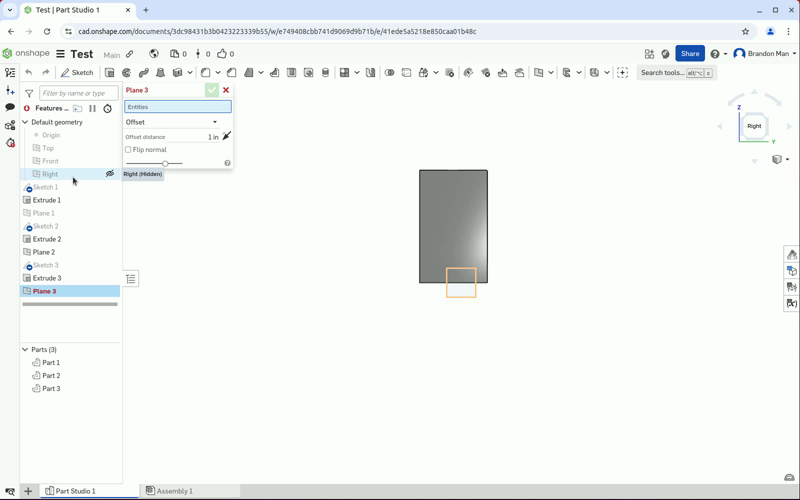
click(73, 176)
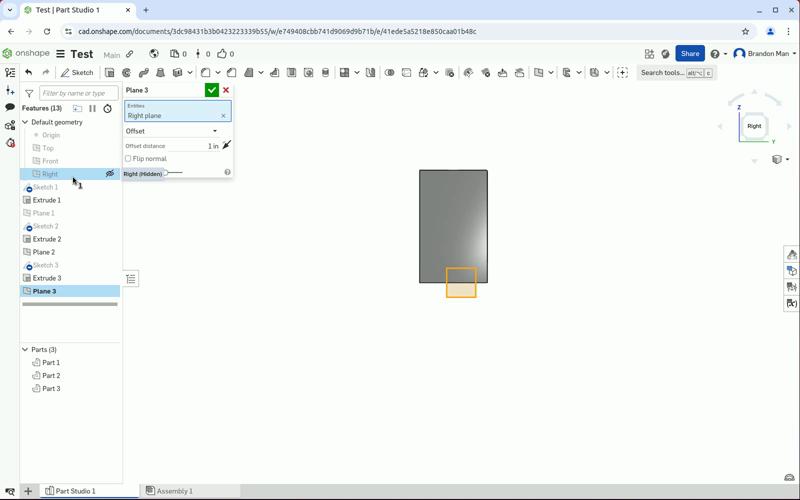
key(tab, 2)
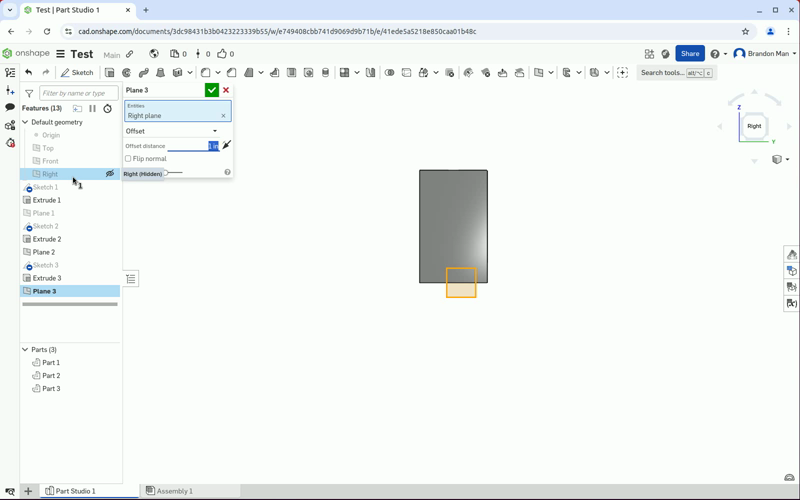
text(7.456)
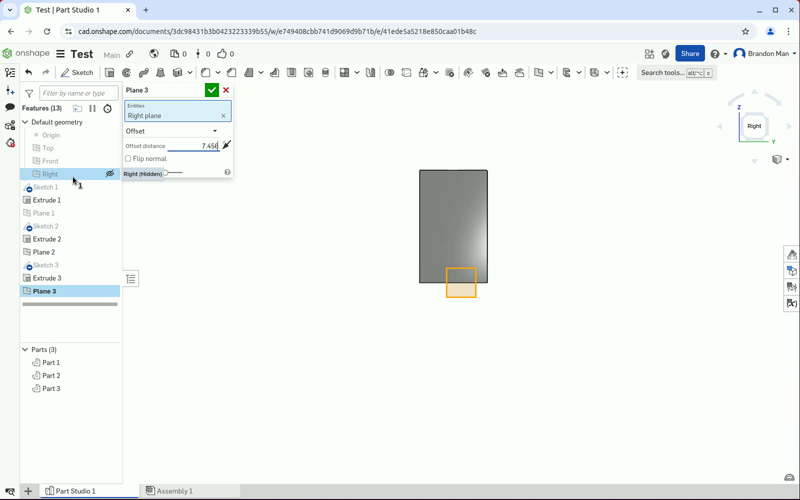
key(enter, 2)
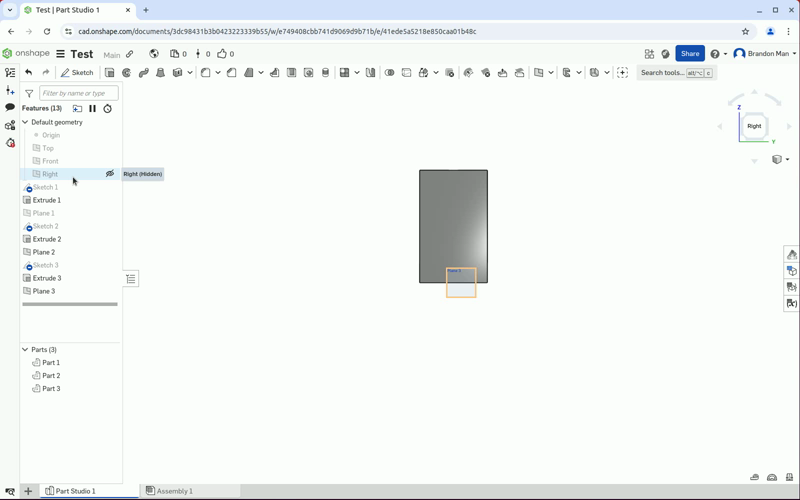
key(shift+s)
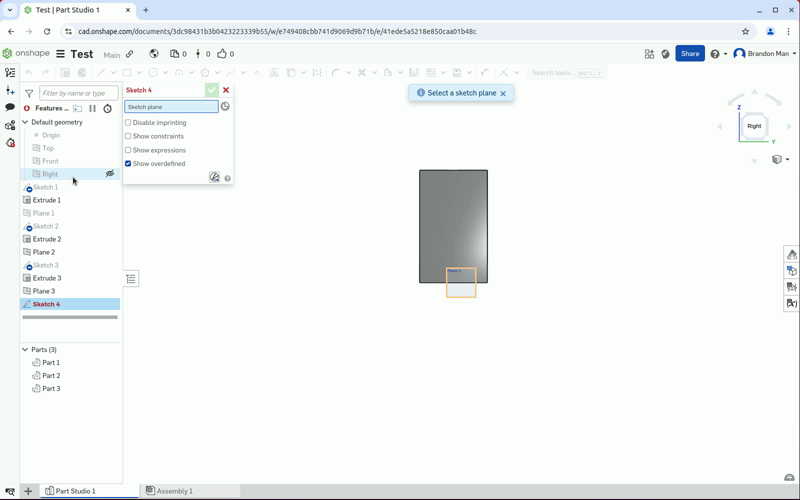
mouse_move(73, 293)
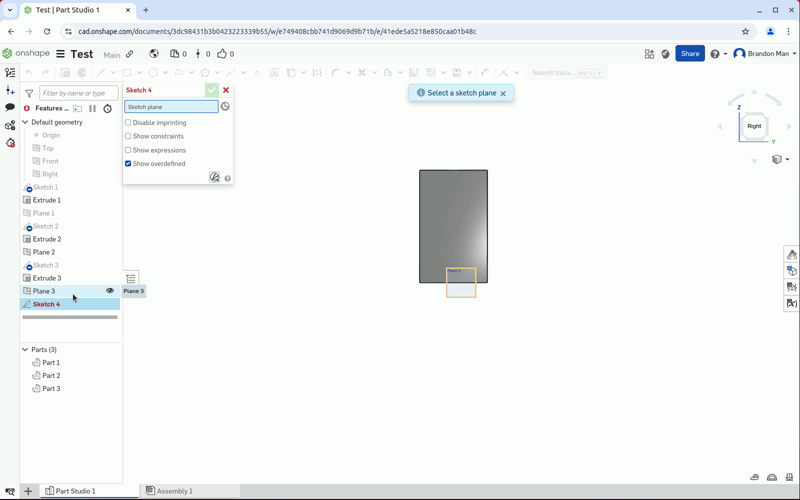
click(73, 293)
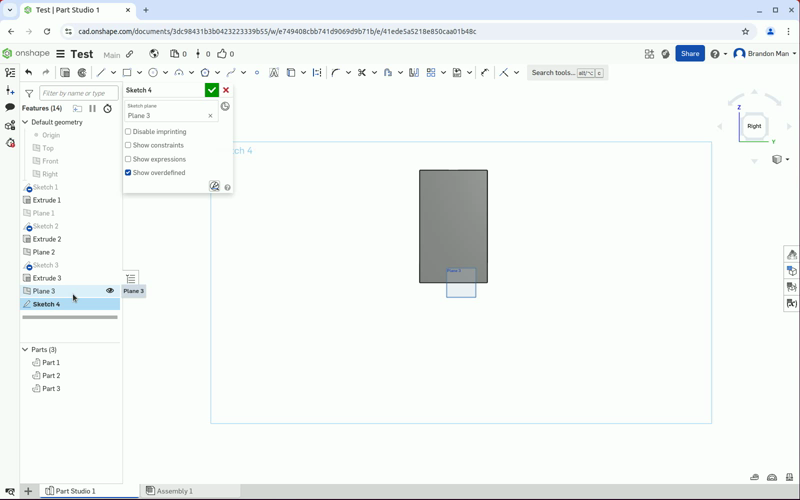
mouse_move(73, 352)
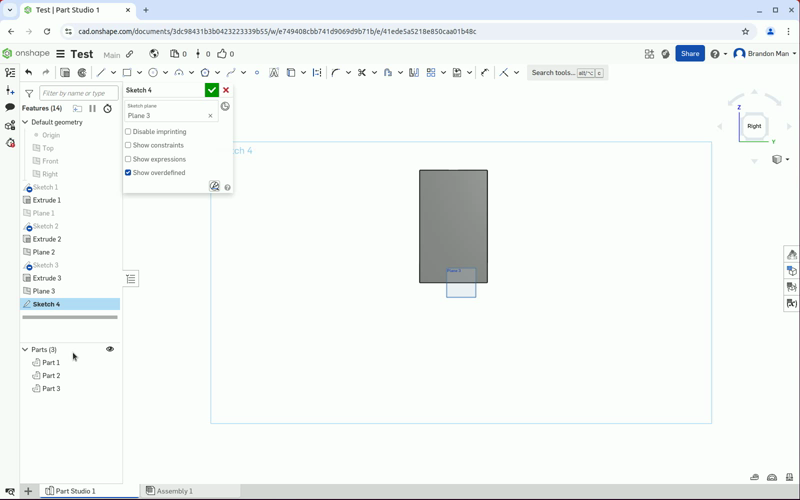
key(y)
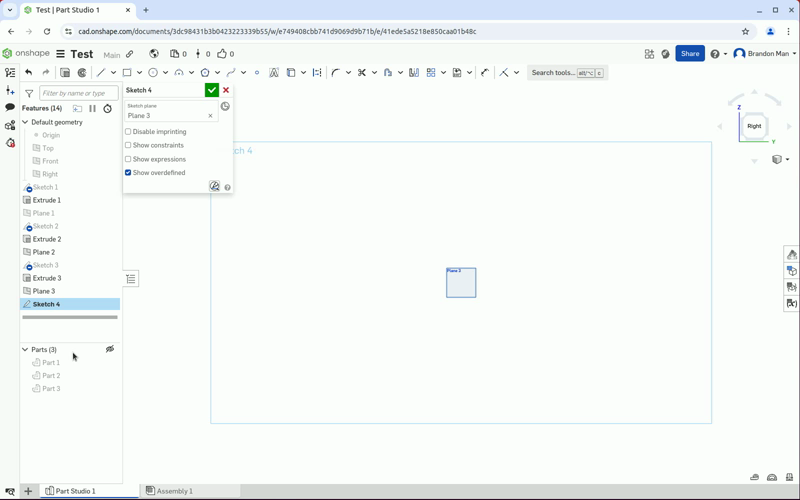
key(l)
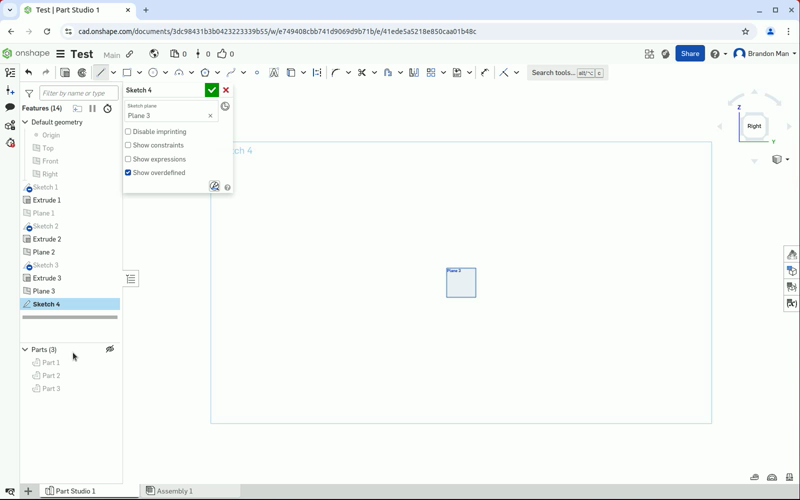
key_down(shift)
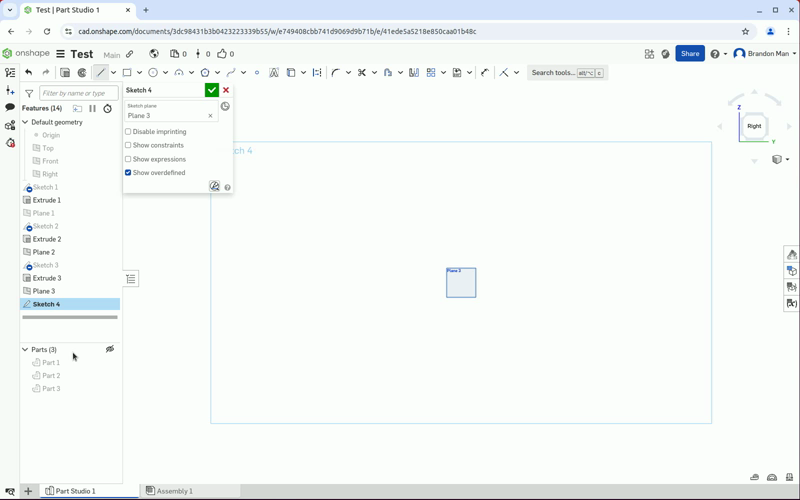
mouse_move(419, 282)
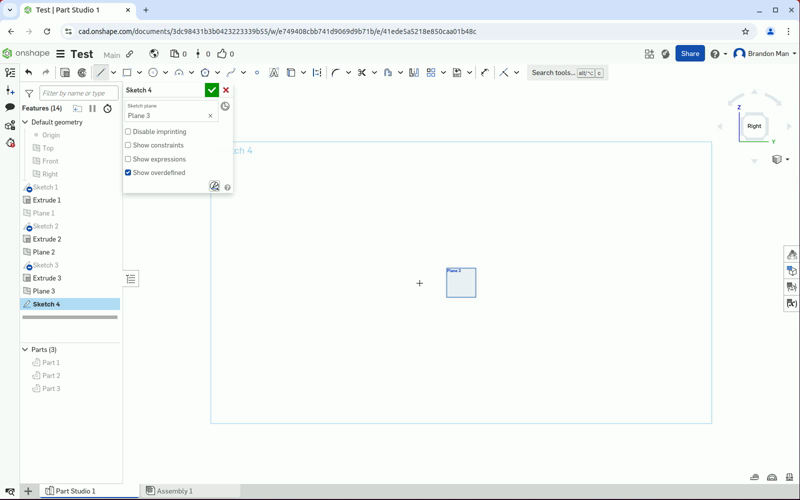
click(419, 282)
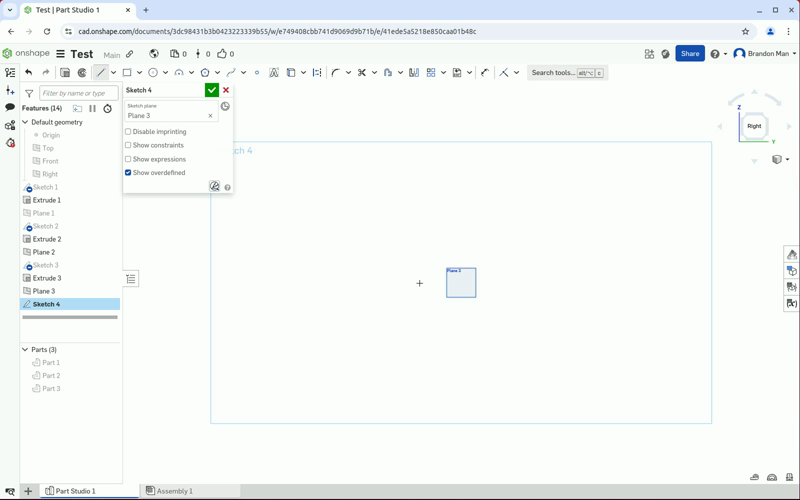
key_up(shift)
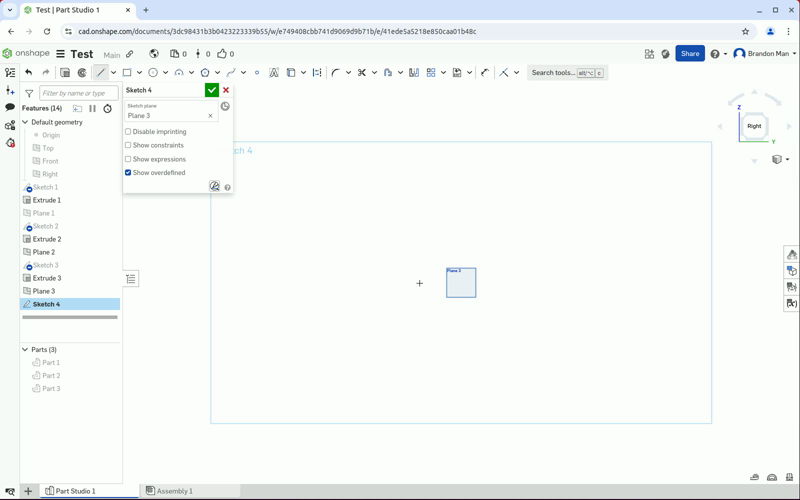
key_down(shift)
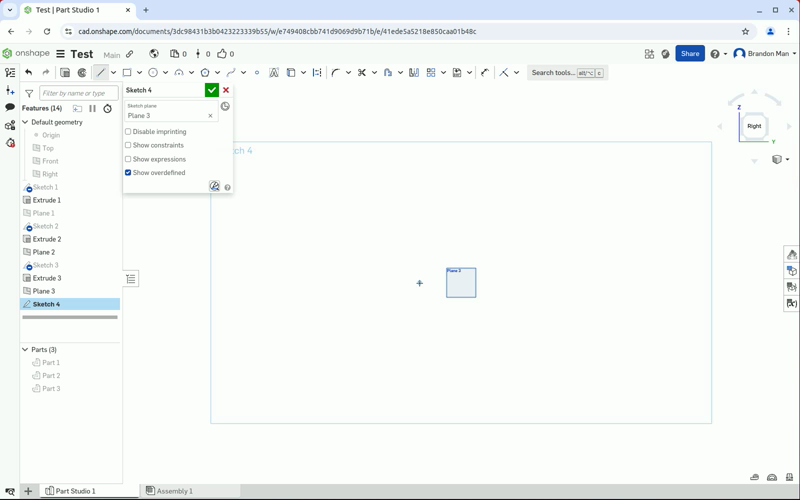
mouse_move(449, 282)
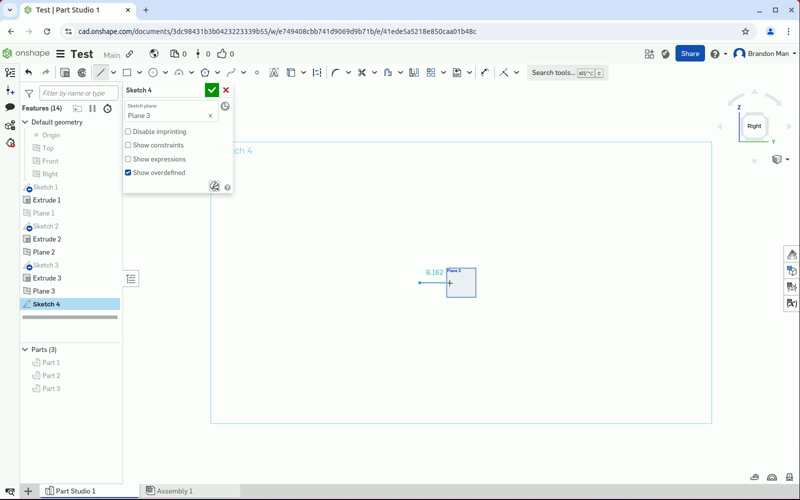
mouse_move(441, 282)
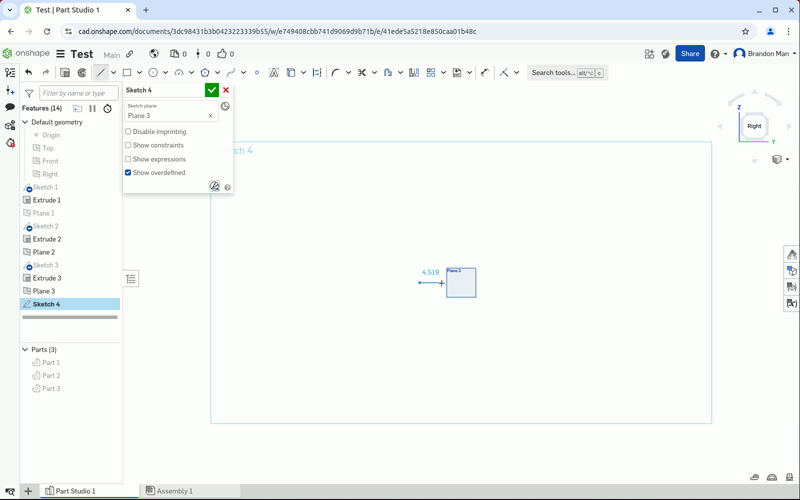
click(441, 282)
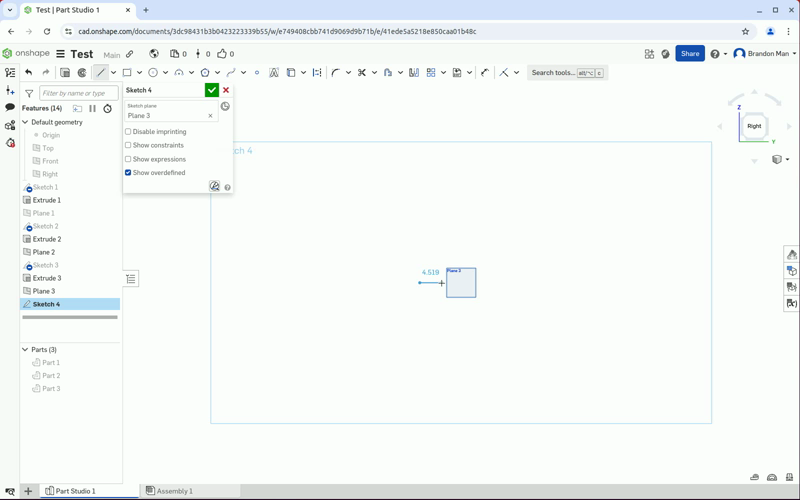
key_up(shift)
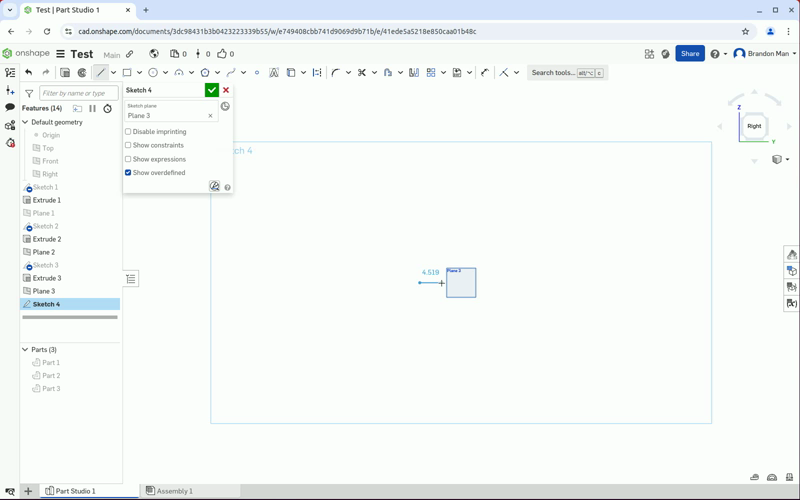
key_down(shift)
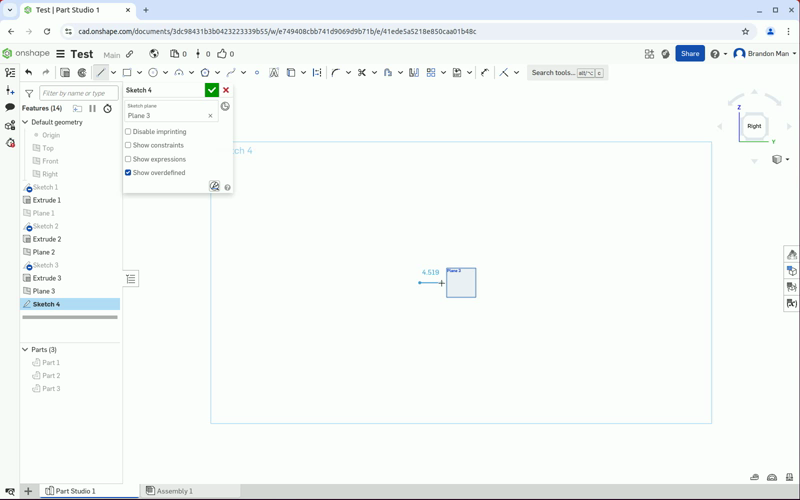
mouse_move(471, 282)
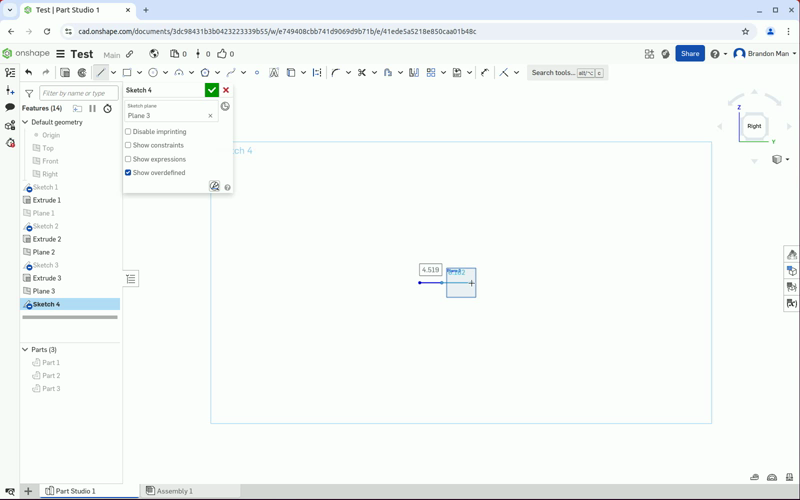
mouse_move(441, 258)
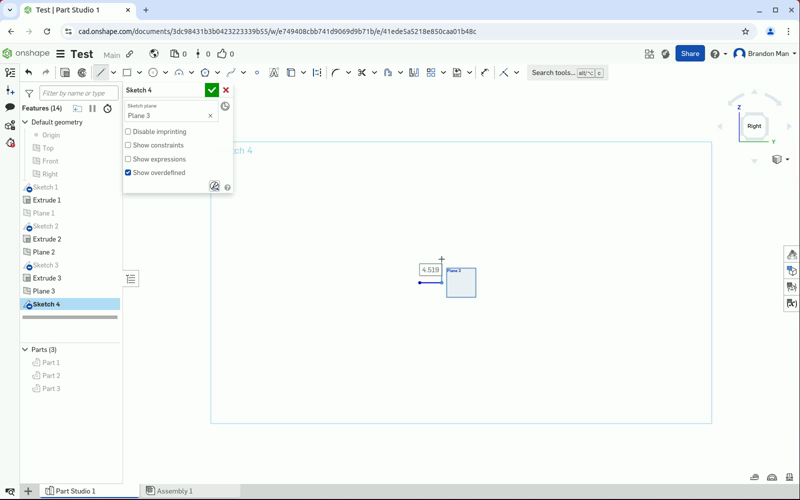
click(441, 258)
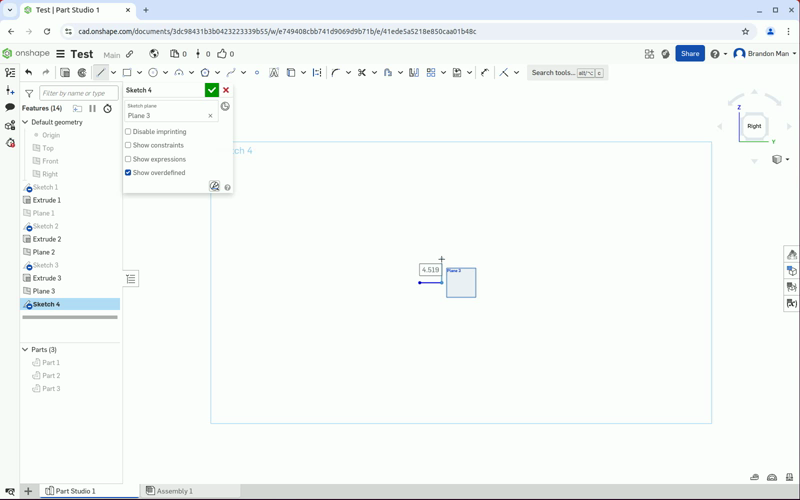
key_up(shift)
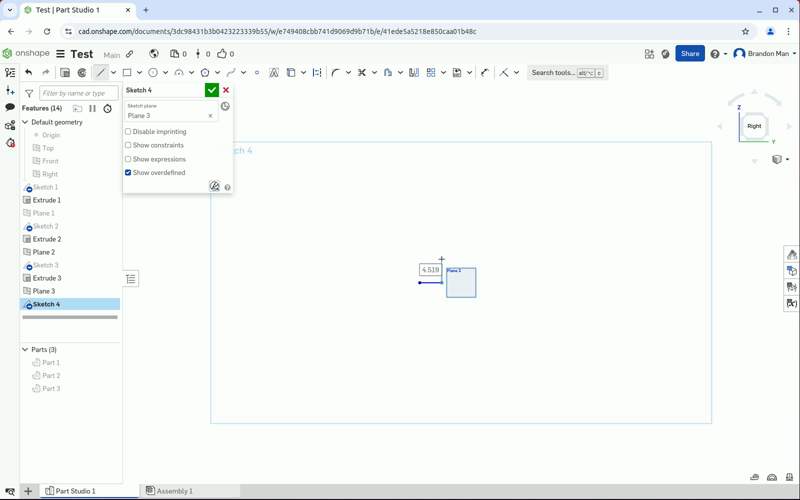
key_down(shift)
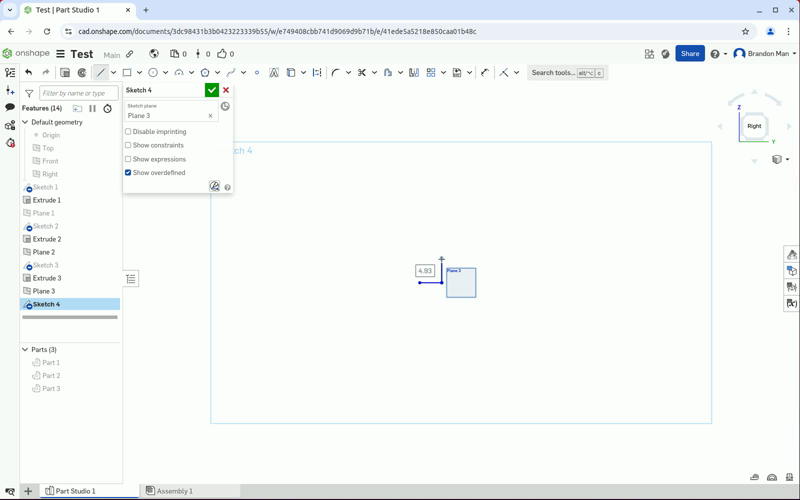
mouse_move(471, 258)
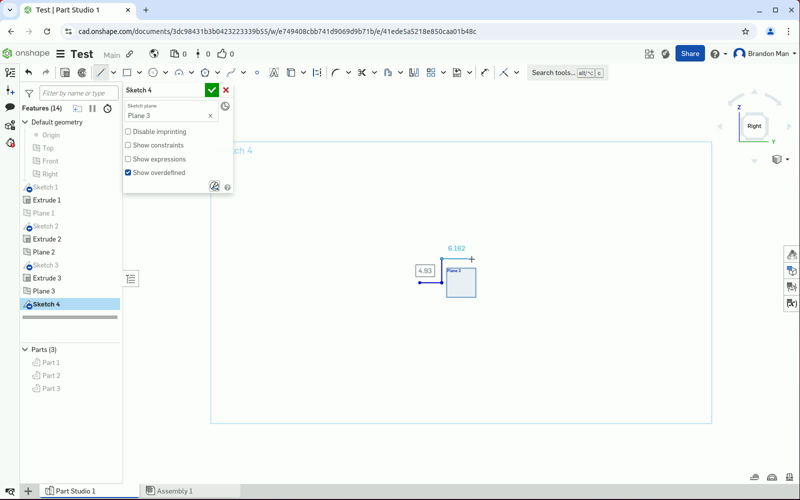
mouse_move(419, 258)
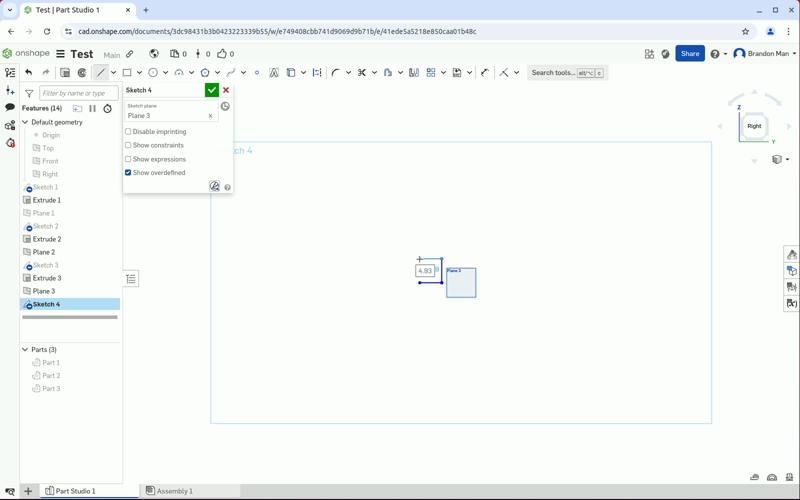
click(419, 258)
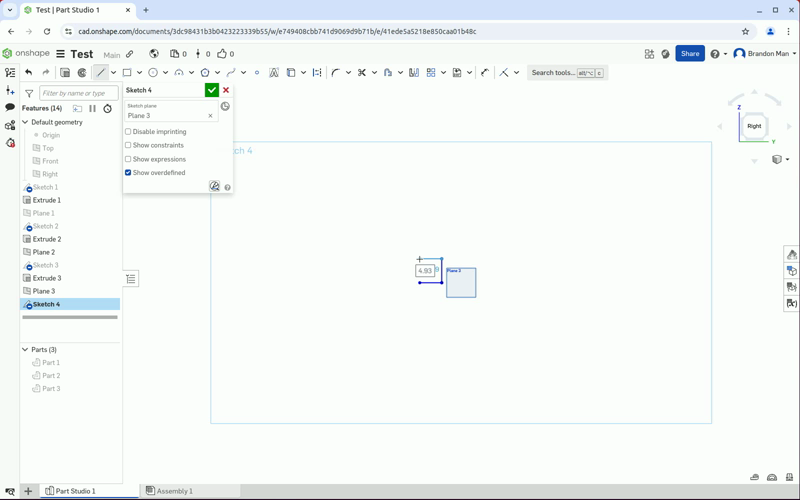
key_up(shift)
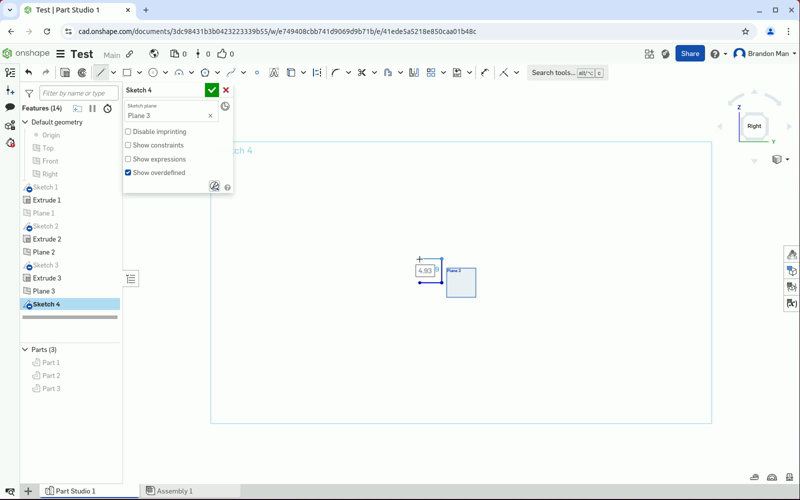
mouse_move(449, 258)
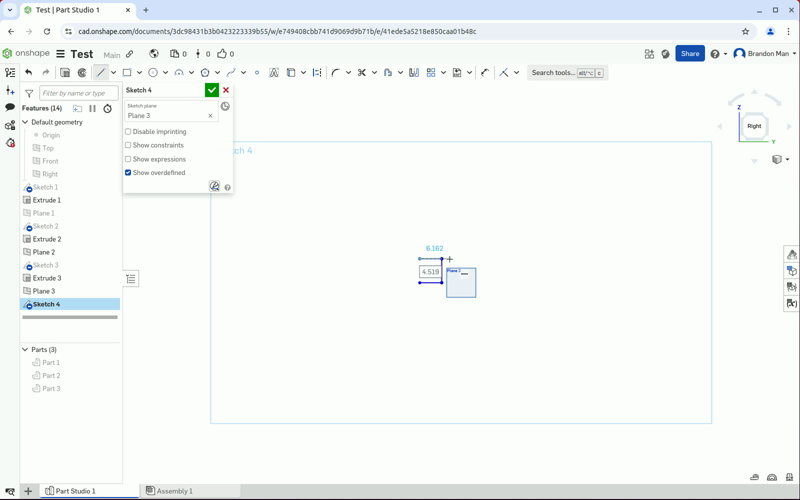
key_down(shift)
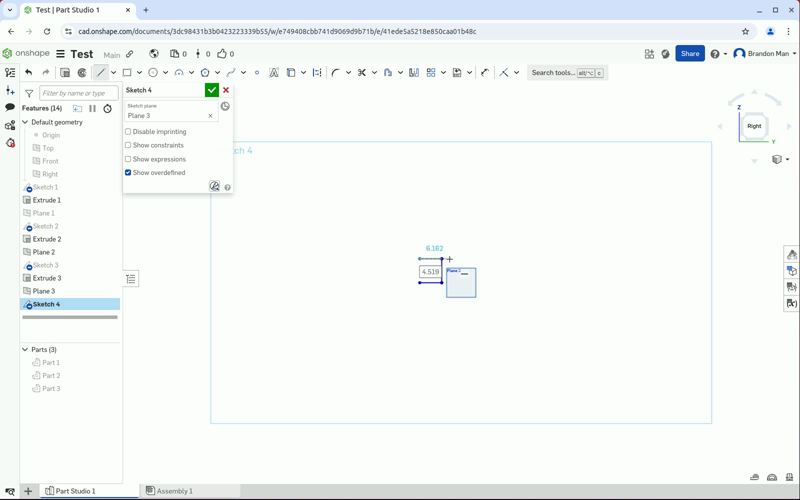
mouse_move(419, 282)
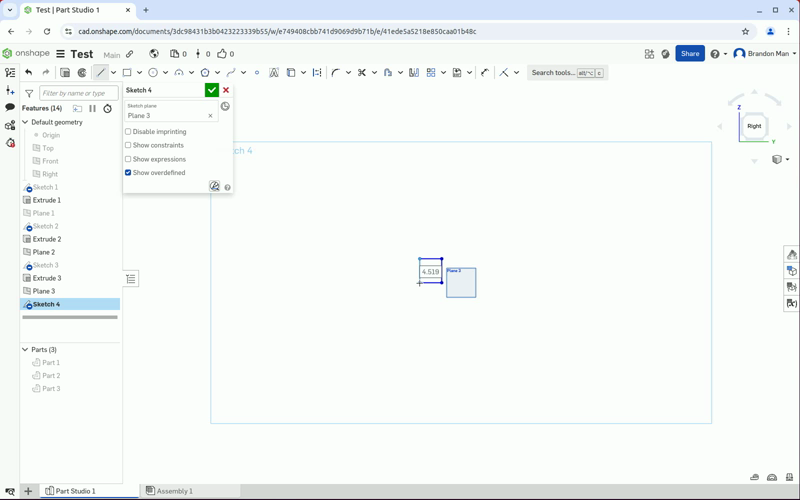
key_up(shift)
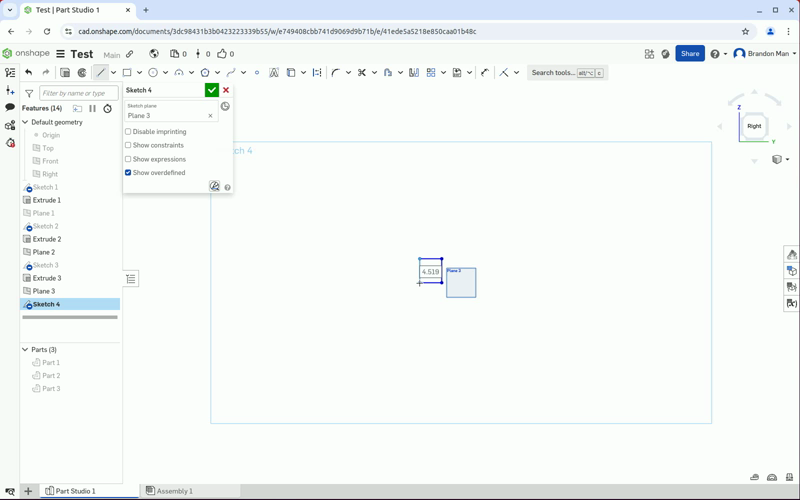
click(419, 282)
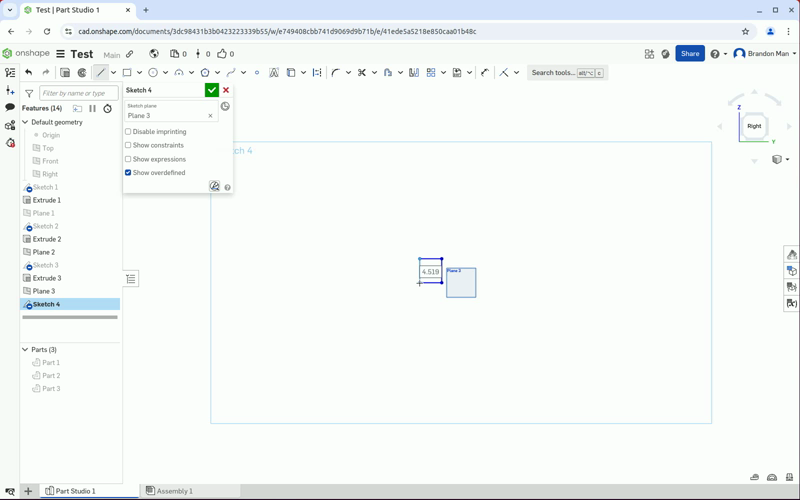
key(esc)
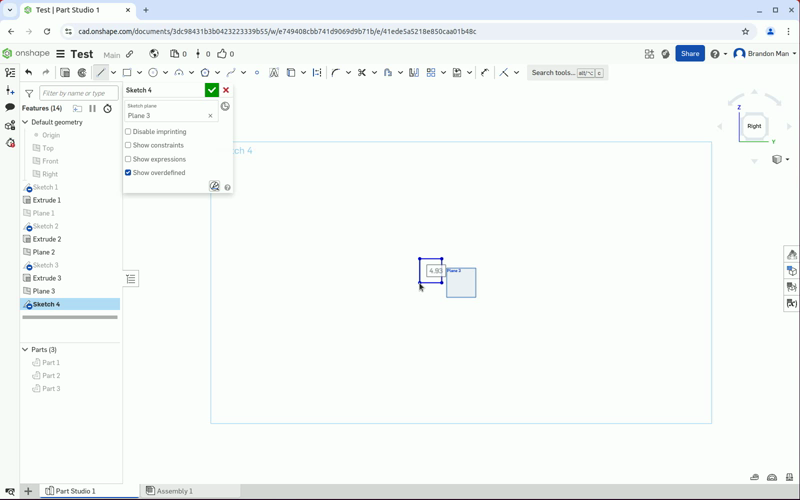
mouse_move(427, 282)
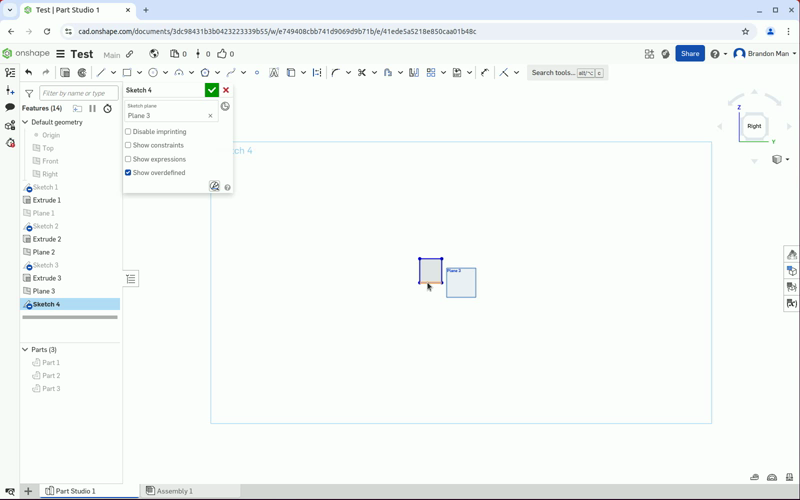
scroll(6)
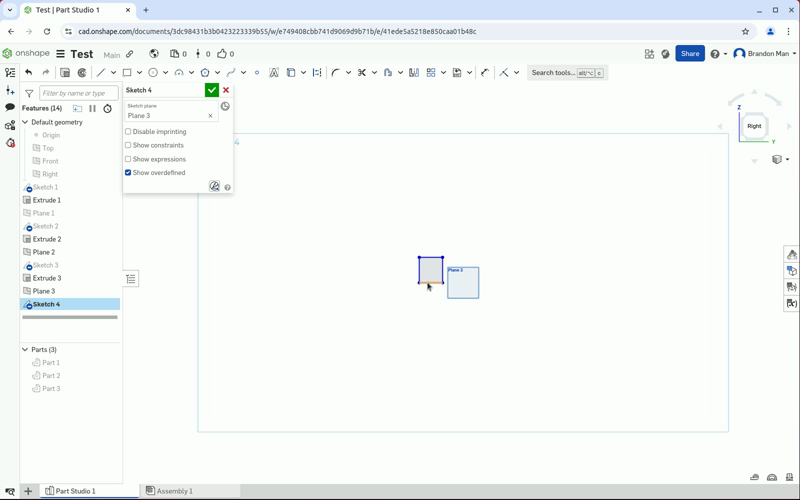
scroll(6)
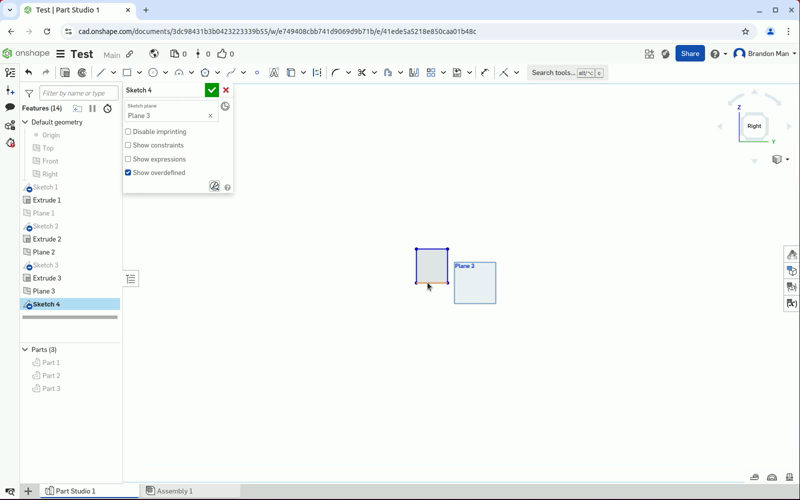
scroll(6)
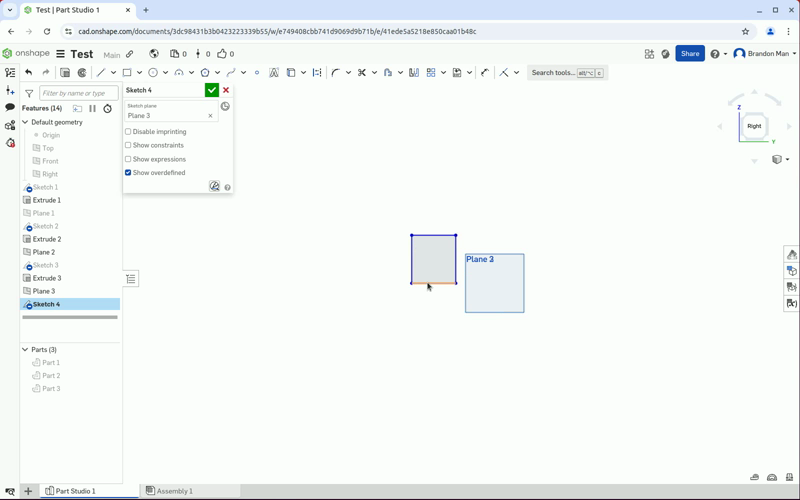
scroll(6)
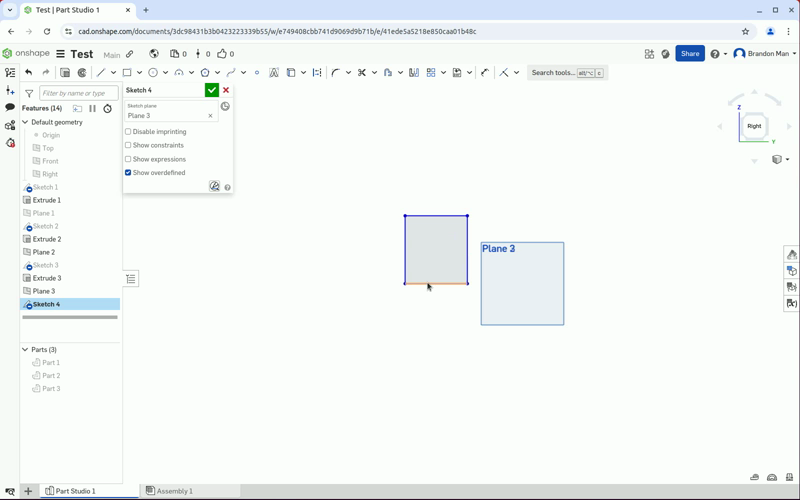
scroll(6)
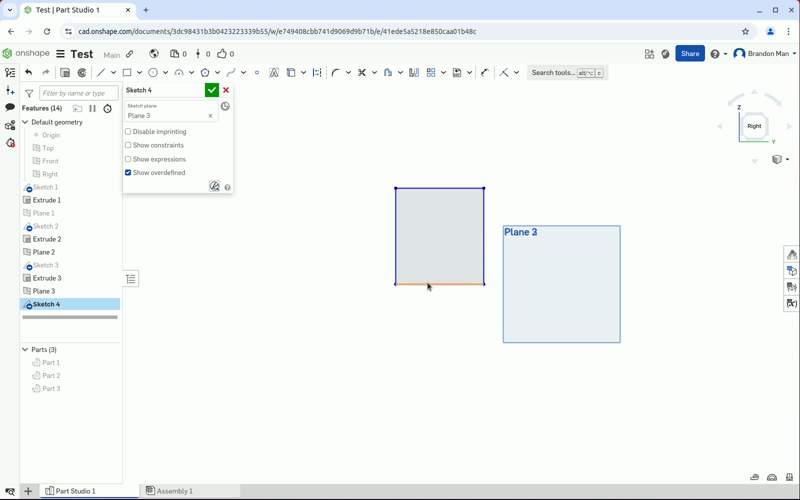
scroll(6)
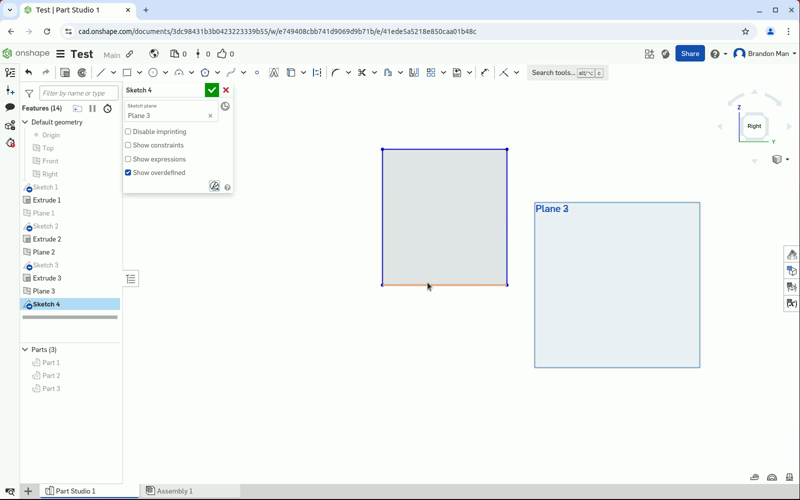
scroll(6)
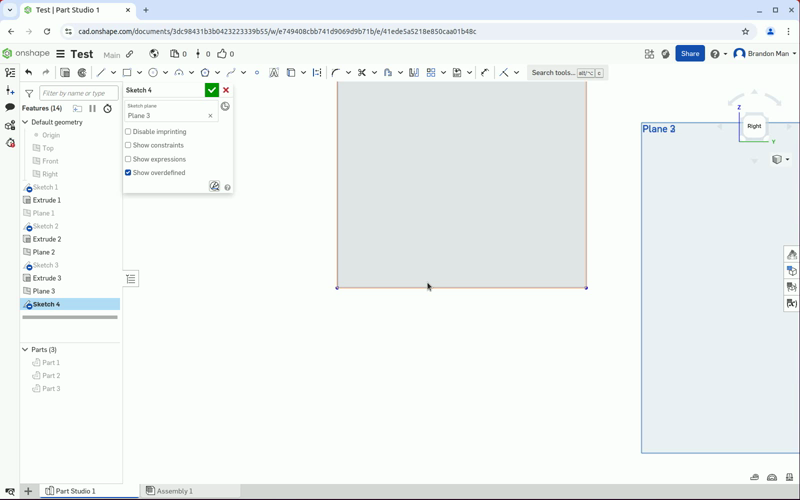
click(427, 282)
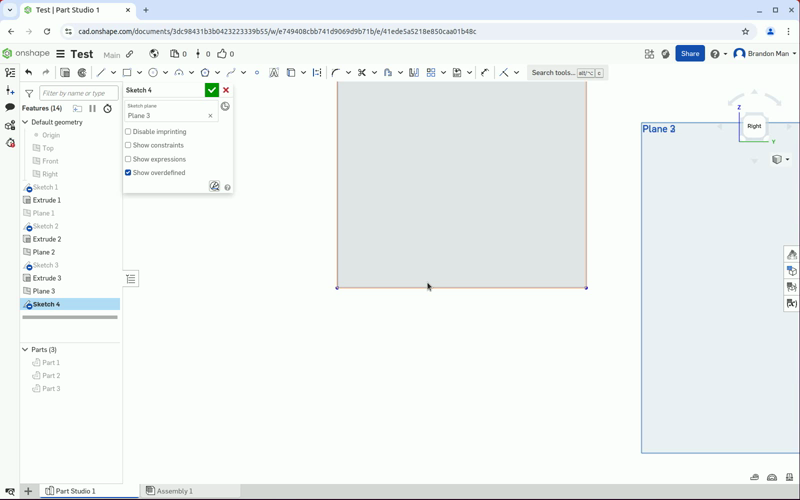
scroll(-6)
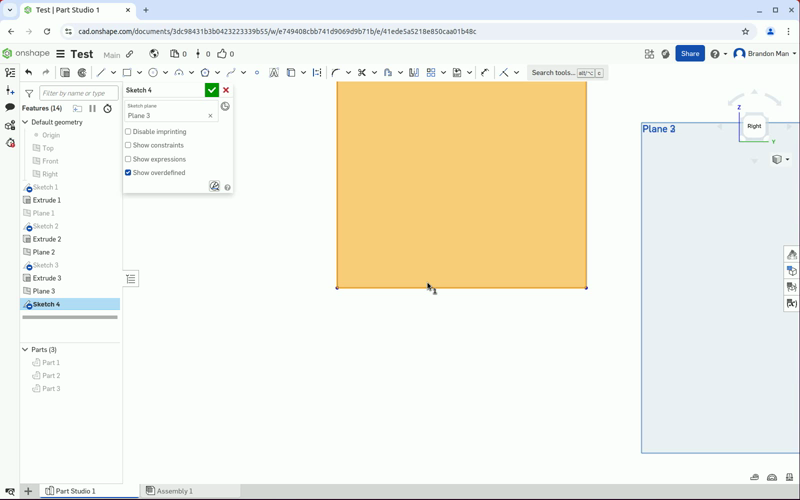
scroll(-6)
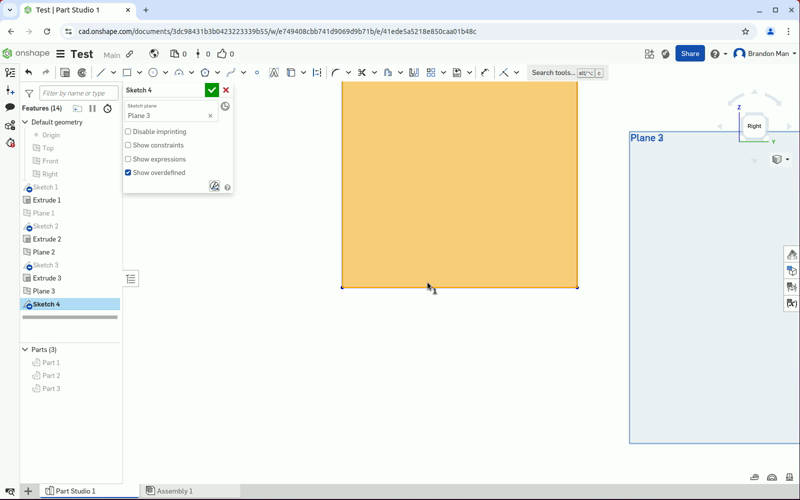
scroll(-6)
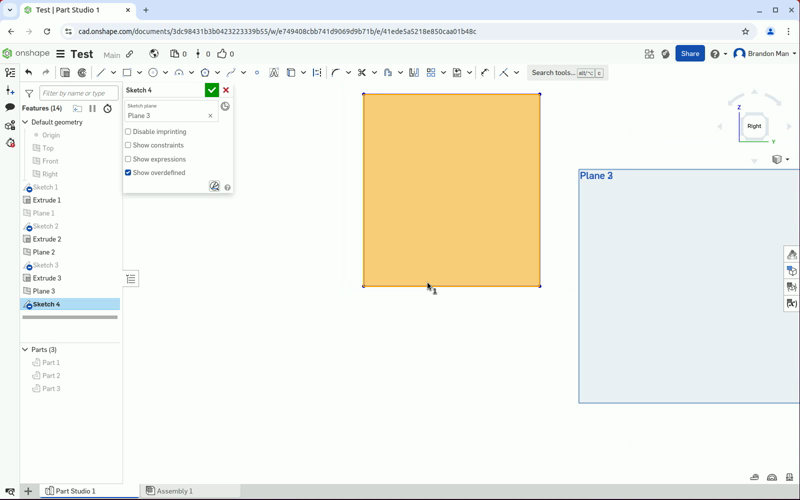
scroll(-6)
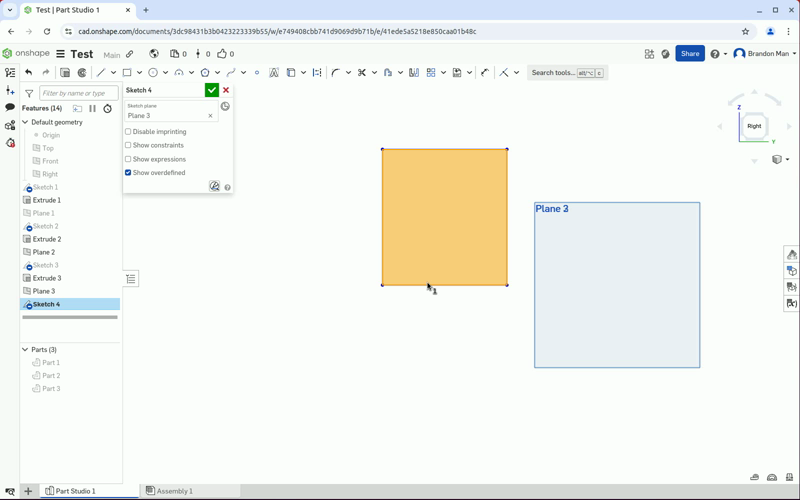
scroll(-6)
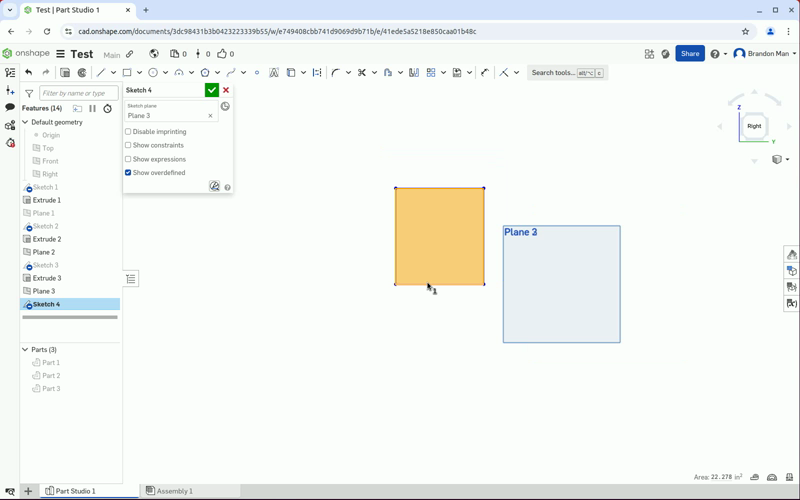
scroll(-6)
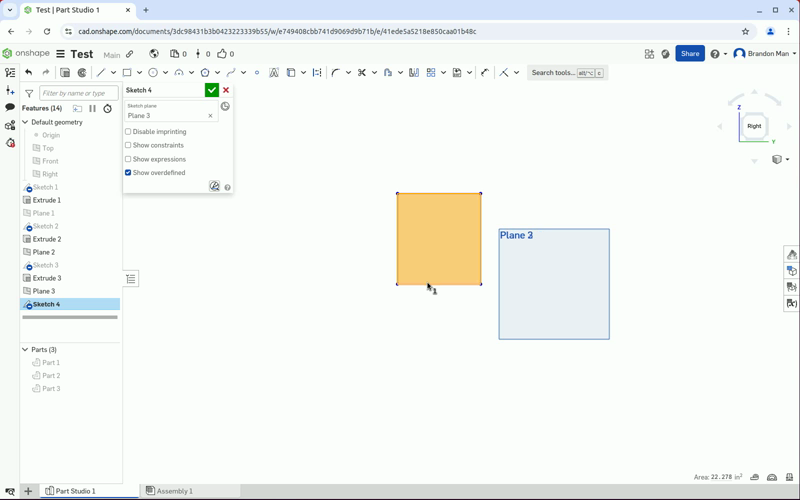
scroll(-6)
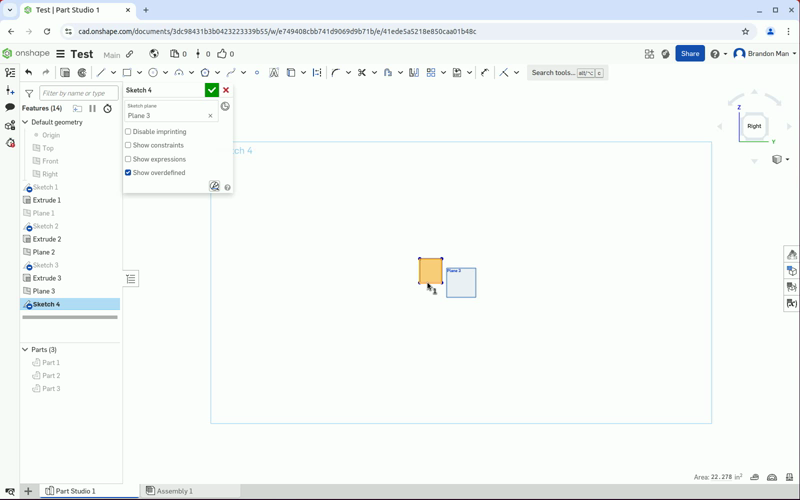
mouse_move(73, 352)
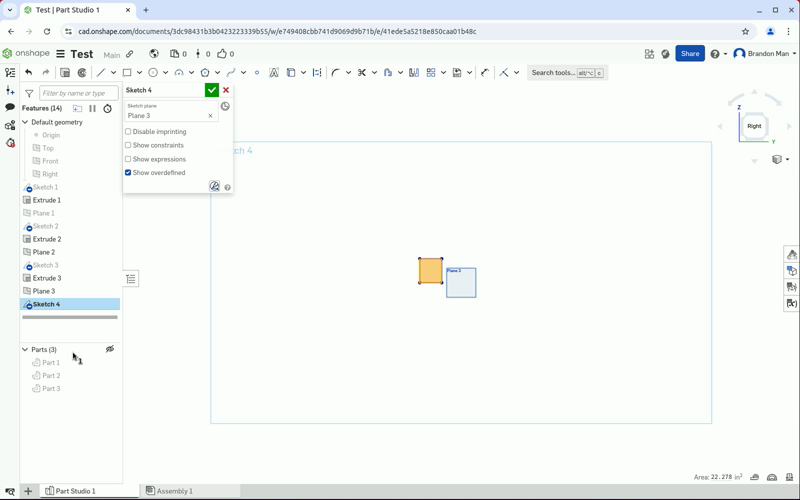
key(shift+y)
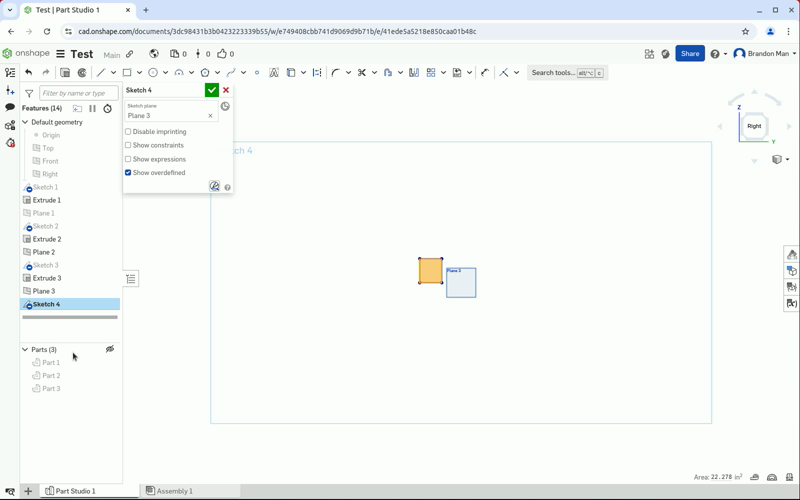
key(shift+e)
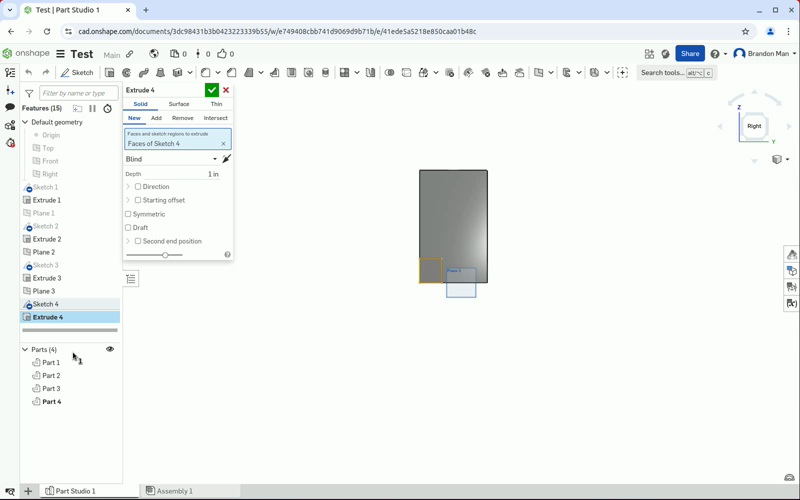
mouse_move(143, 106)
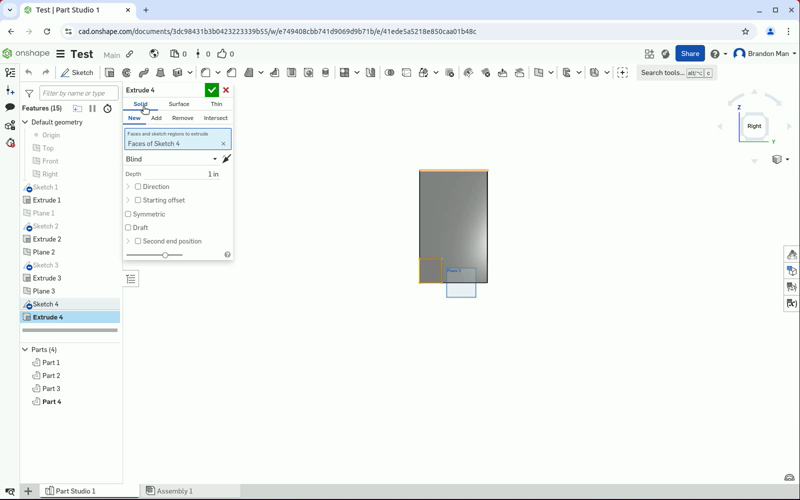
click(143, 106)
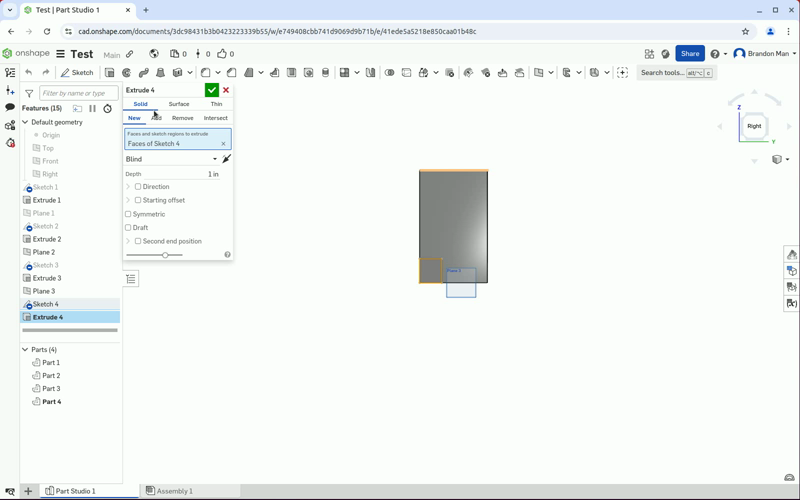
mouse_move(186, 120)
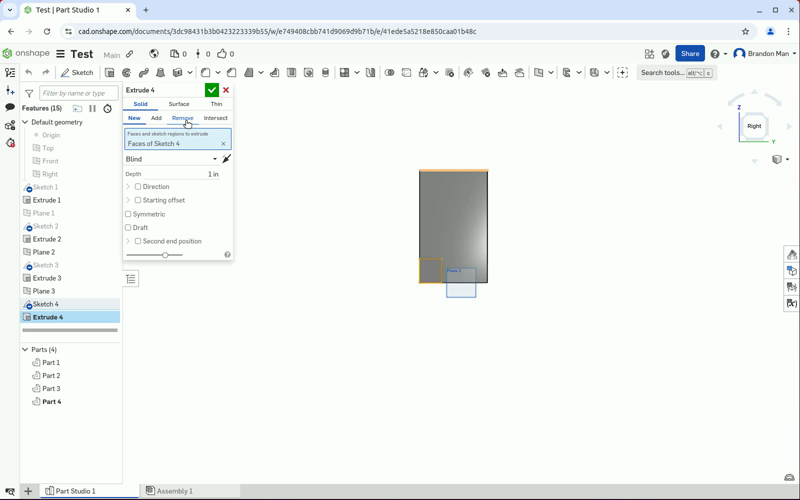
click(186, 120)
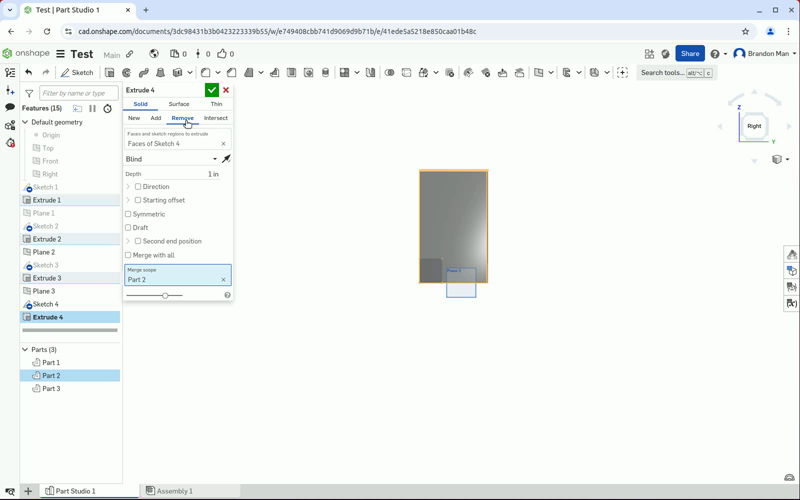
key(tab, 4)
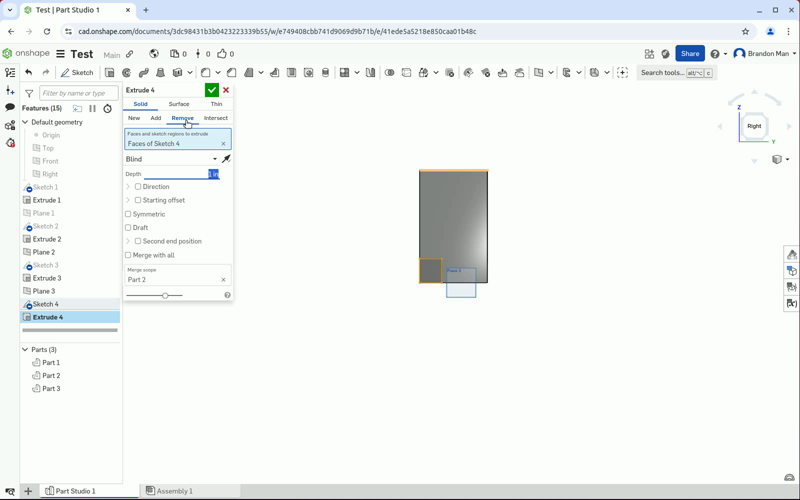
text(7.462)
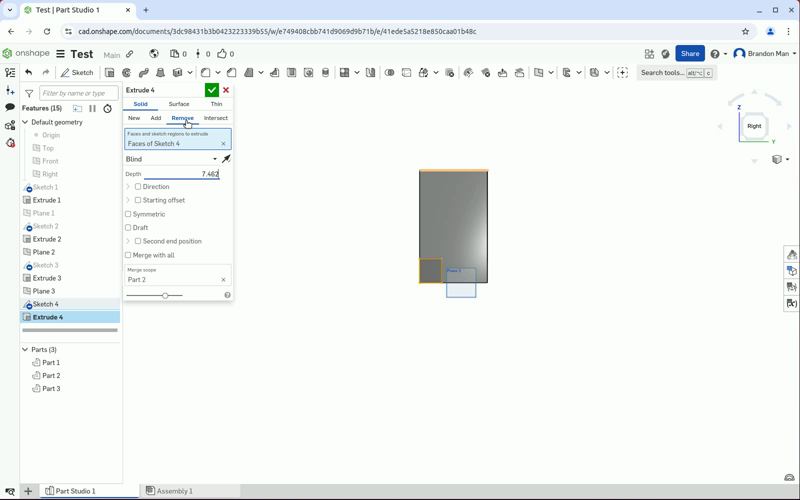
key(tab, 6)
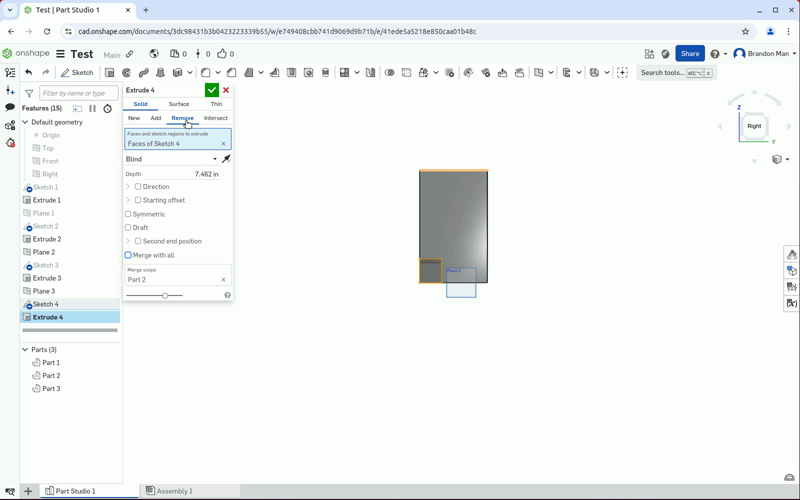
key(space)
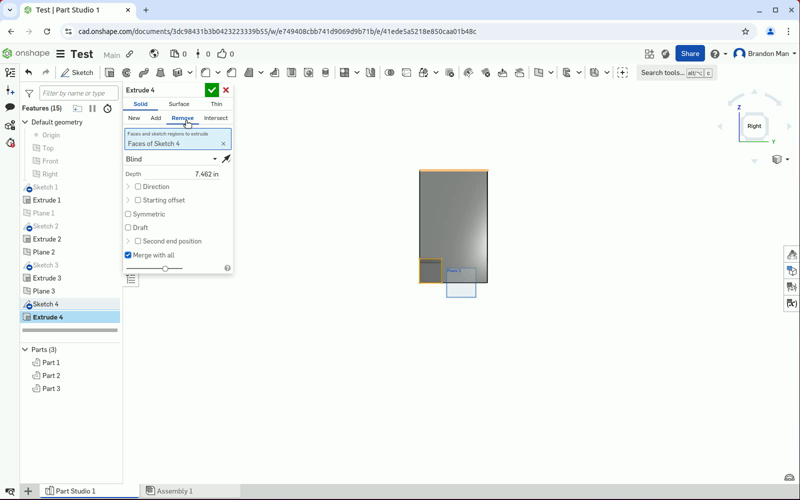
key(enter)
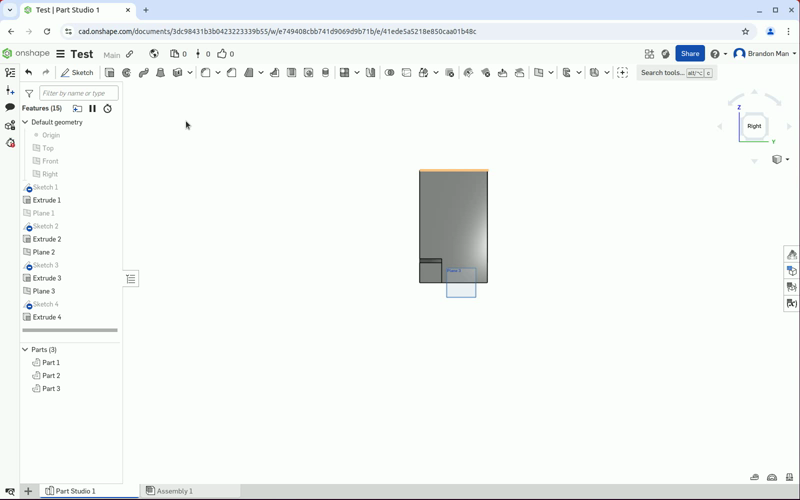
key(shift+h)
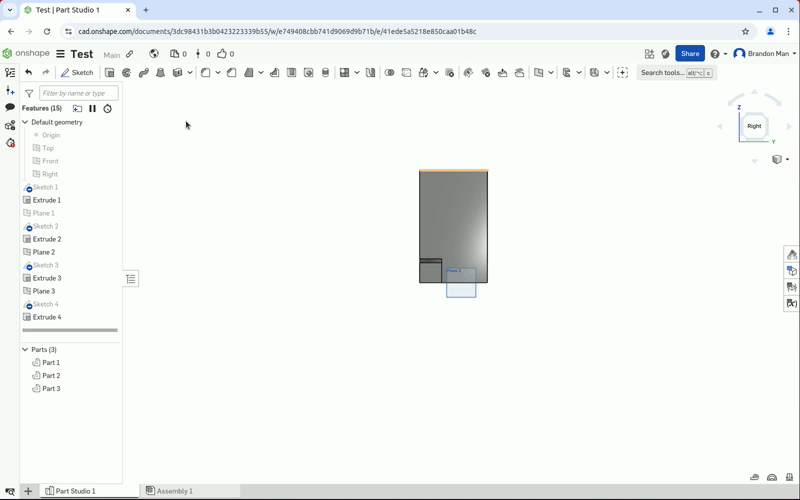
key(shift+h)
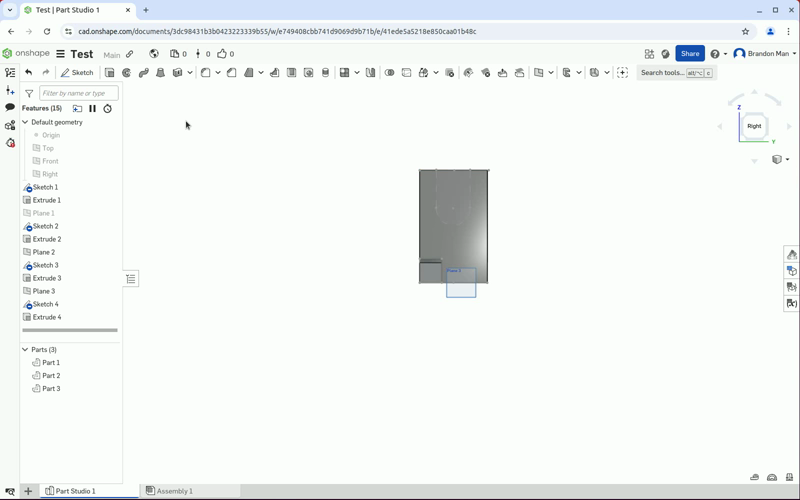
key(shift+7)
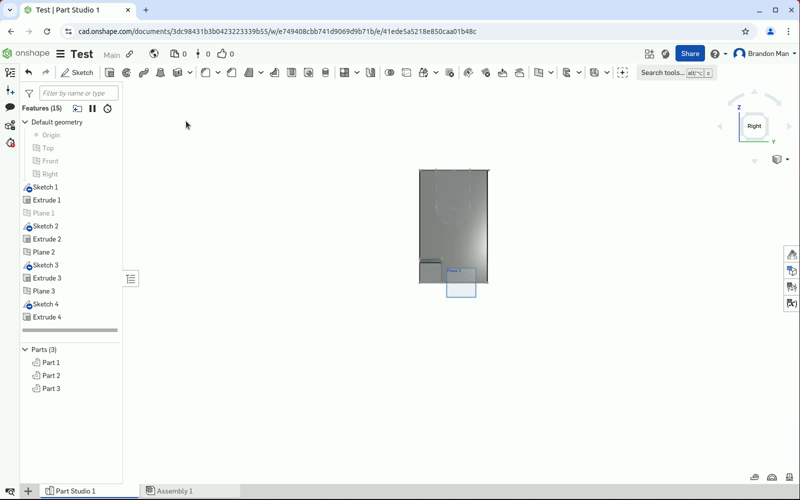
key(right, 2)
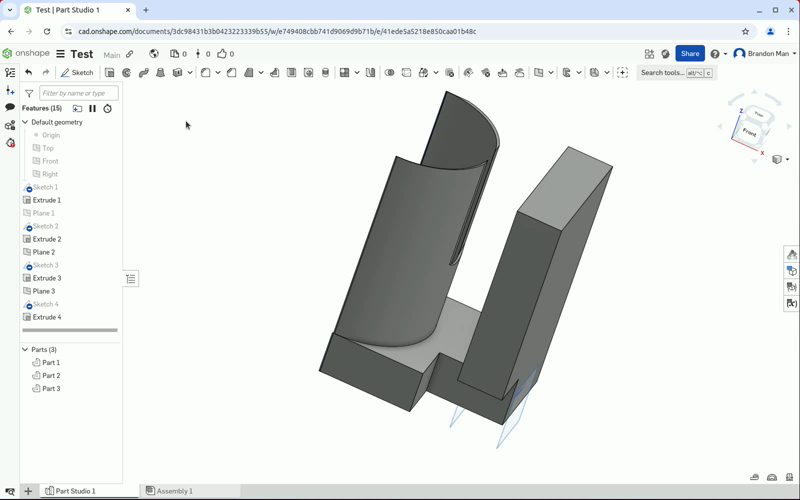
key(down, 2)
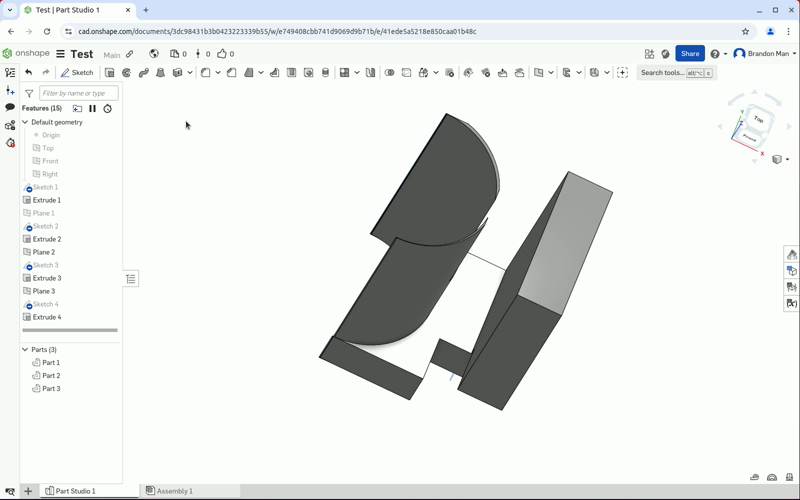
key(up, 2)
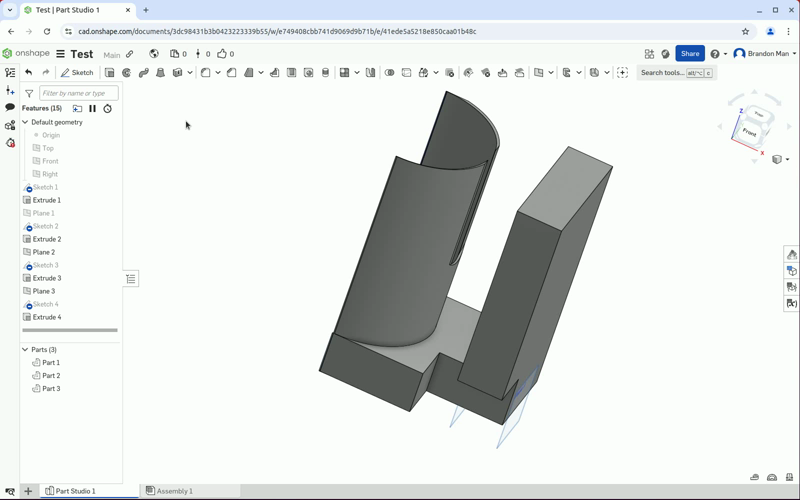
key(left, 2)
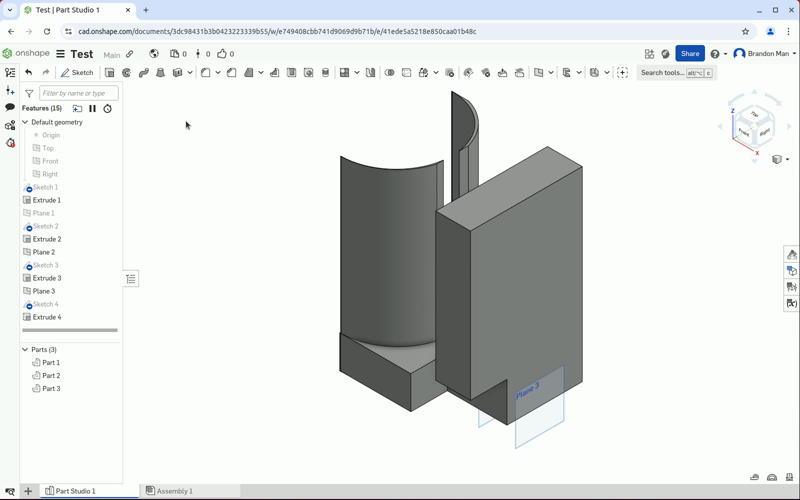
mouse_move(73, 189)
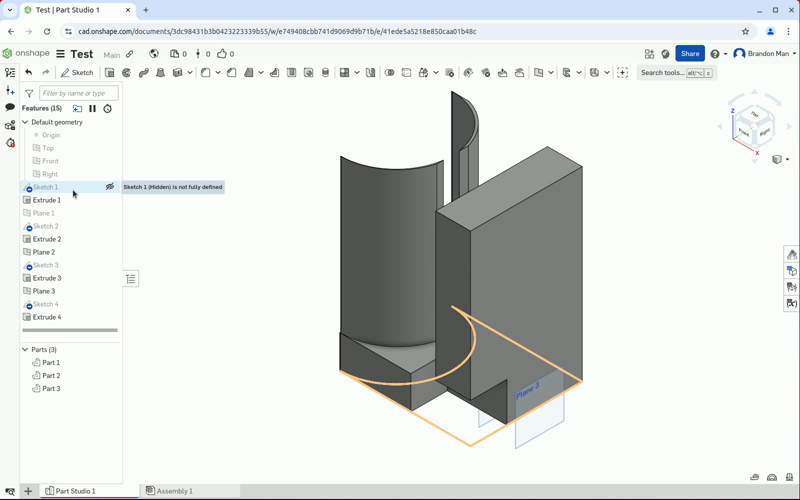
click(73, 189)